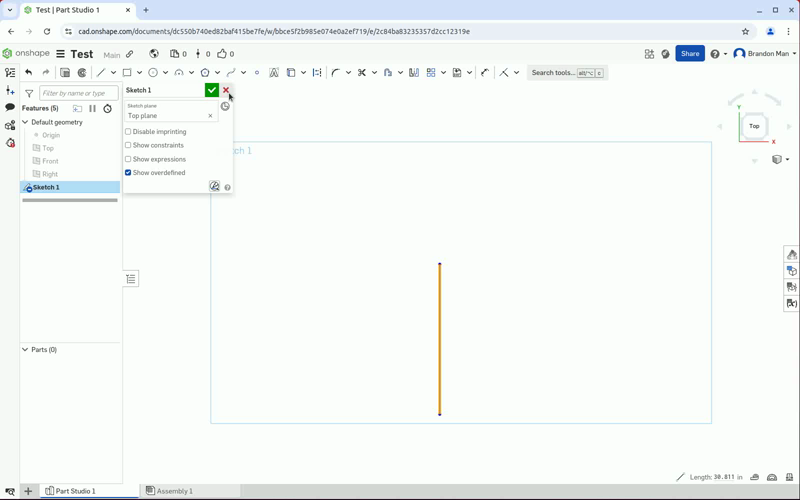
key(shift+h)
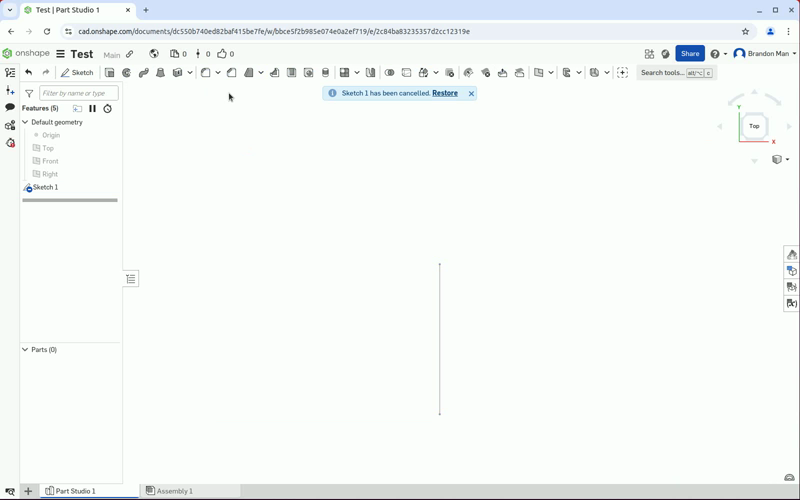
key(shift+s)
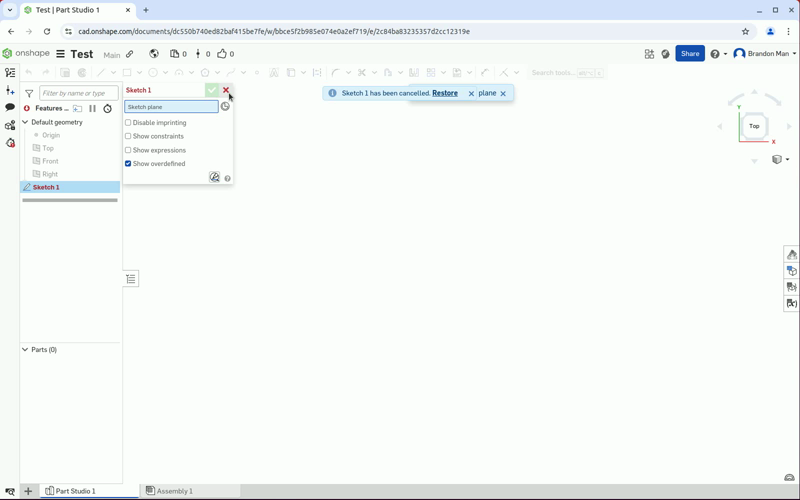
mouse_move(73, 150)
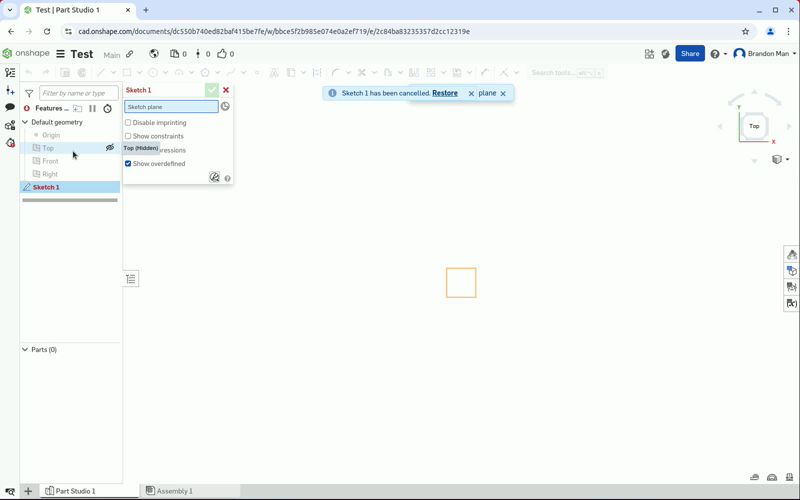
click(73, 150)
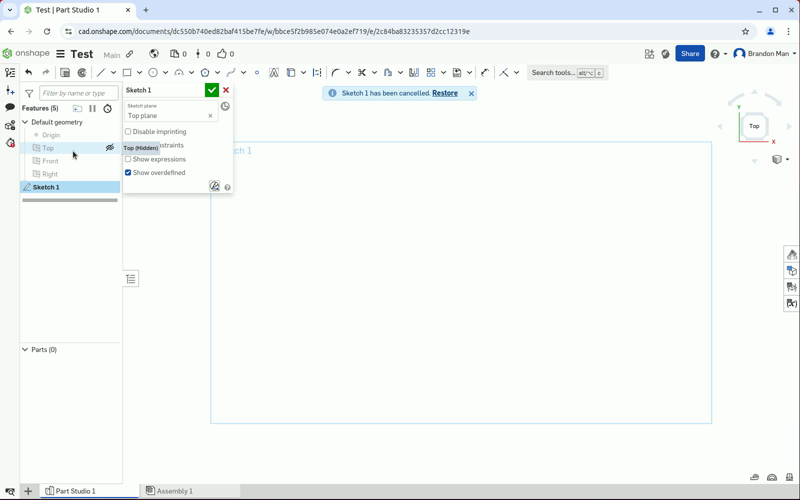
mouse_move(73, 352)
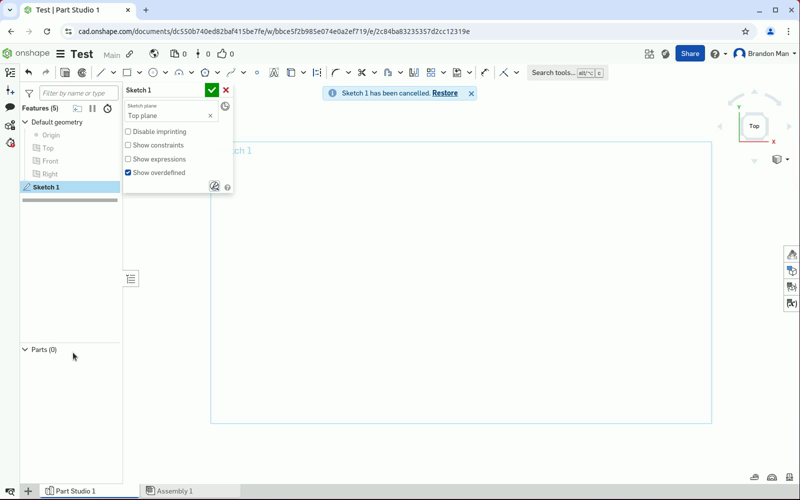
key(y)
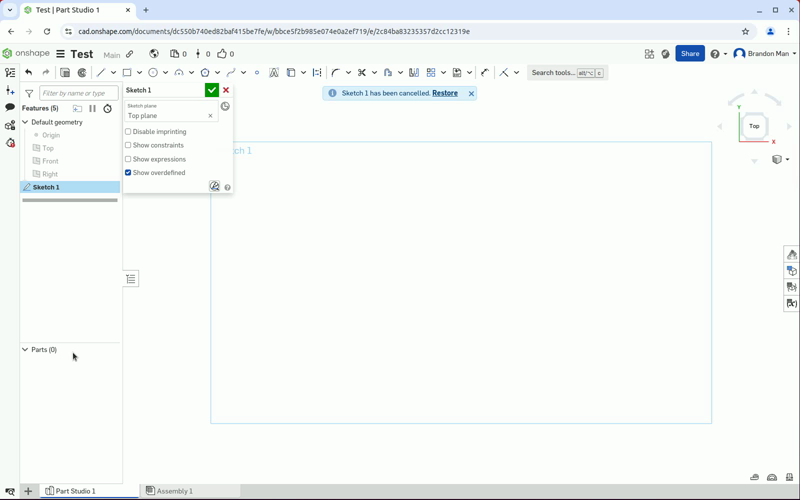
key(l)
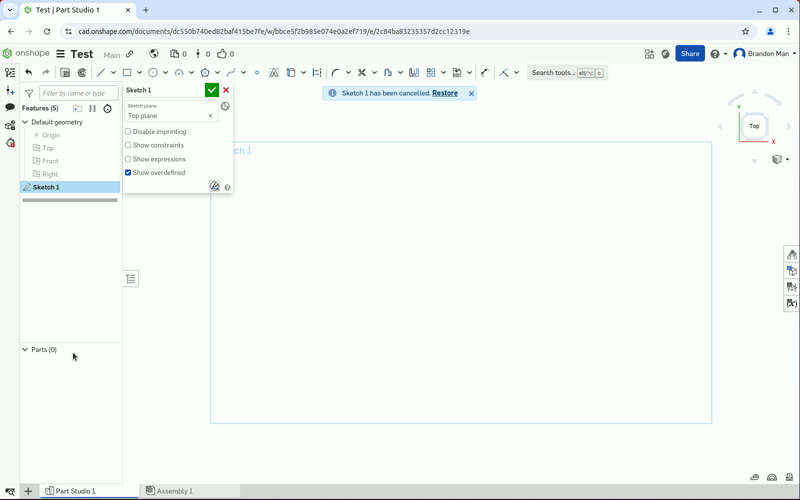
key_down(shift)
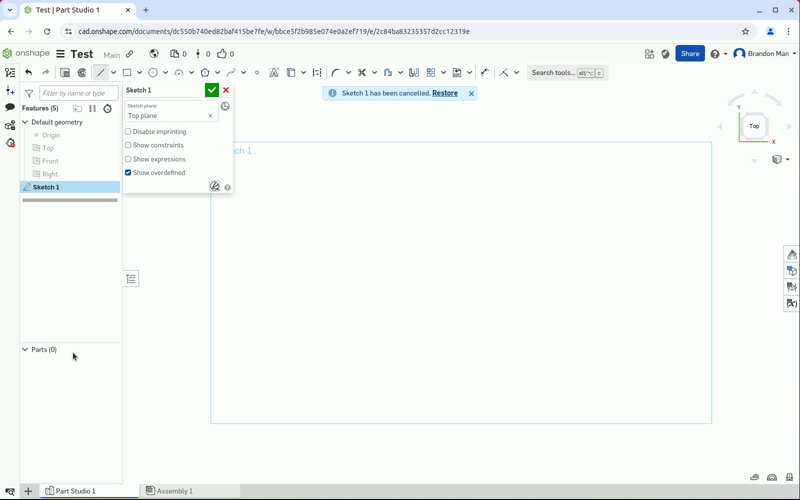
mouse_move(388, 340)
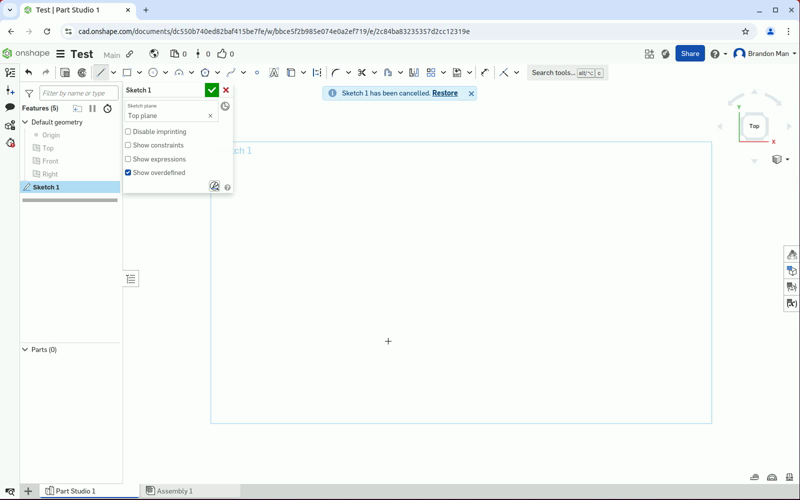
click(388, 340)
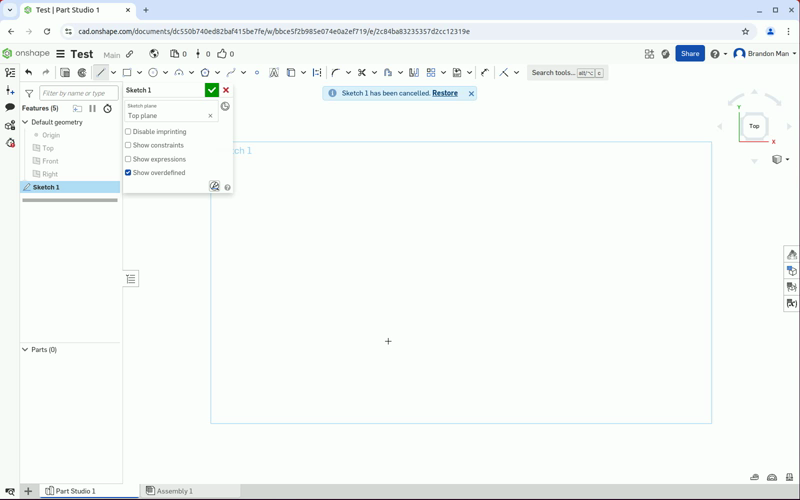
key_up(shift)
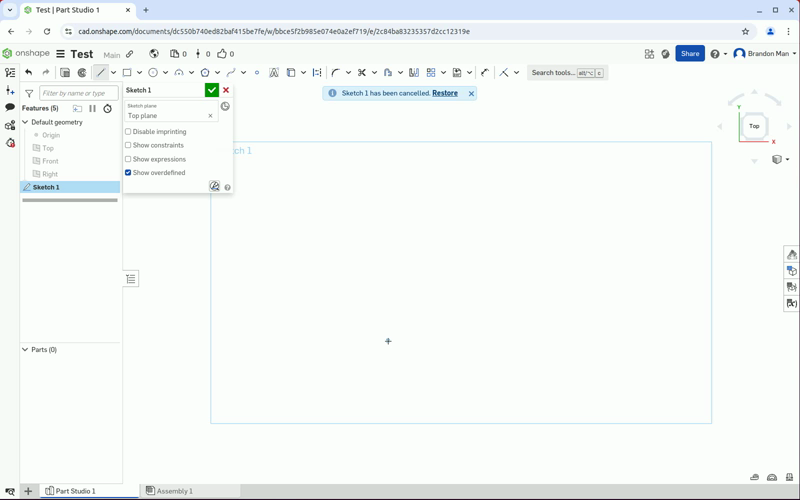
key_down(shift)
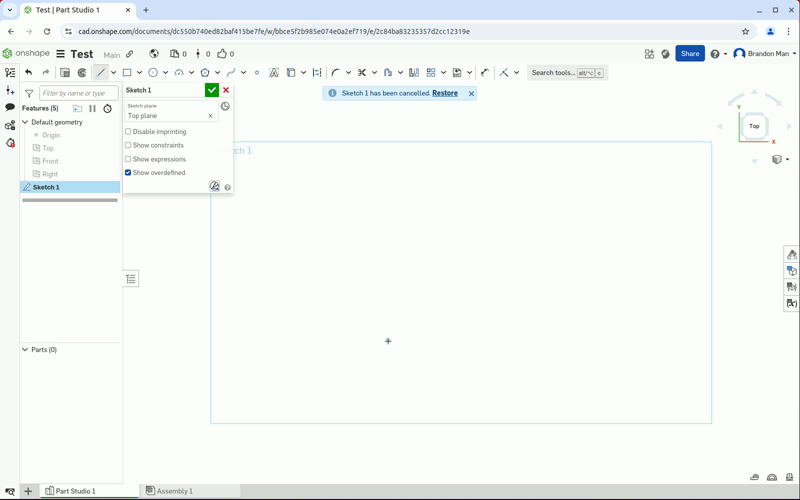
mouse_move(543, 340)
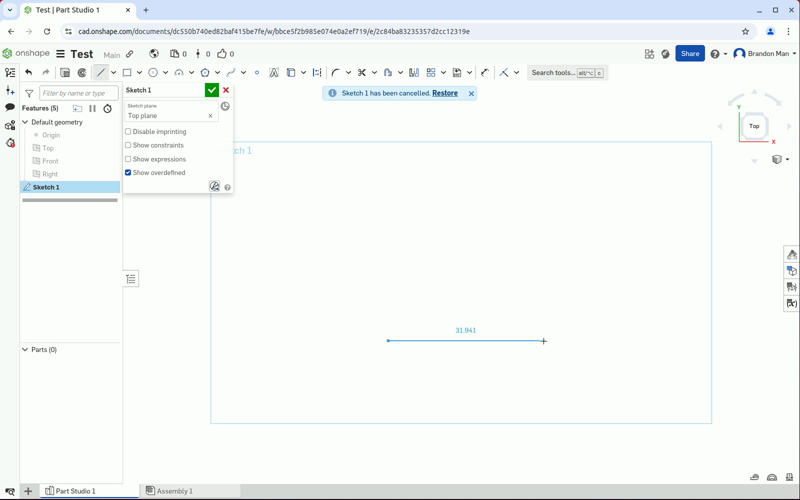
click(543, 340)
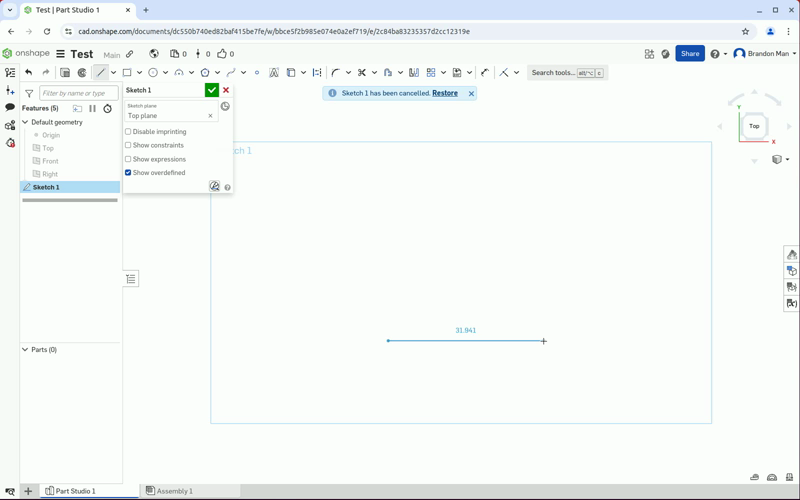
key_up(shift)
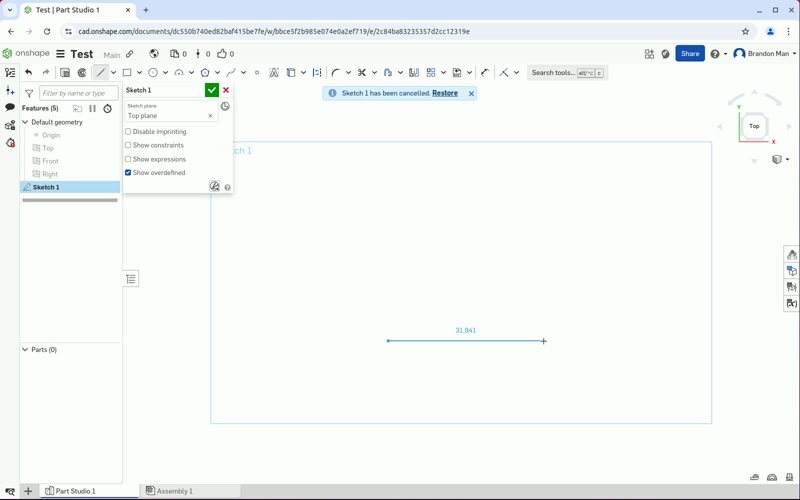
key_down(shift)
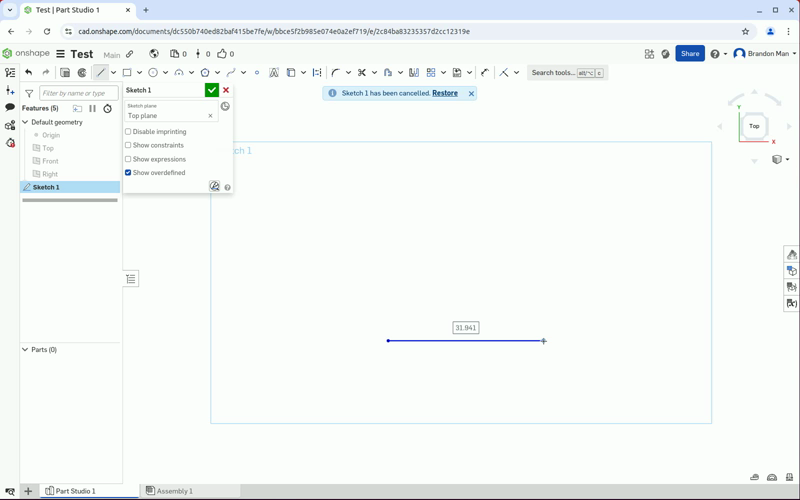
mouse_move(543, 211)
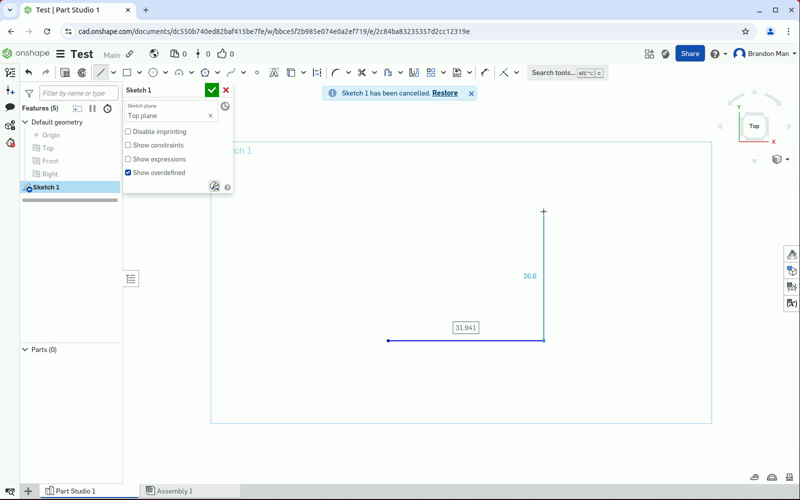
click(543, 211)
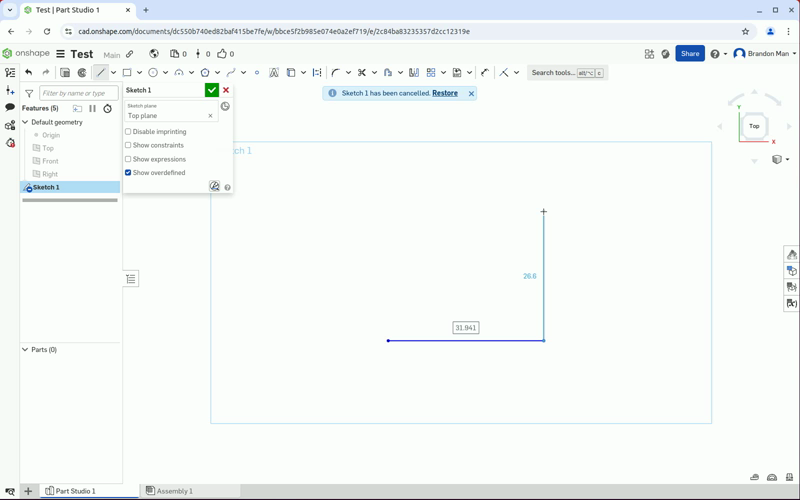
key_up(shift)
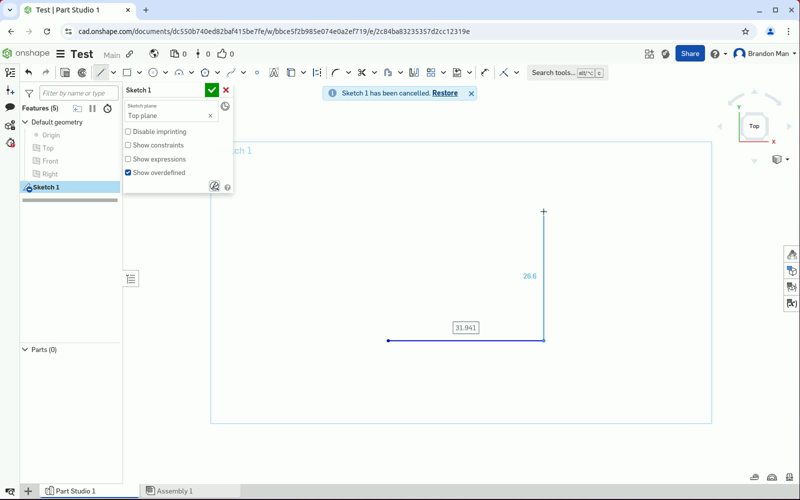
key_down(shift)
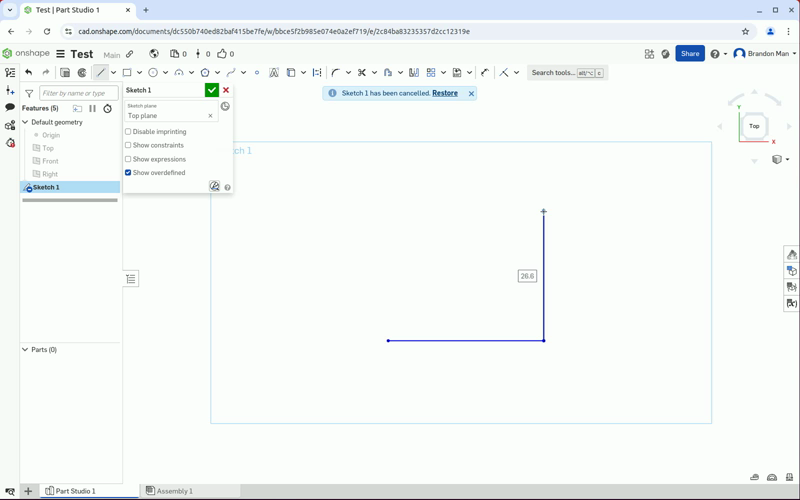
mouse_move(388, 211)
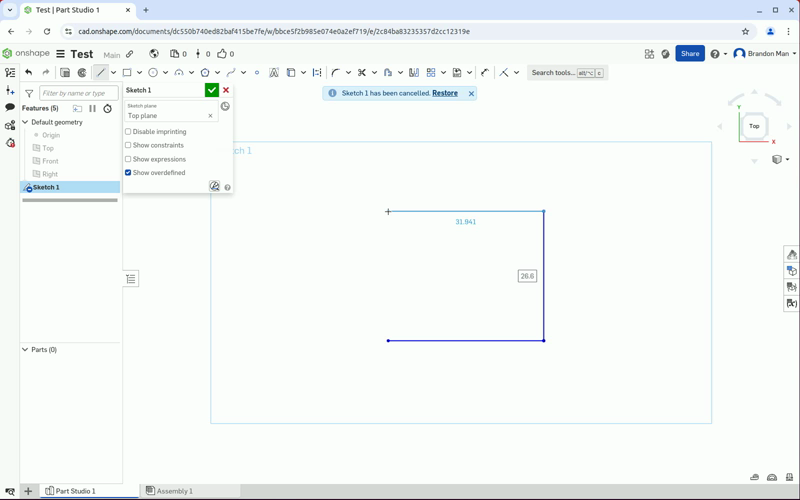
click(388, 211)
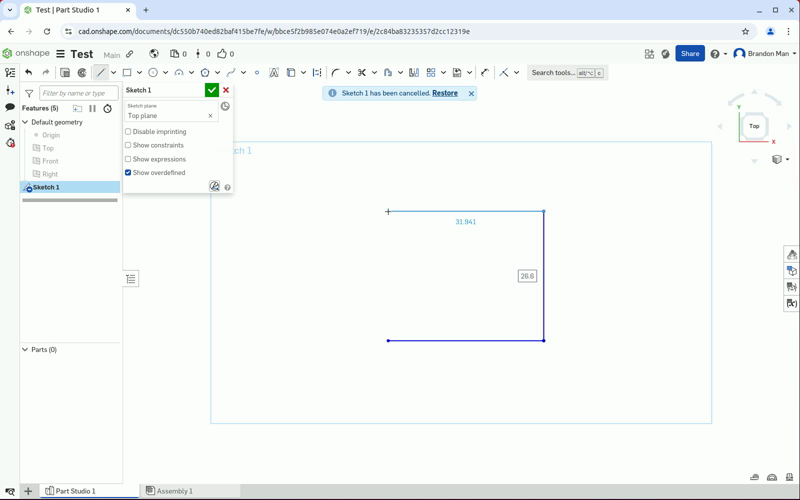
key_up(shift)
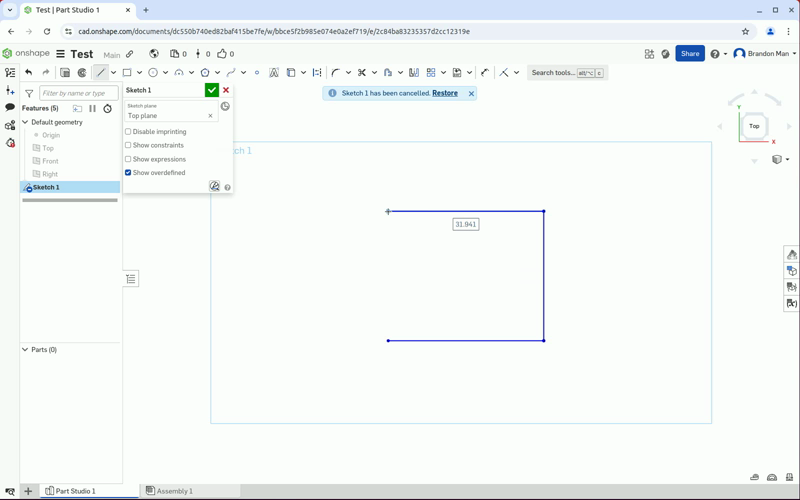
key_down(shift)
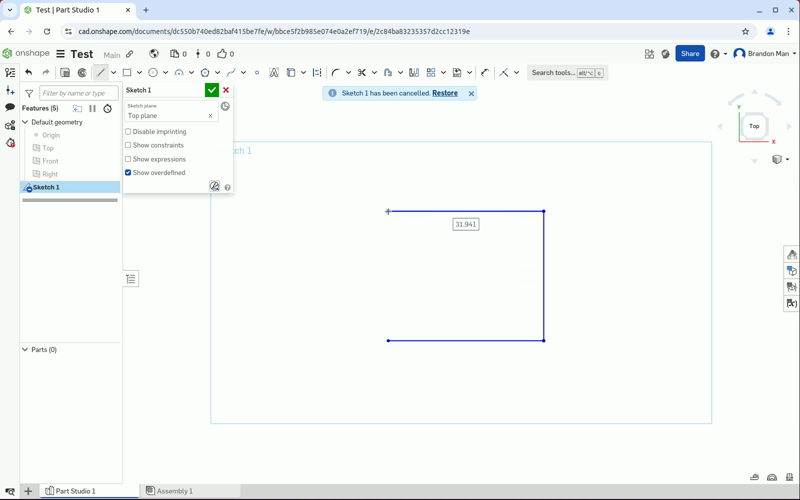
mouse_move(388, 340)
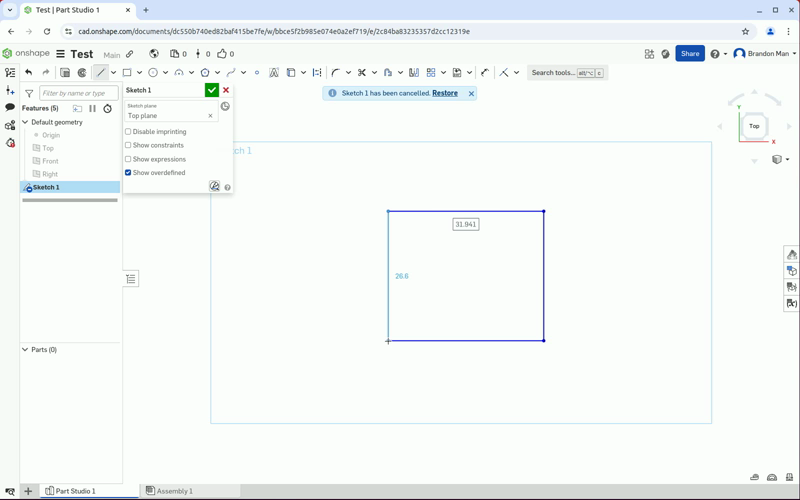
key_up(shift)
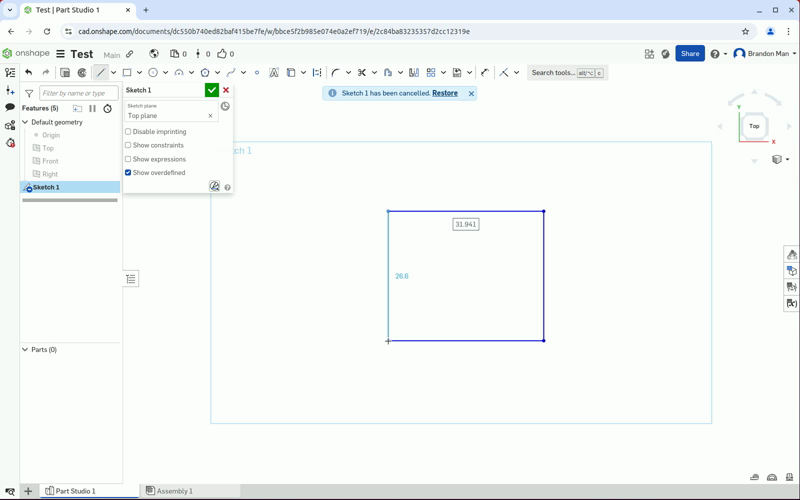
click(388, 340)
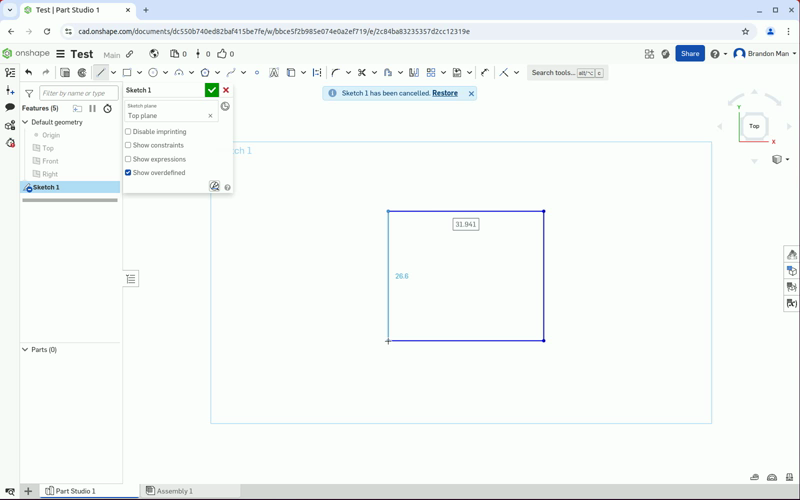
key(esc)
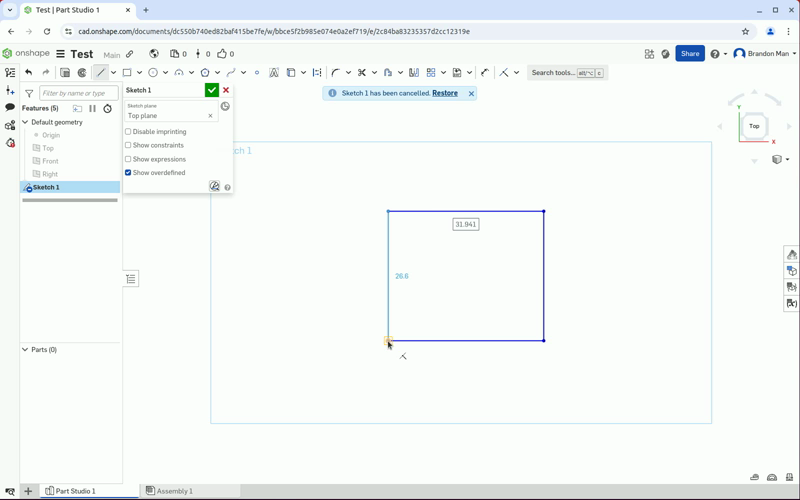
mouse_move(455, 247)
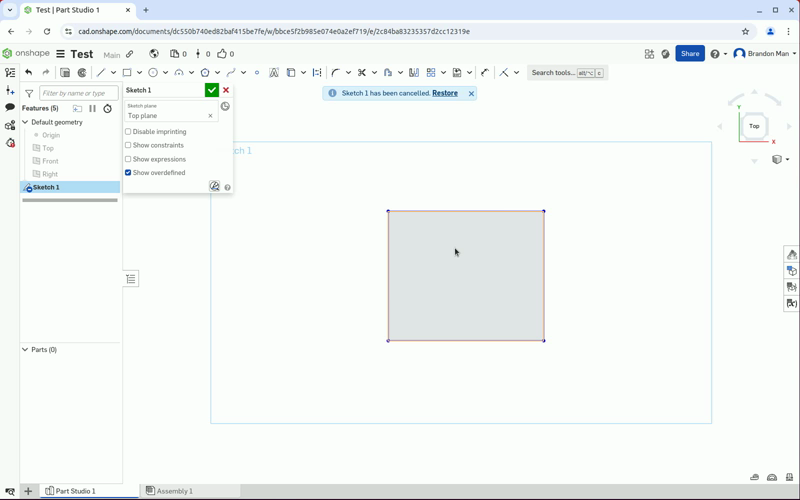
click(455, 247)
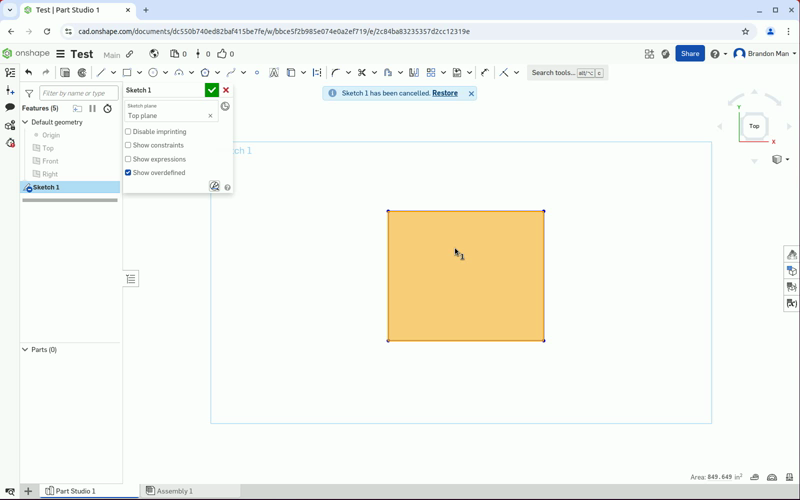
mouse_move(73, 352)
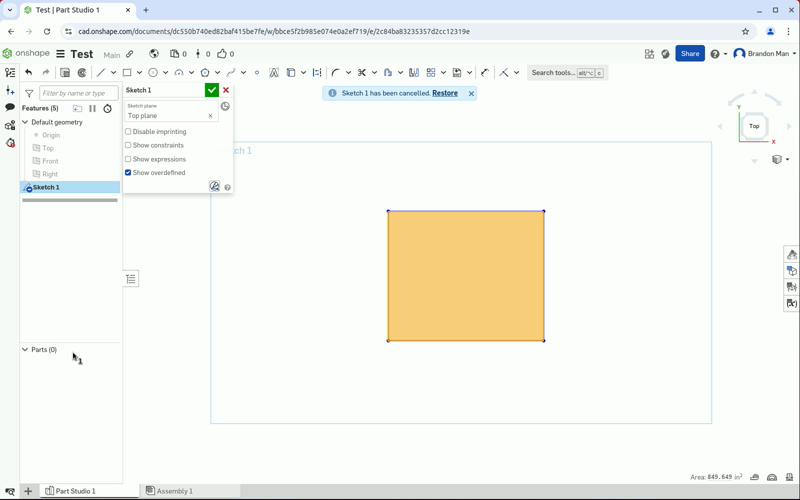
key(shift+y)
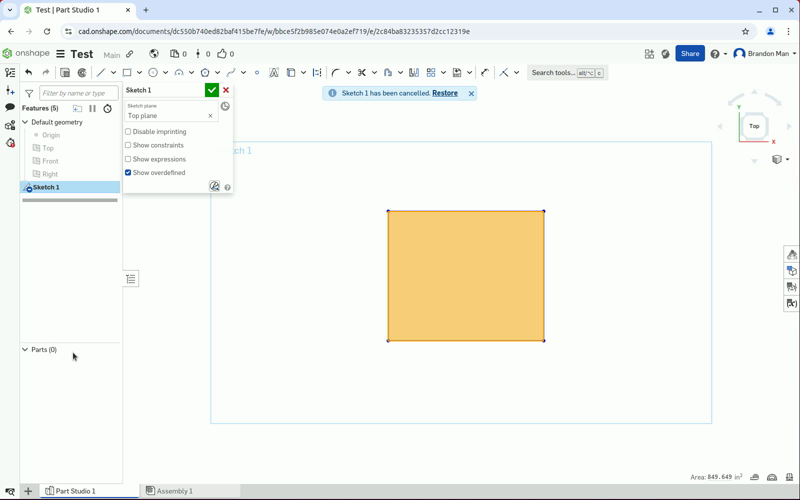
key(shift+e)
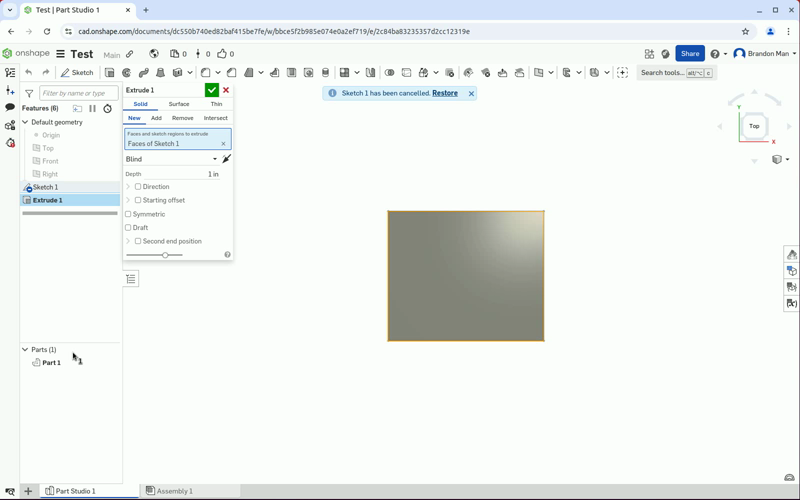
mouse_move(143, 106)
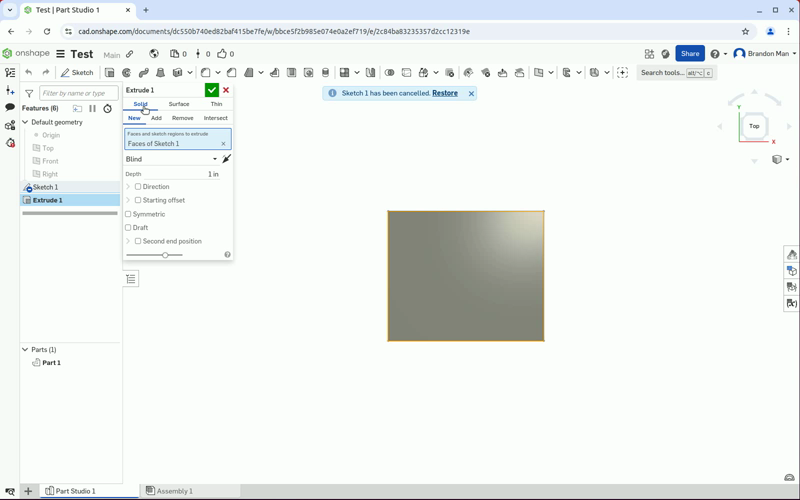
click(143, 106)
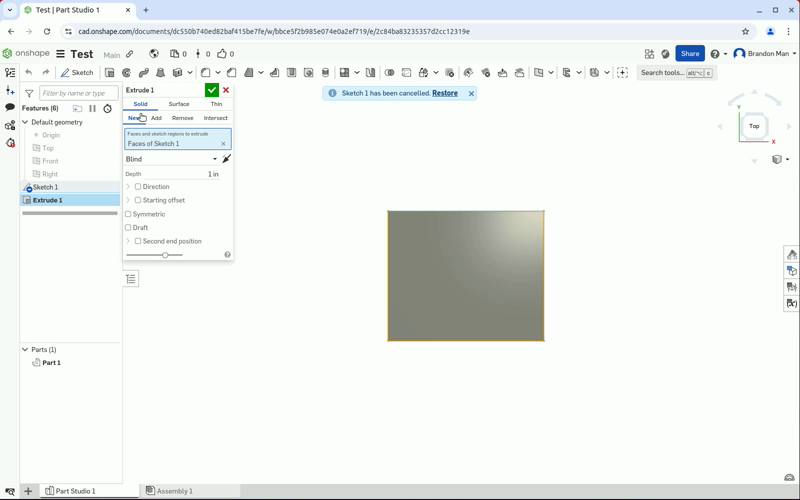
mouse_move(137, 120)
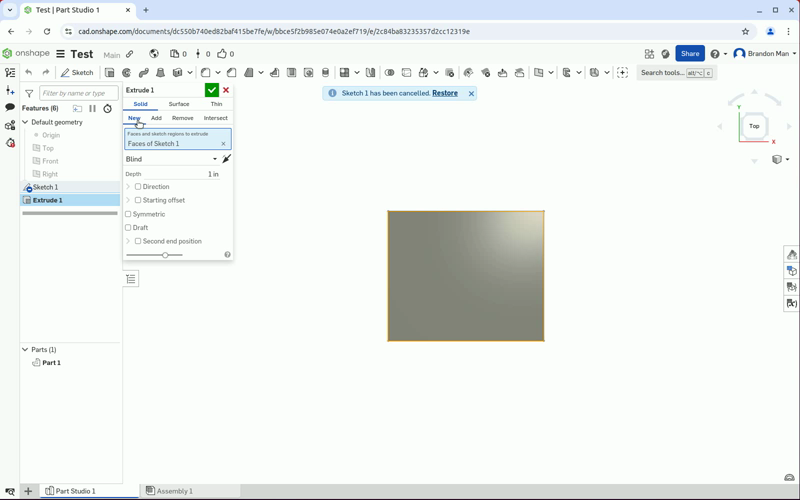
click(137, 120)
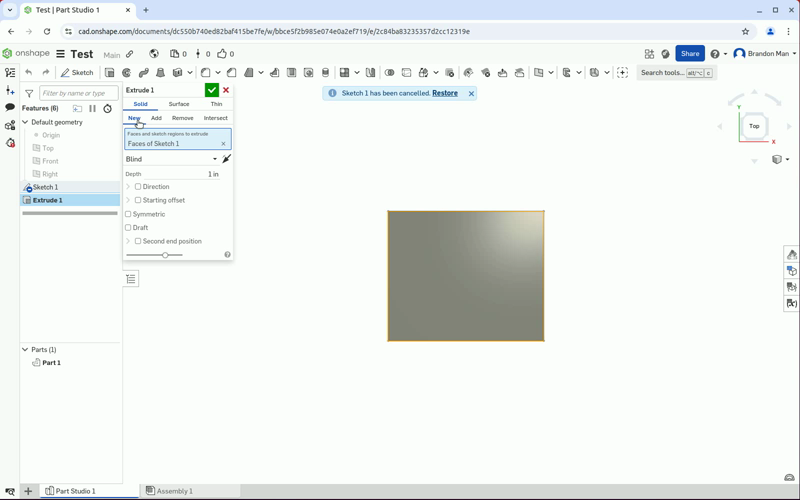
key(tab, 4)
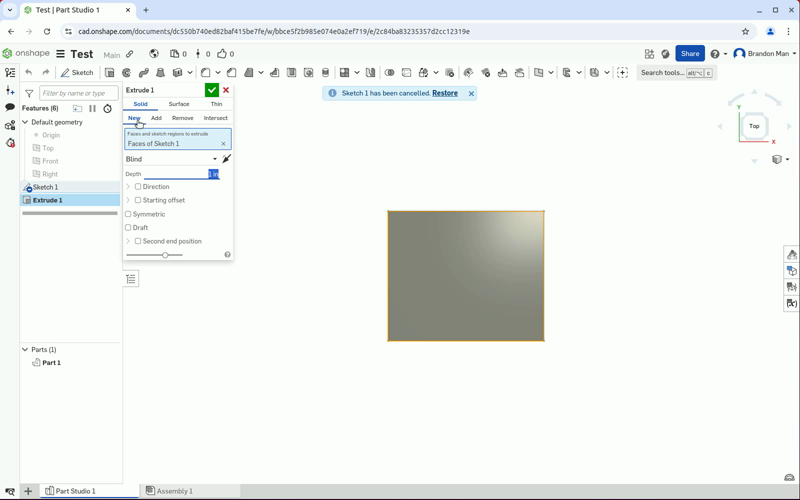
text(23.108)
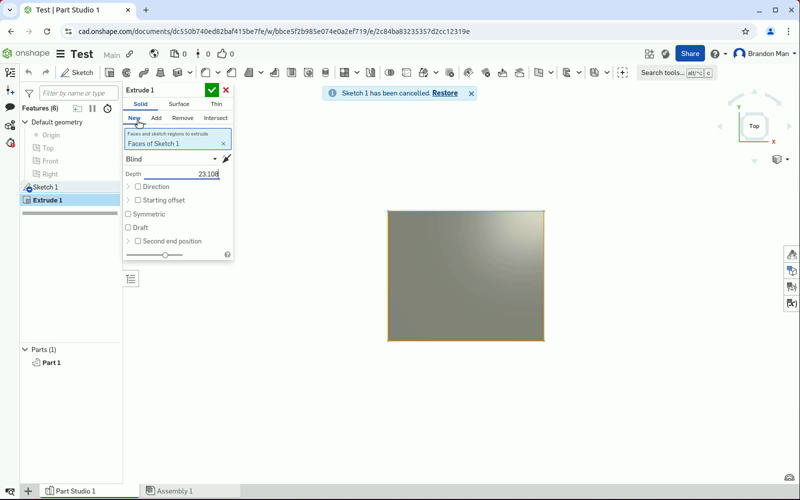
key(enter)
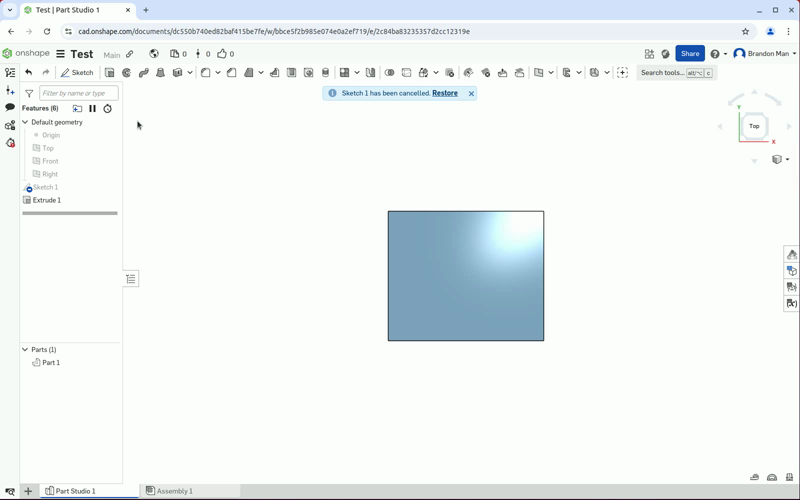
key(shift+h)
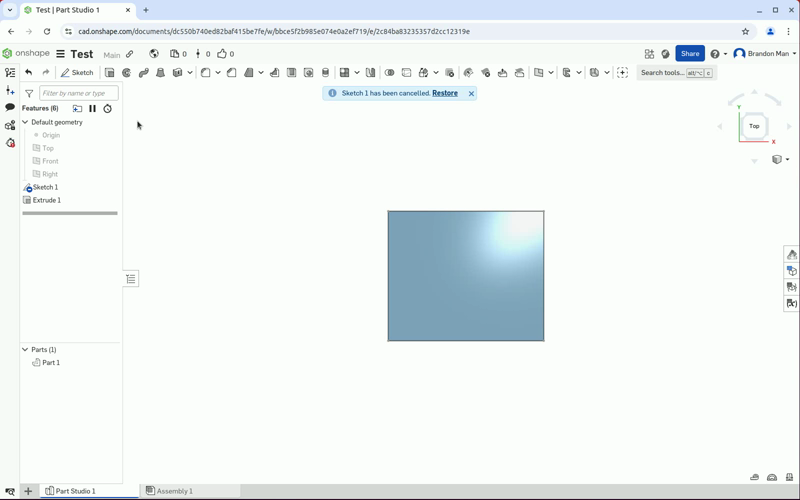
key(shift+h)
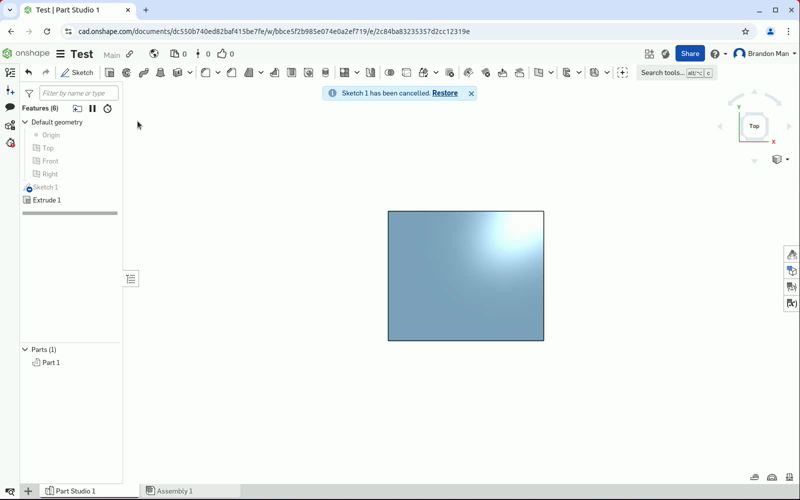
mouse_move(73, 189)
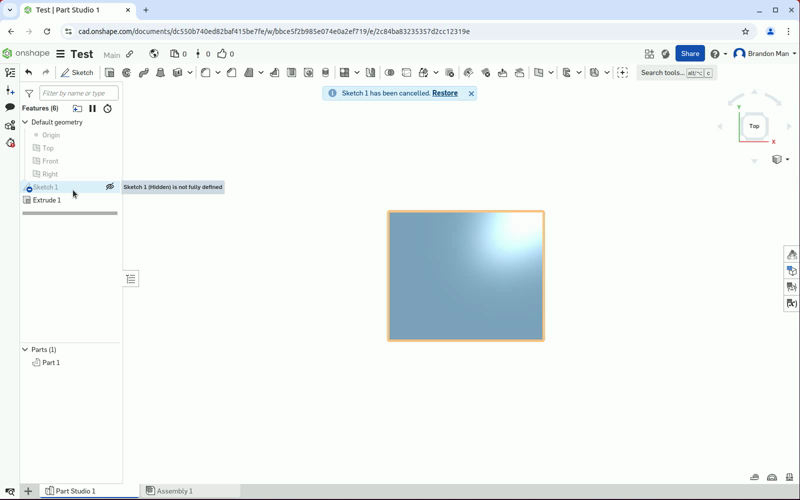
click(73, 189)
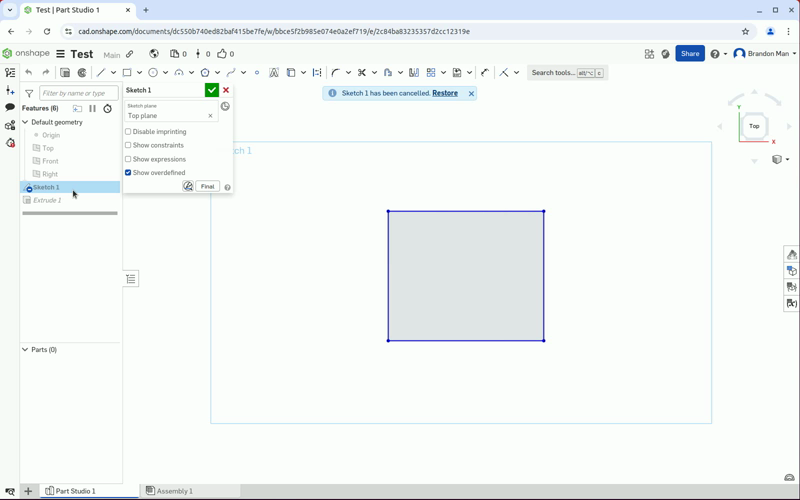
mouse_move(229, 92)
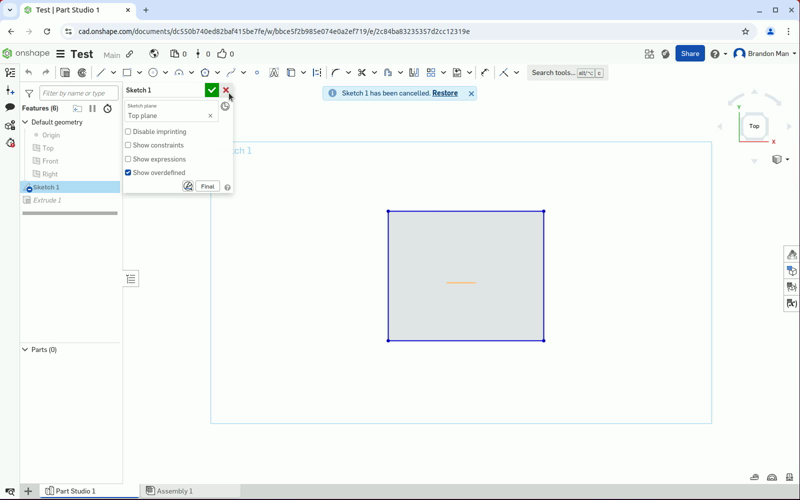
click(229, 92)
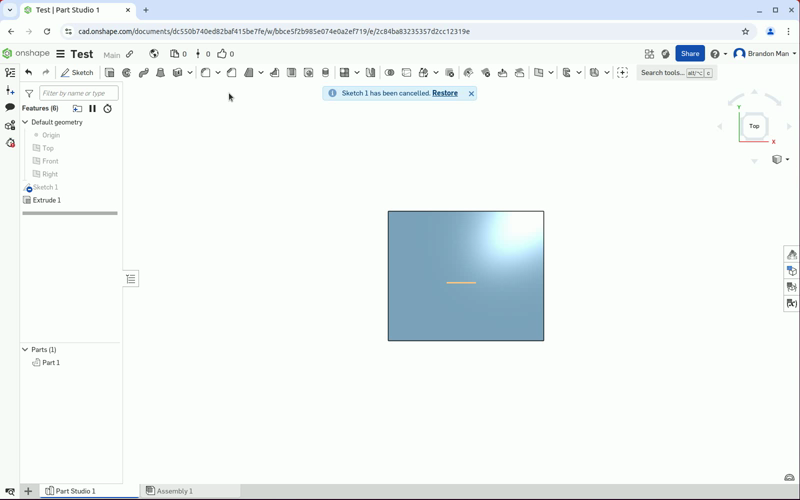
mouse_move(73, 352)
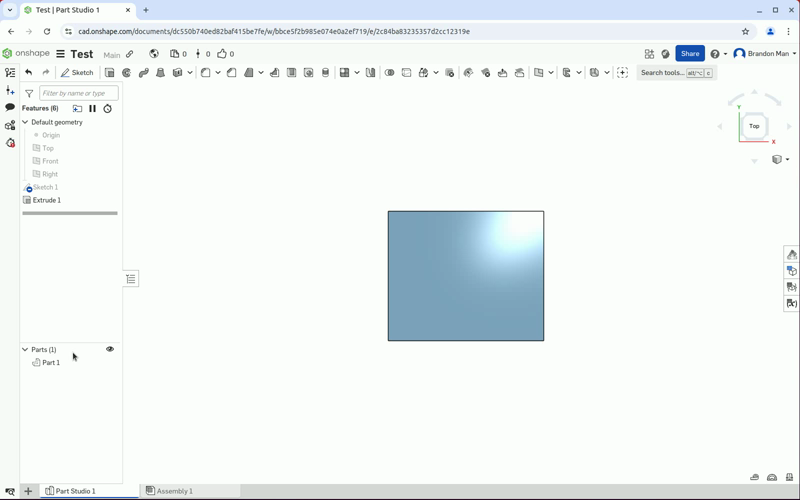
key(y)
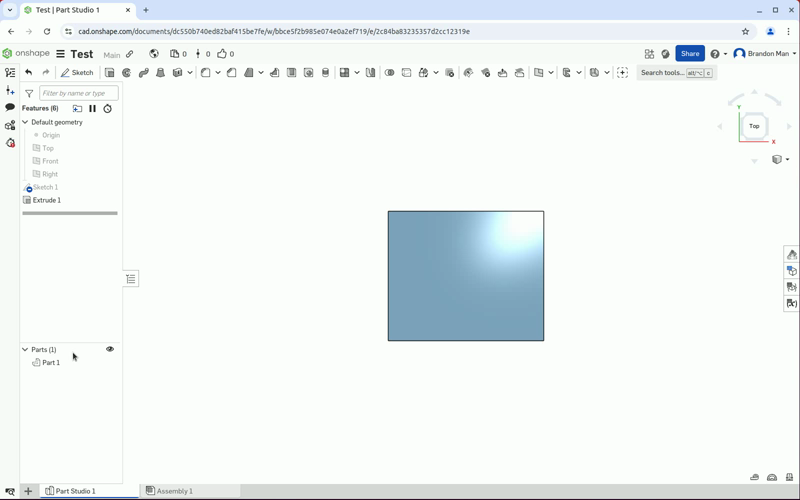
key(shift+p)
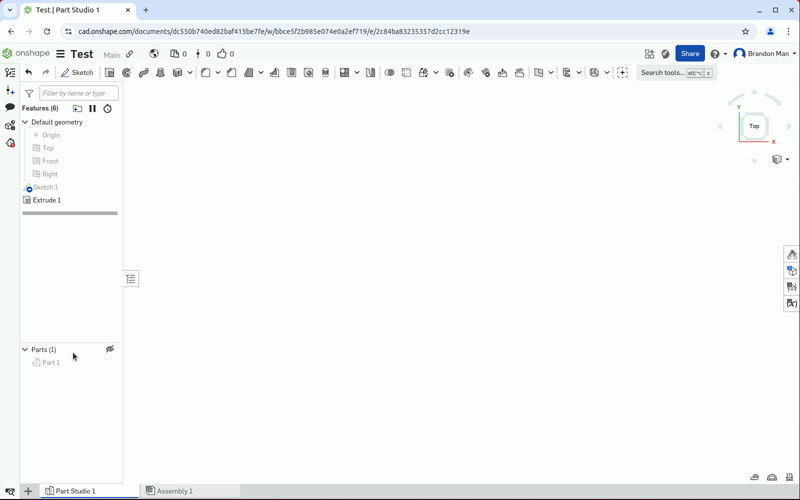
key(space)
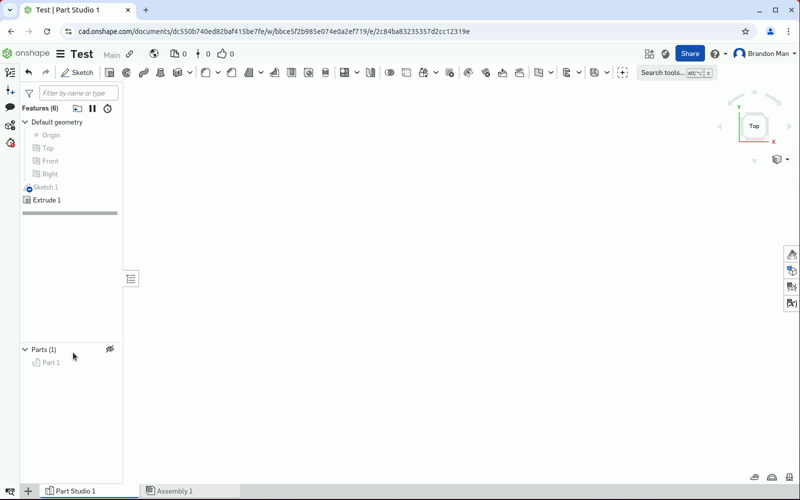
key_down(shift)
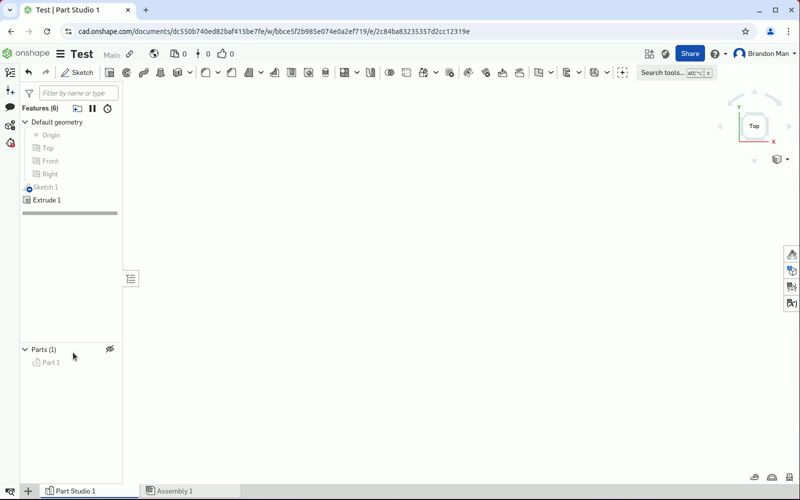
key(up)
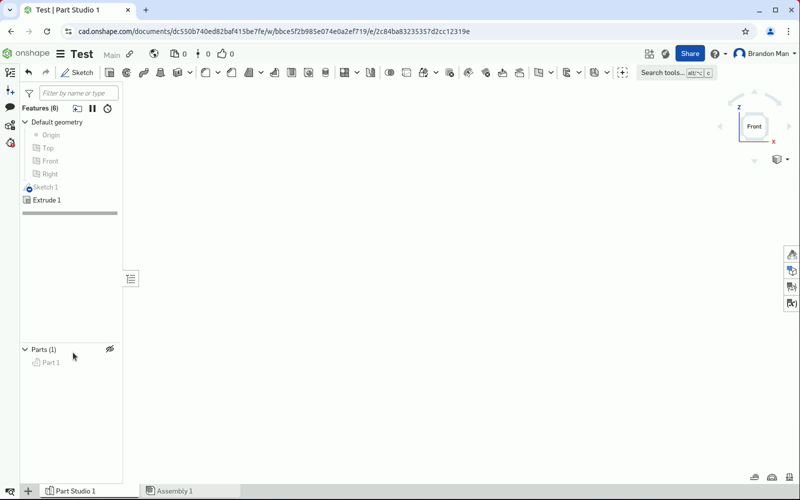
key_up(shift)
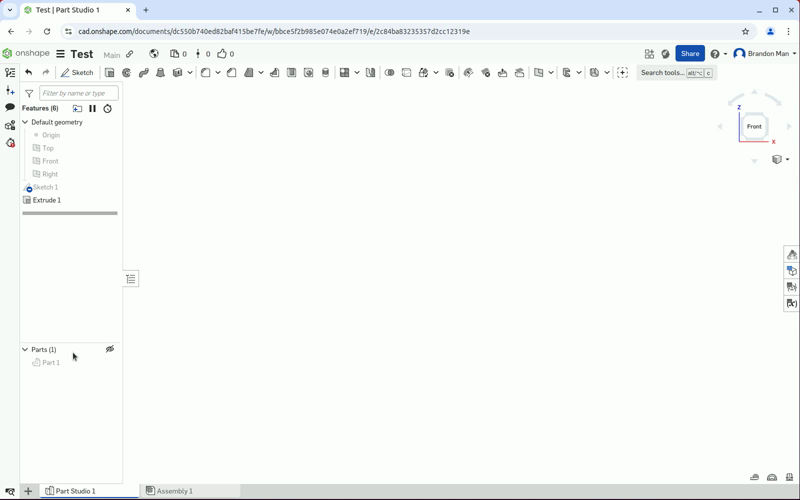
mouse_move(73, 352)
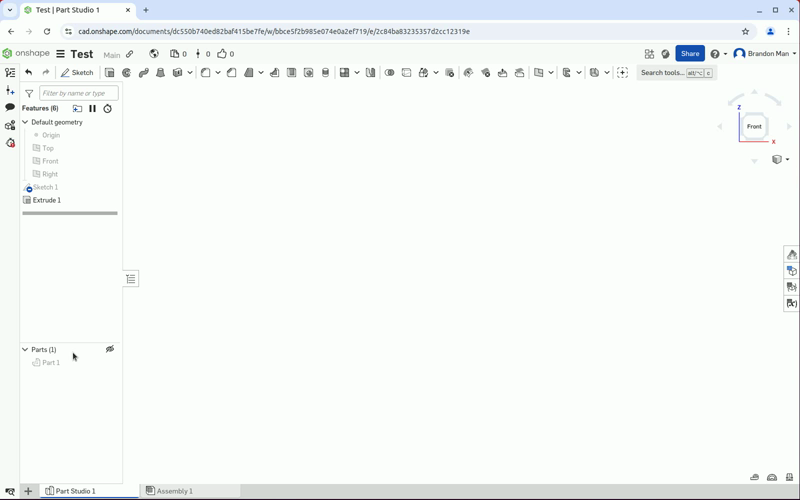
key(shift+y)
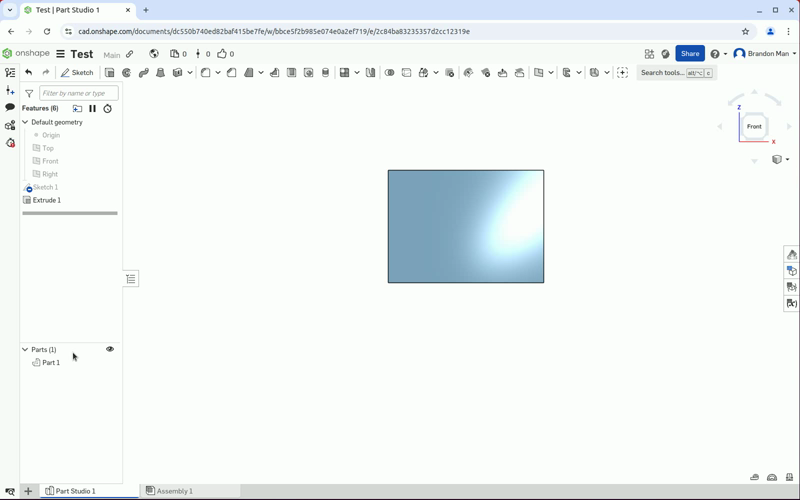
mouse_move(541, 75)
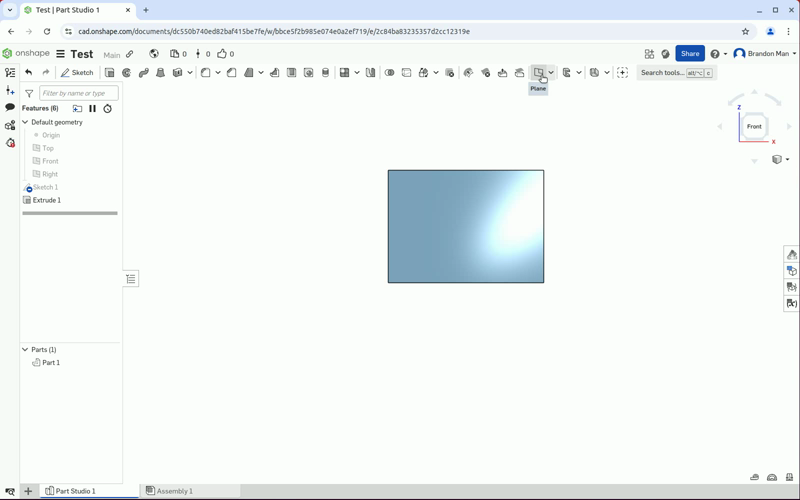
click(541, 75)
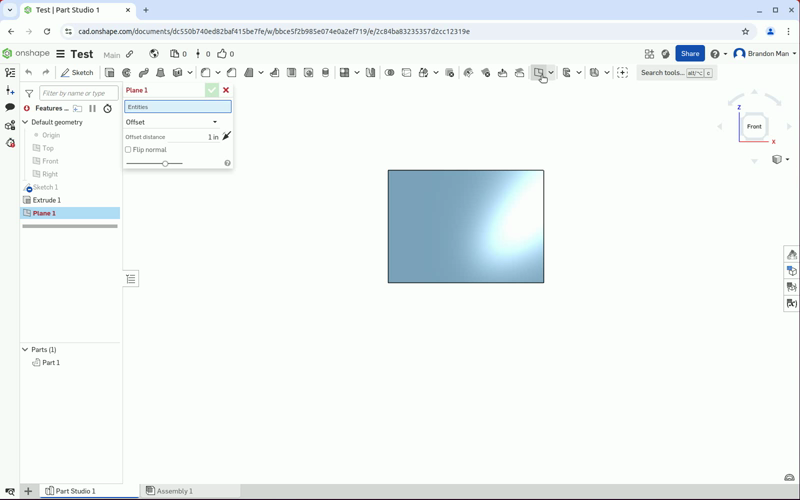
mouse_move(73, 163)
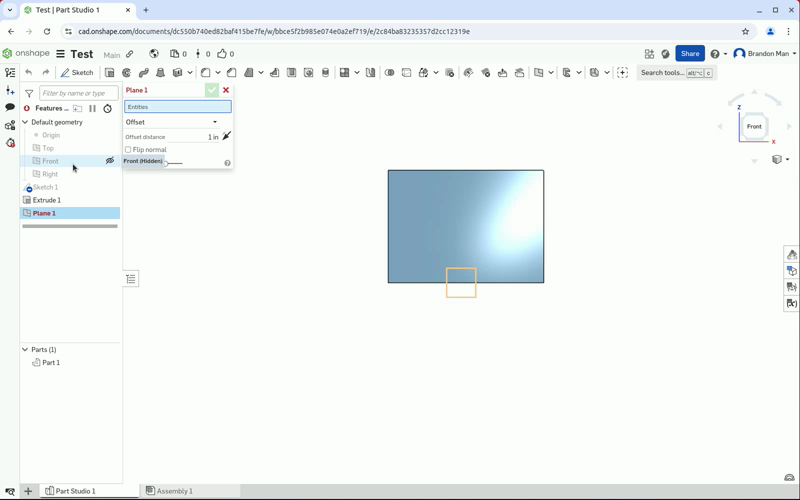
click(73, 163)
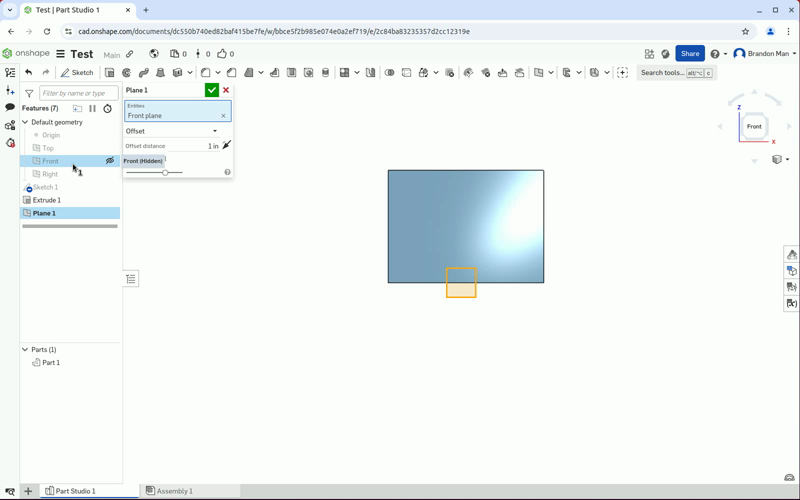
key(tab, 2)
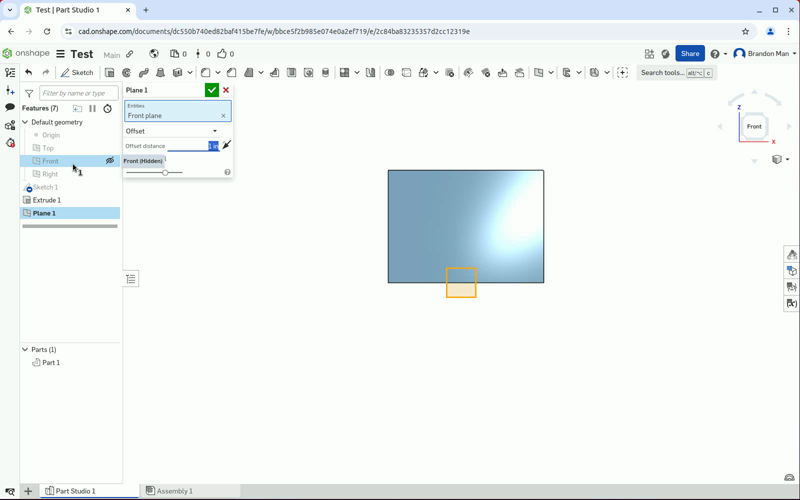
text(11.801)
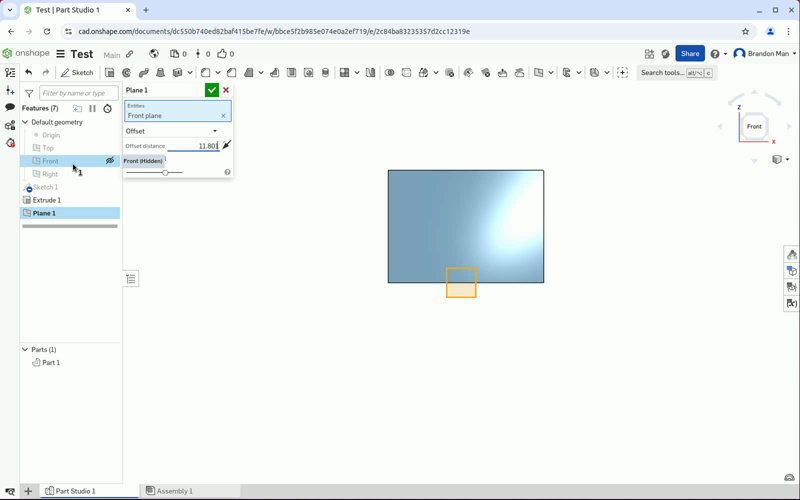
key(enter, 2)
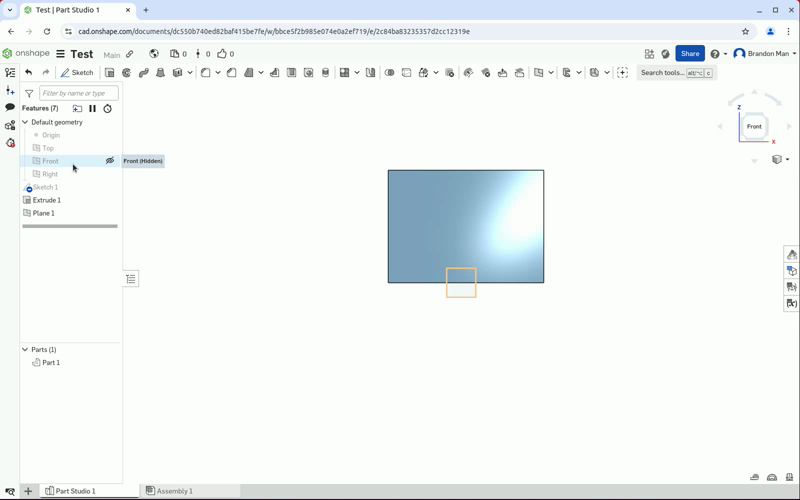
key(shift+s)
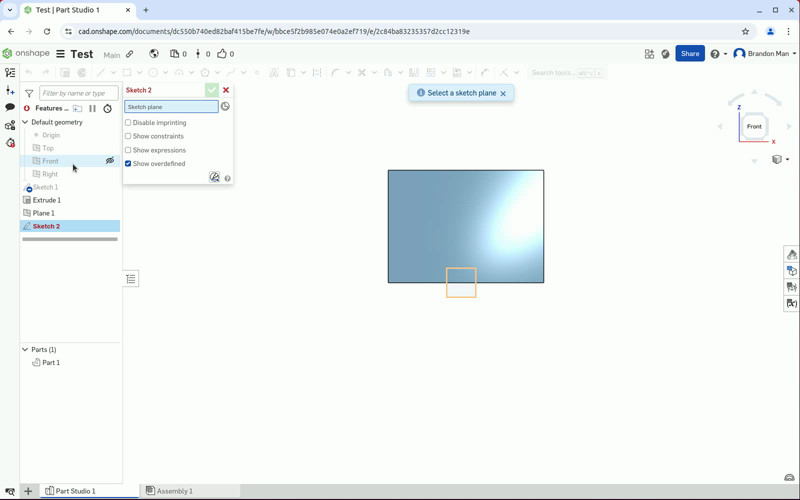
mouse_move(73, 215)
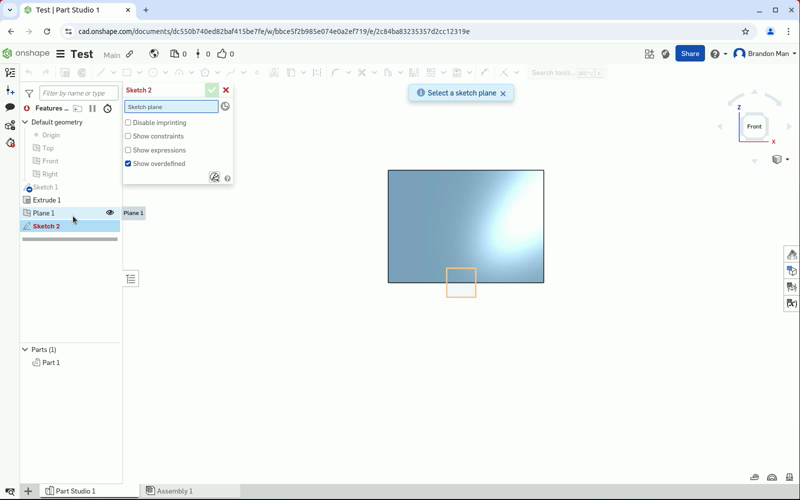
click(73, 215)
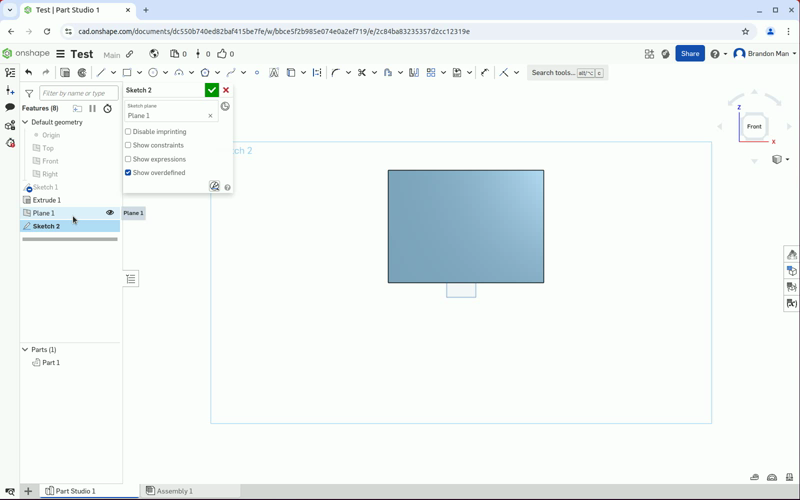
mouse_move(73, 352)
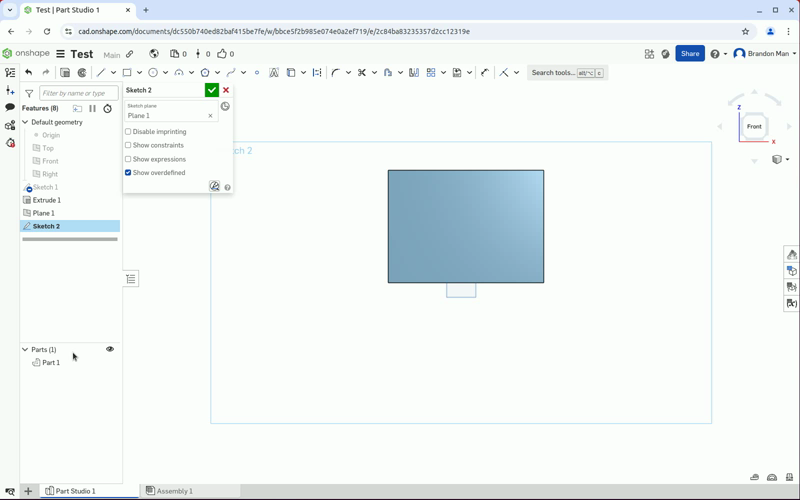
key(y)
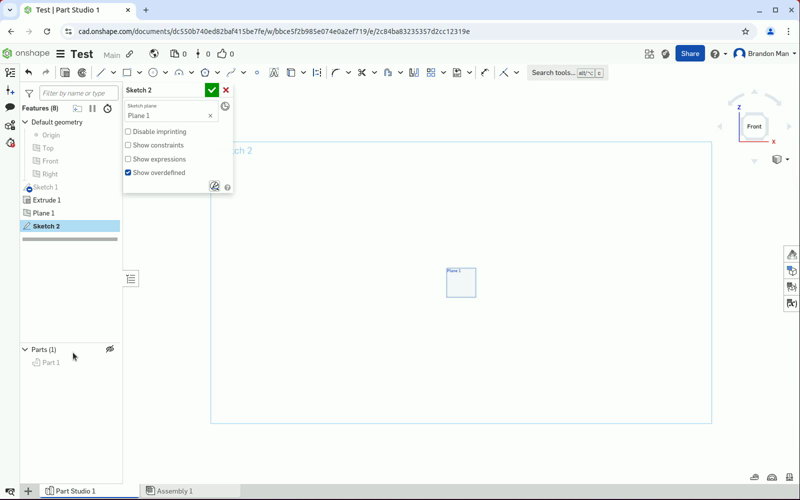
key(a)
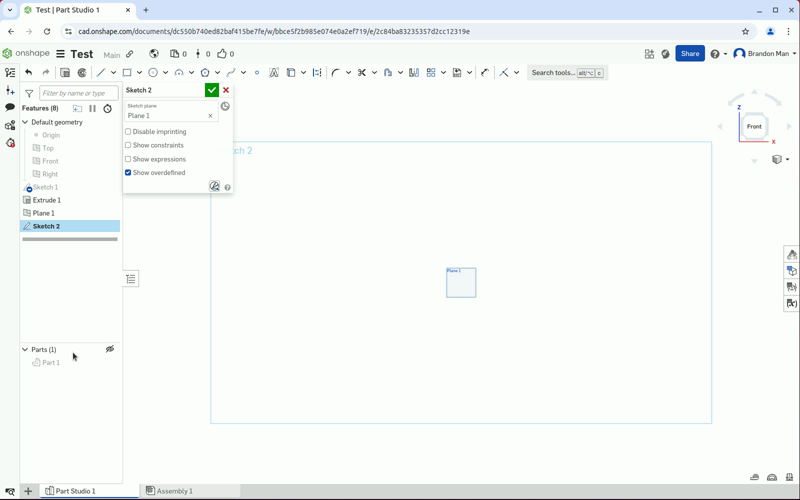
key_down(shift)
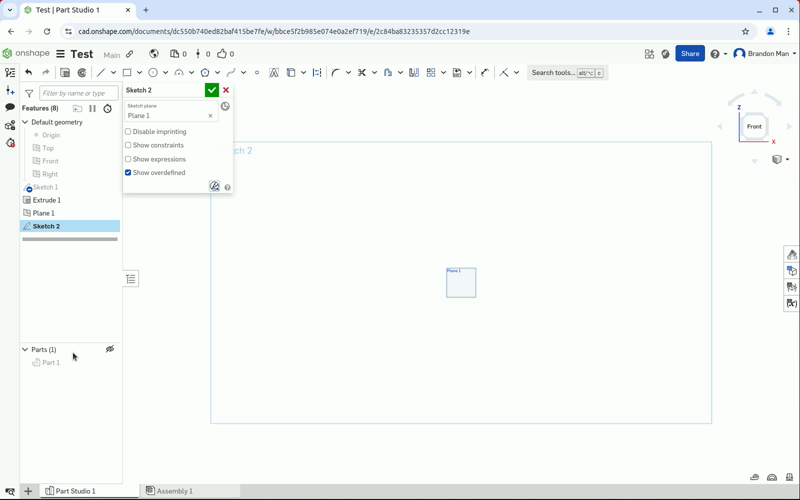
mouse_move(438, 170)
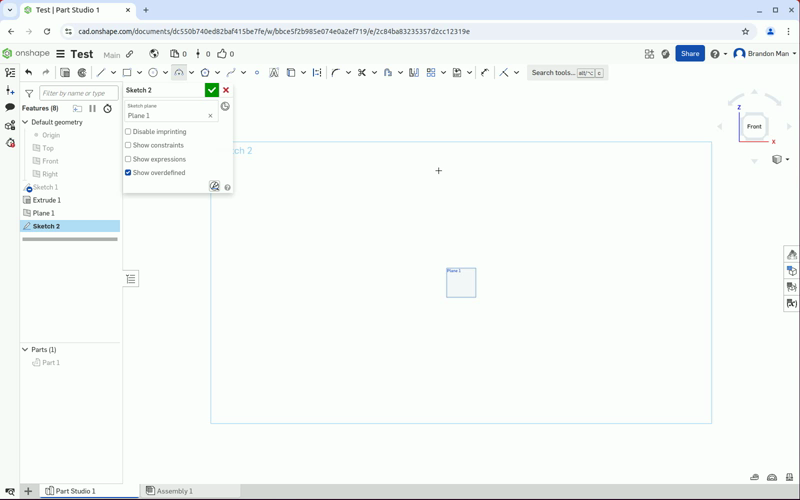
click(438, 170)
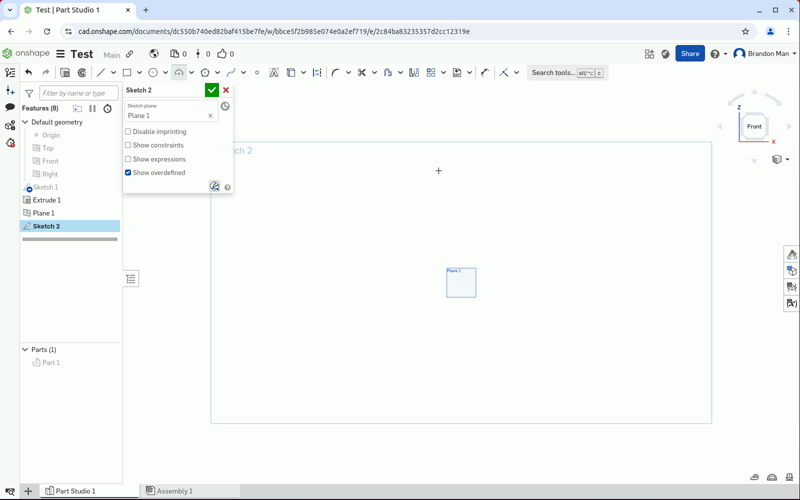
key_up(shift)
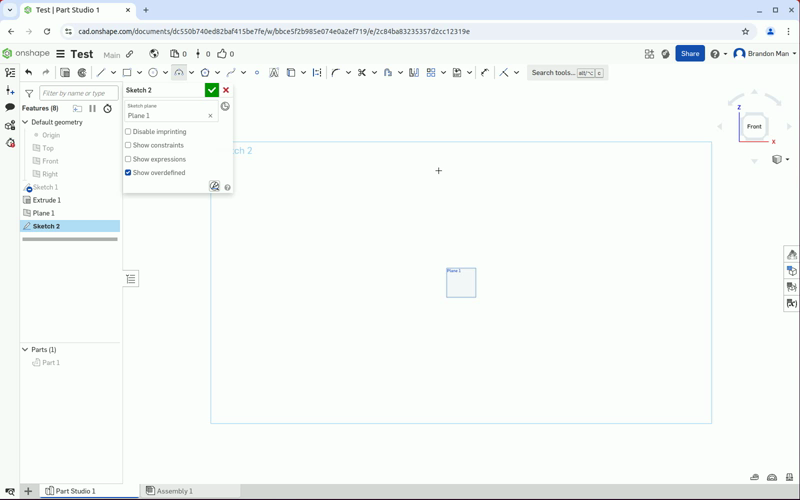
key_down(shift)
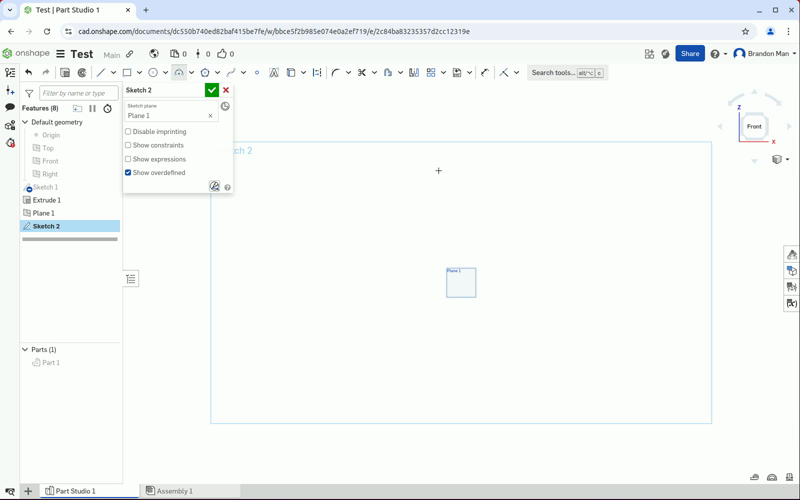
mouse_move(493, 170)
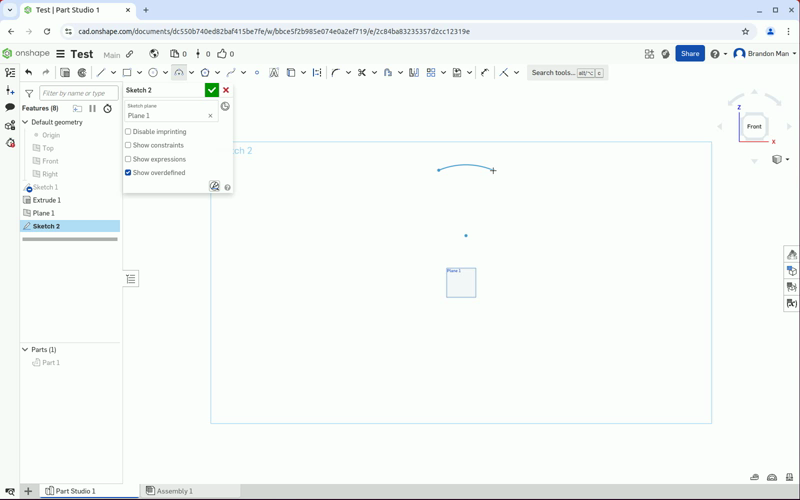
click(493, 170)
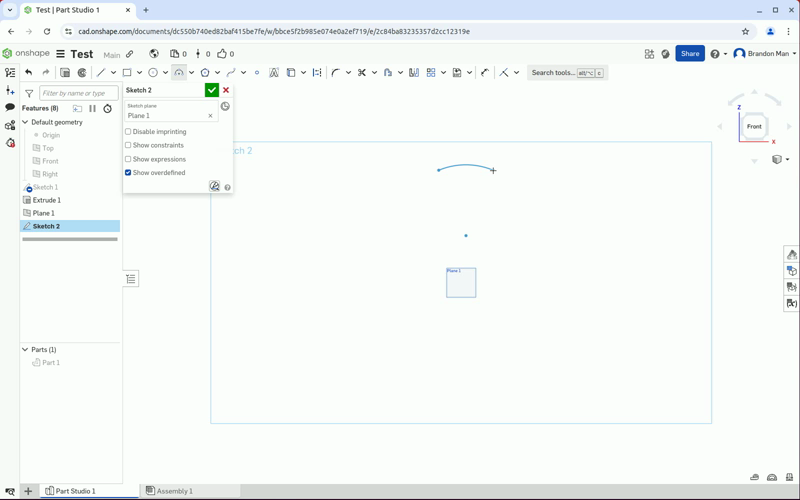
mouse_move(465, 197)
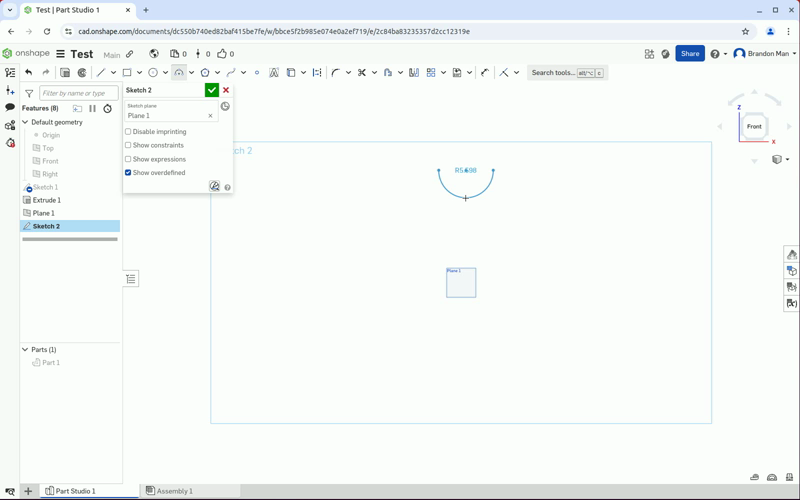
click(465, 197)
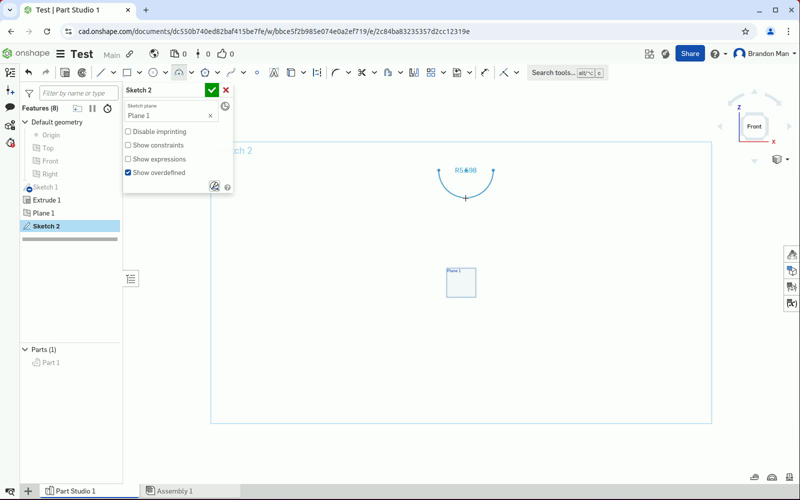
key_up(shift)
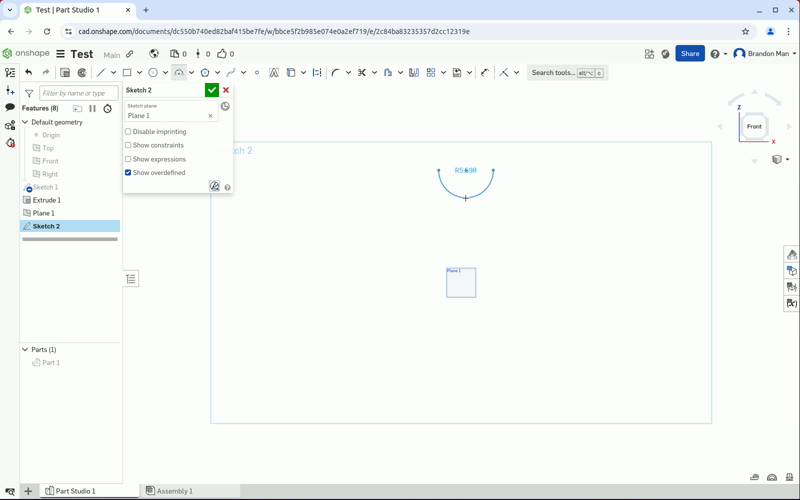
key(esc)
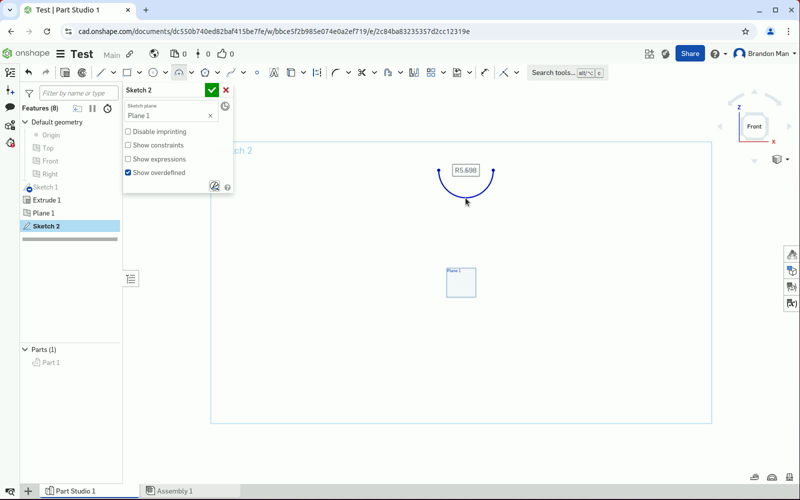
key(l)
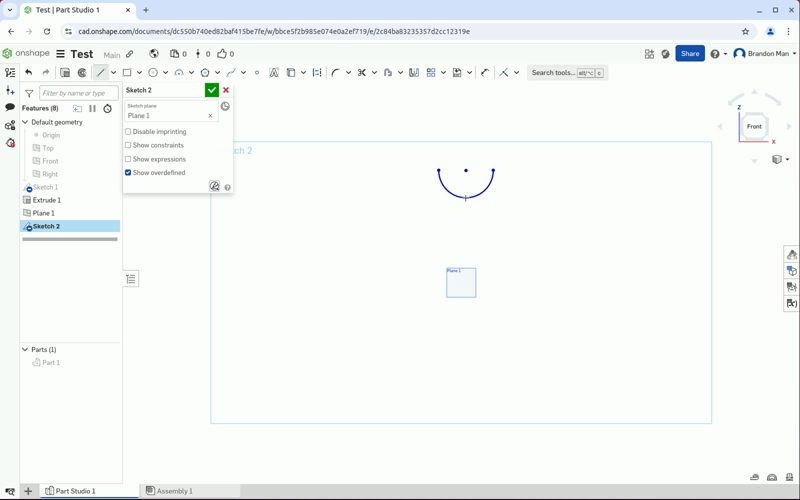
mouse_move(493, 170)
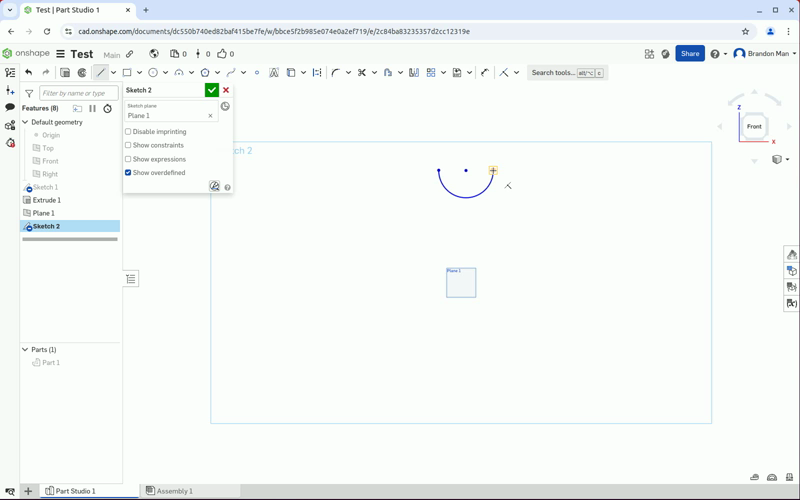
click(493, 170)
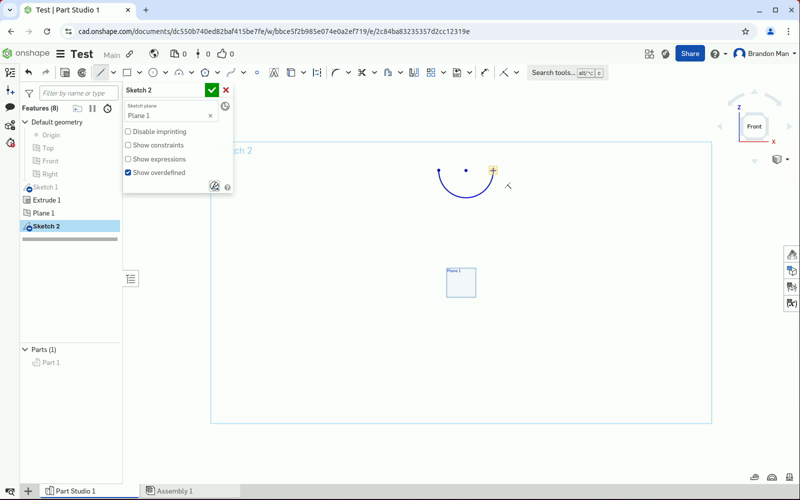
mouse_move(523, 170)
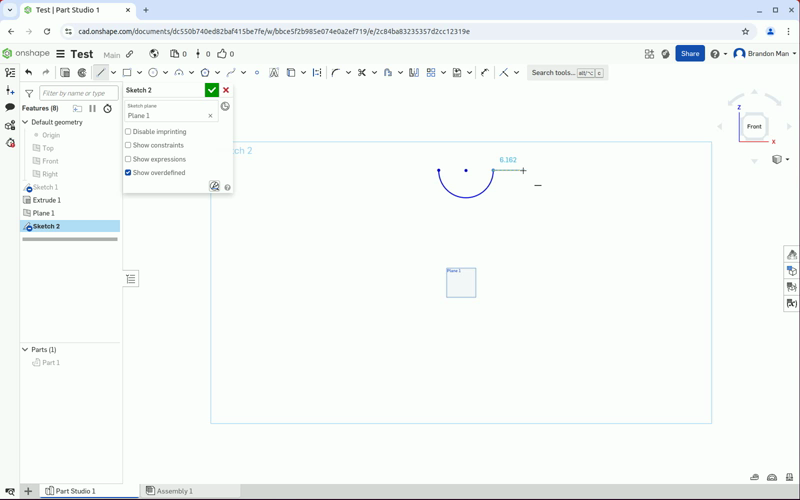
key_down(shift)
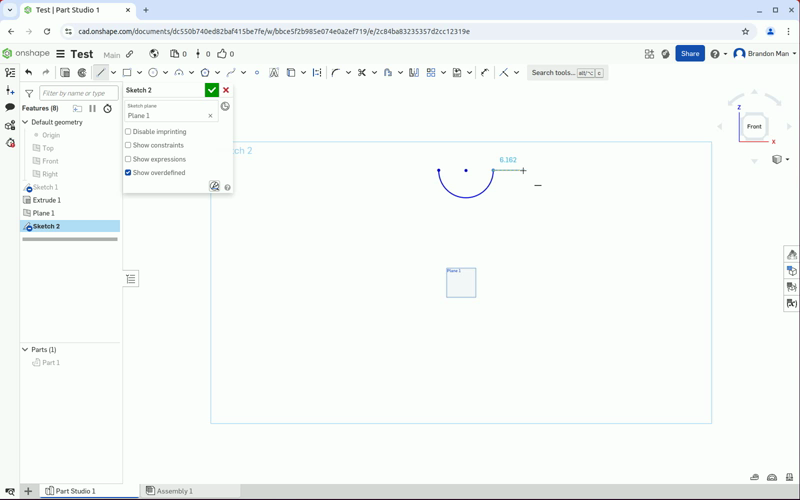
mouse_move(438, 170)
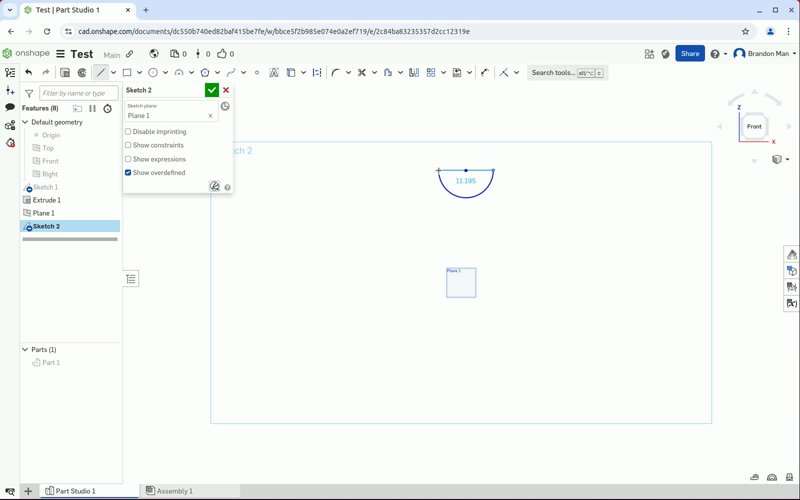
key_up(shift)
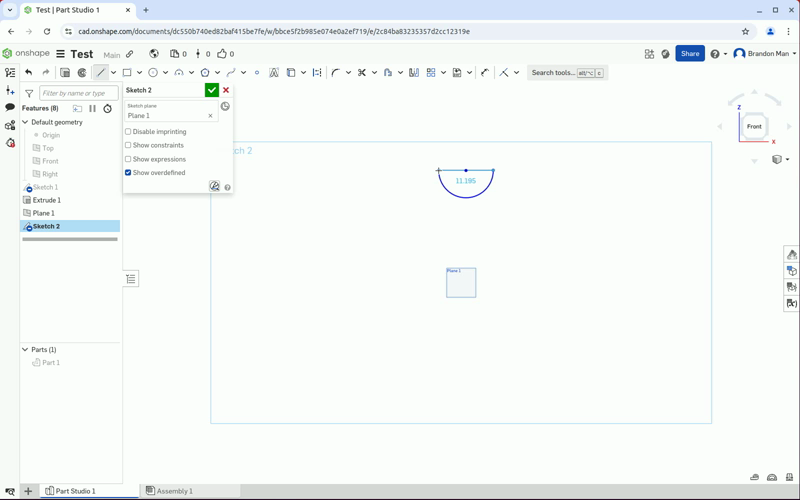
click(438, 170)
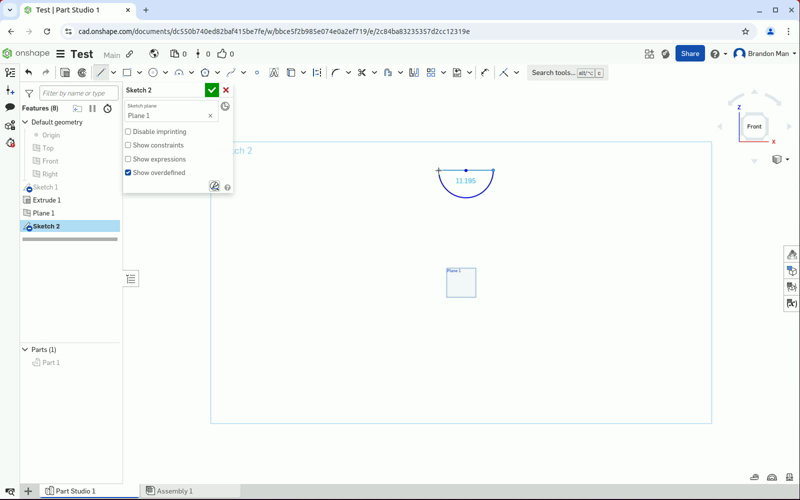
key(esc)
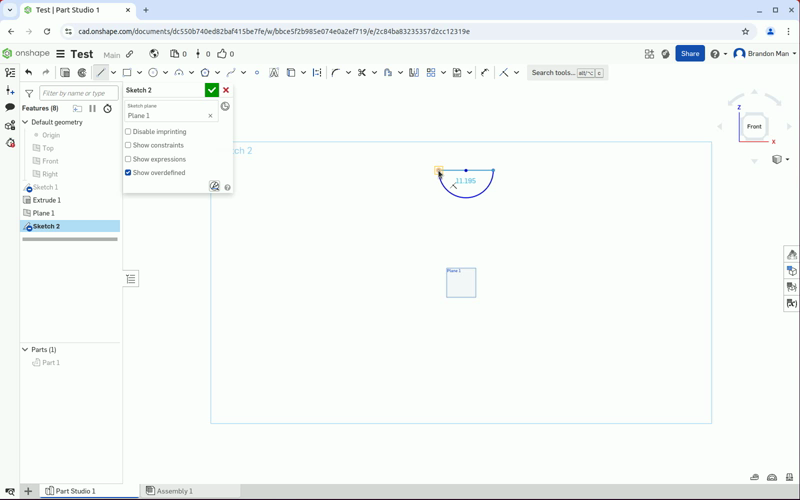
mouse_move(441, 178)
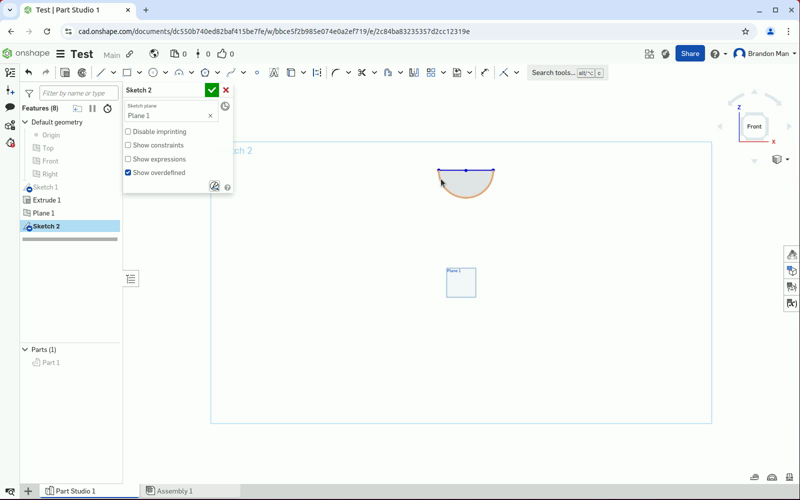
scroll(6)
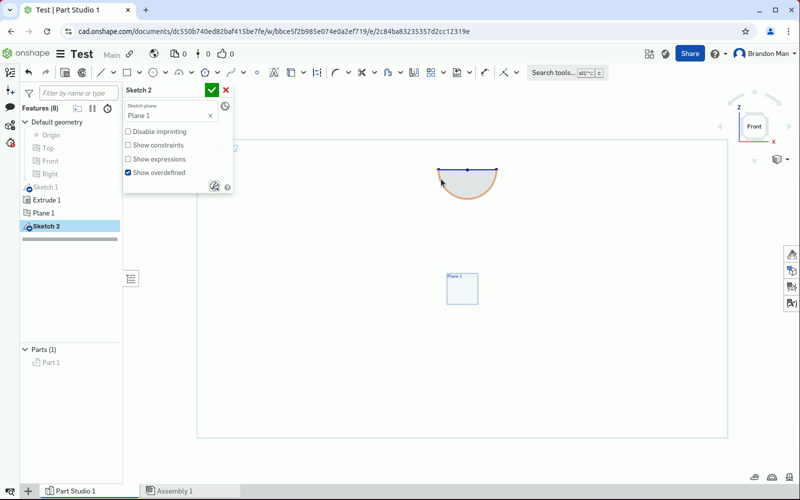
scroll(6)
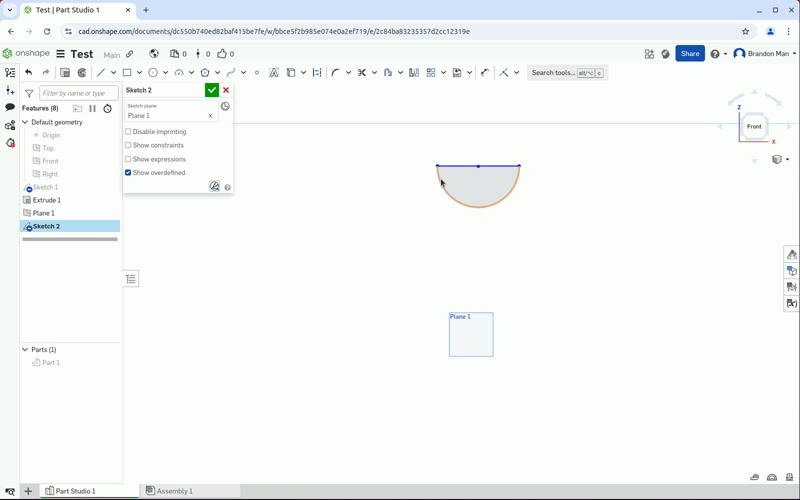
scroll(6)
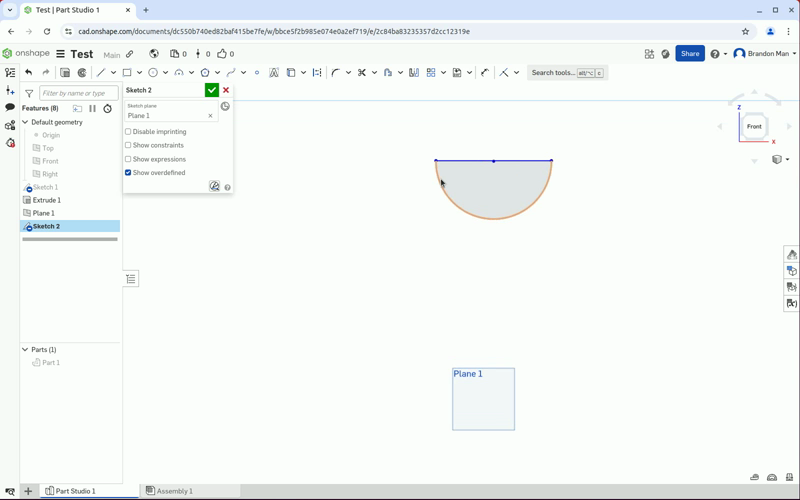
scroll(6)
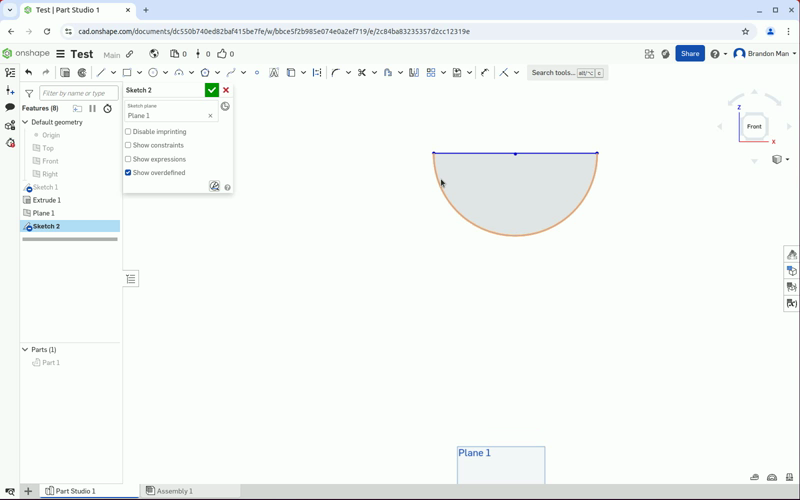
scroll(6)
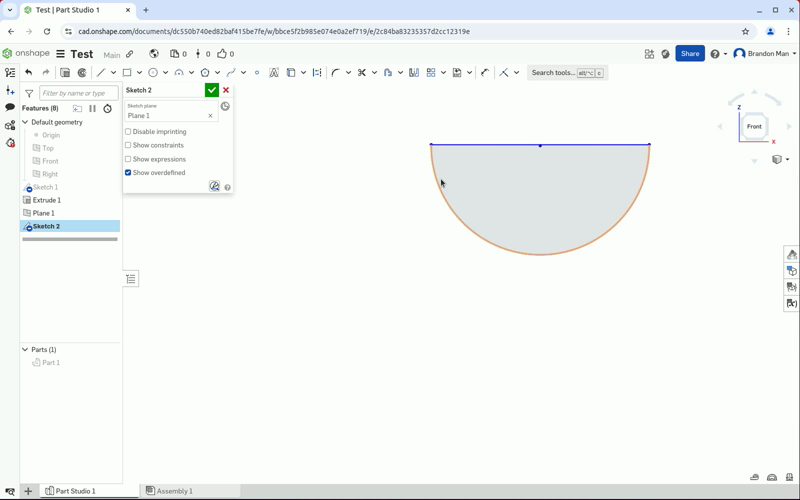
scroll(6)
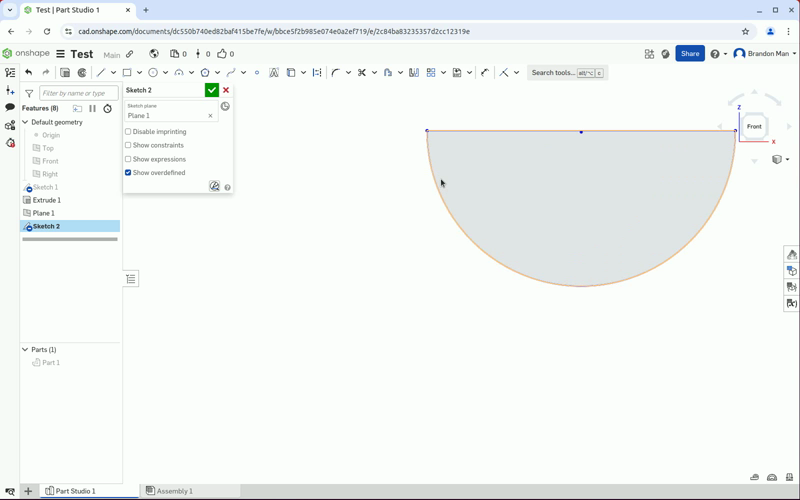
scroll(6)
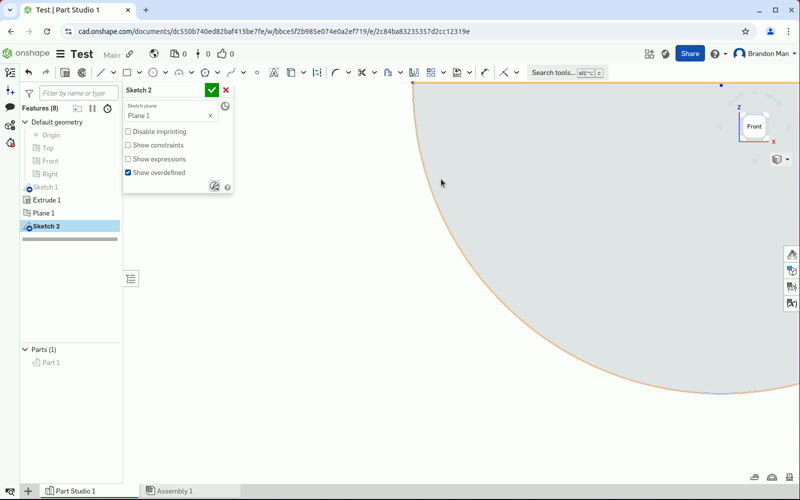
click(441, 178)
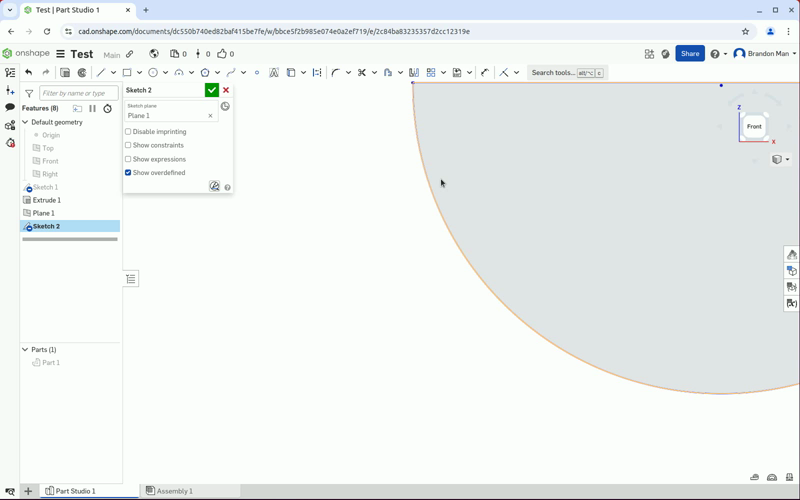
scroll(-6)
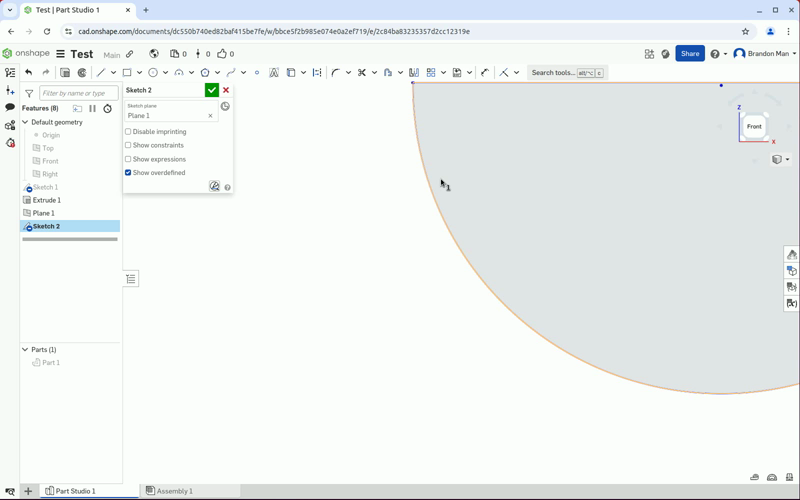
scroll(-6)
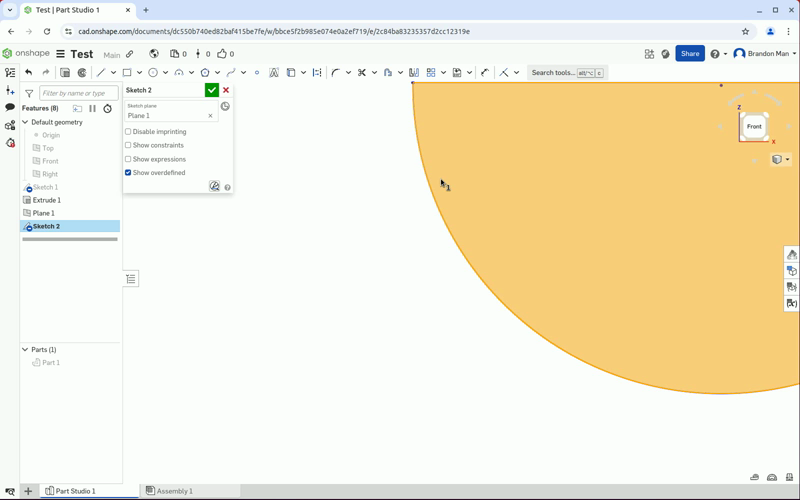
scroll(-6)
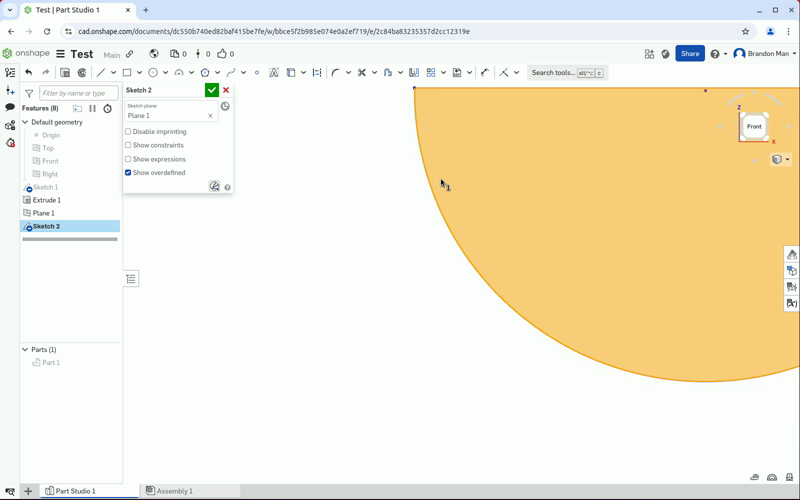
scroll(-6)
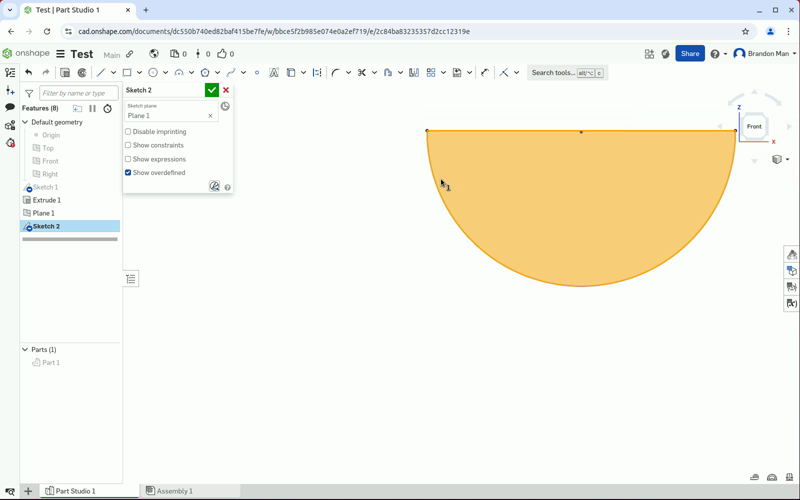
scroll(-6)
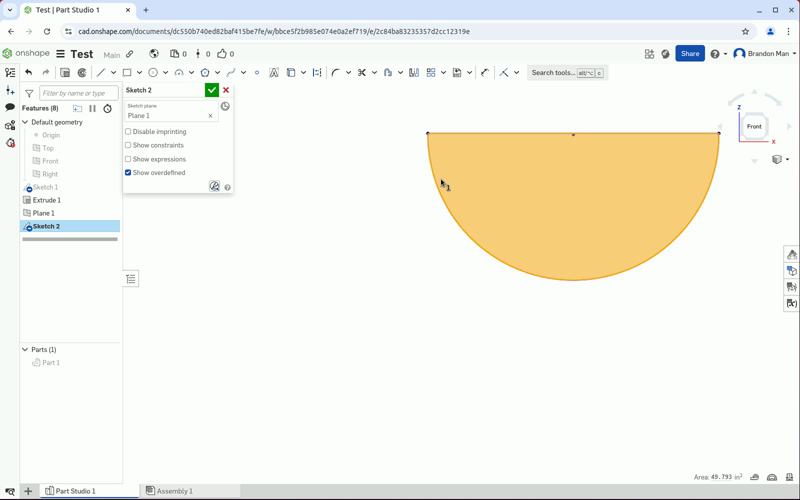
scroll(-6)
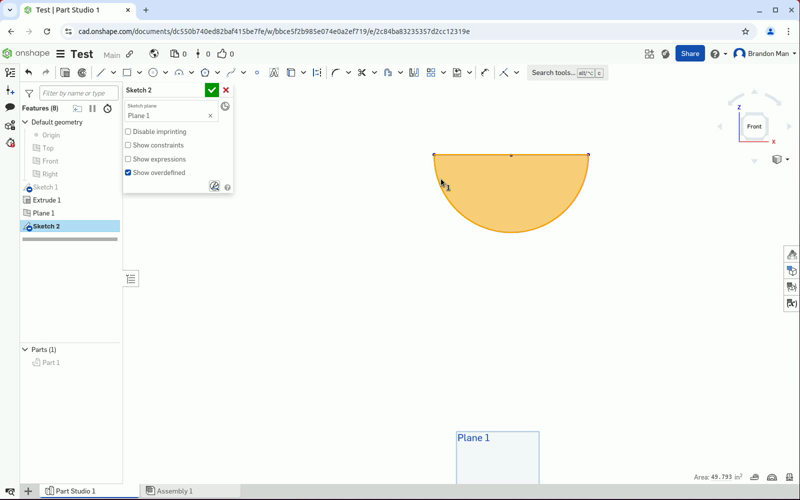
scroll(-6)
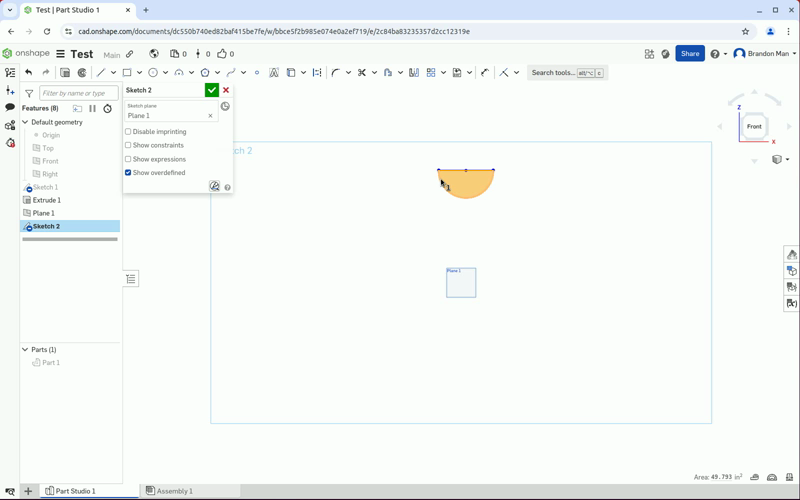
mouse_move(73, 352)
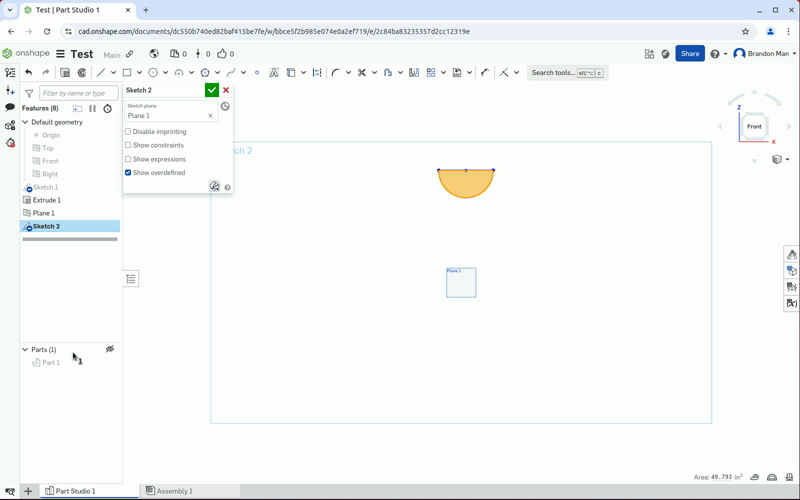
key(shift+y)
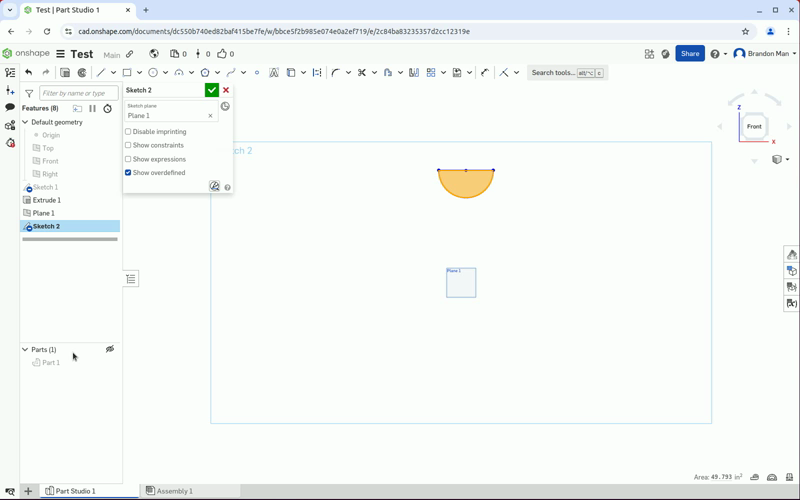
key(shift+e)
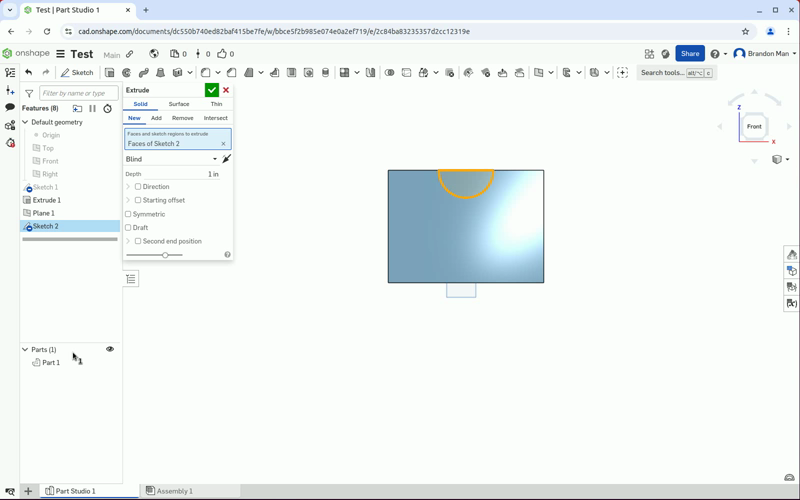
mouse_move(143, 106)
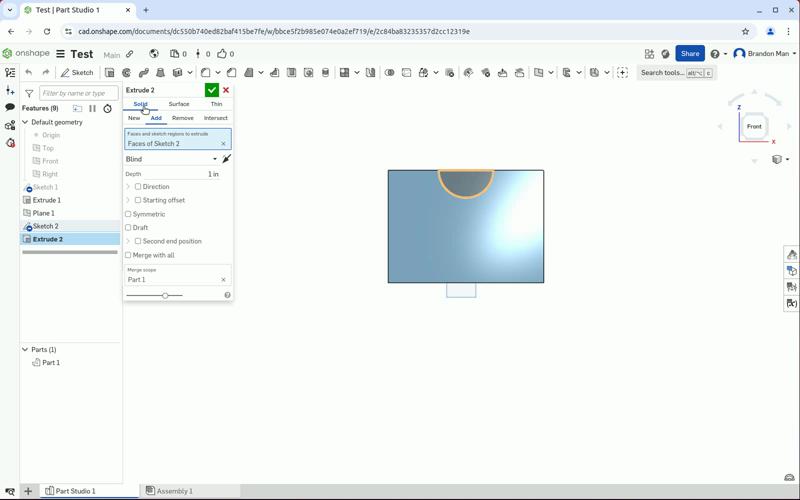
click(143, 106)
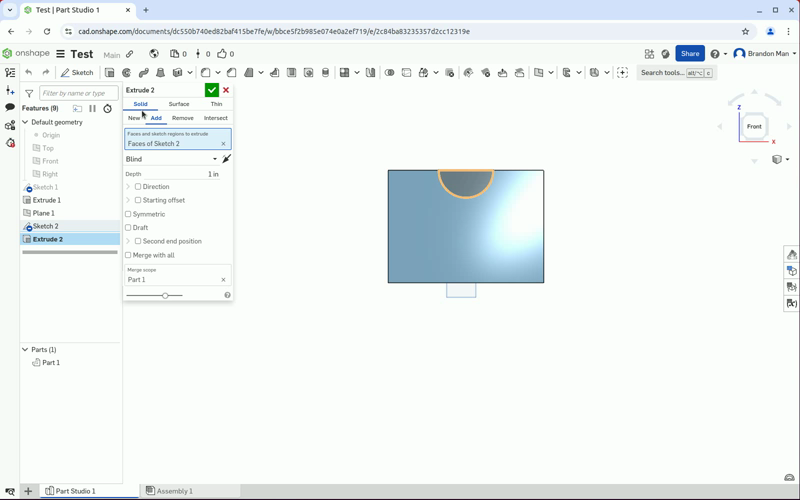
mouse_move(137, 120)
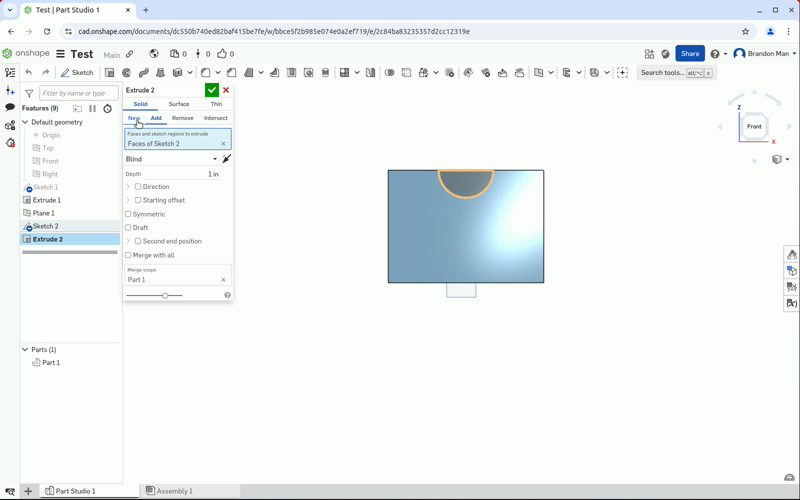
click(137, 120)
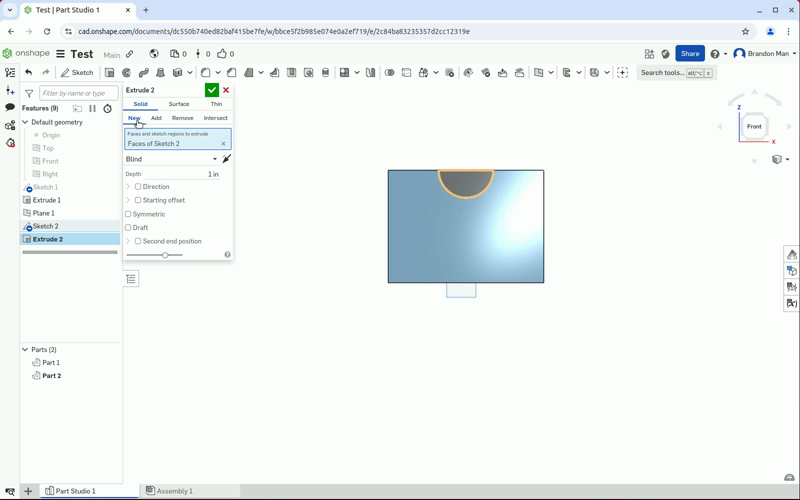
key(tab, 4)
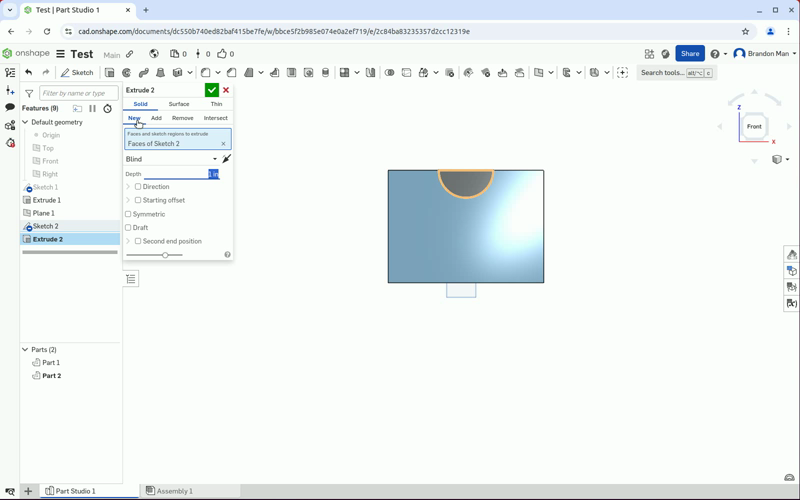
text(-30.811)
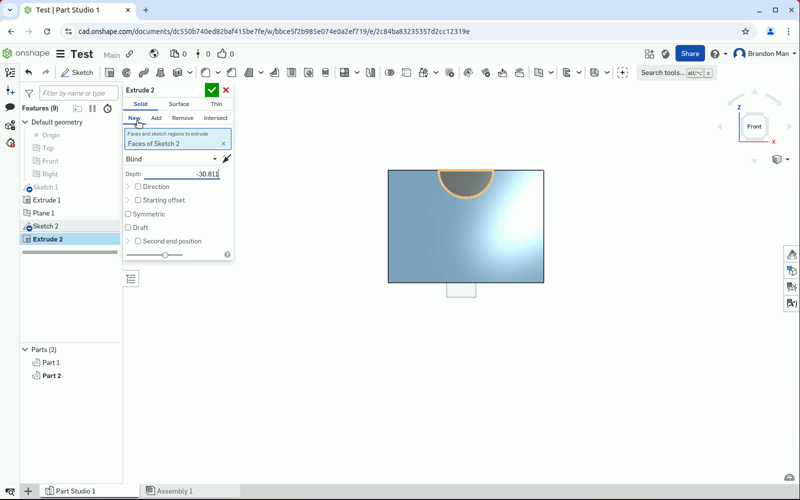
key(enter)
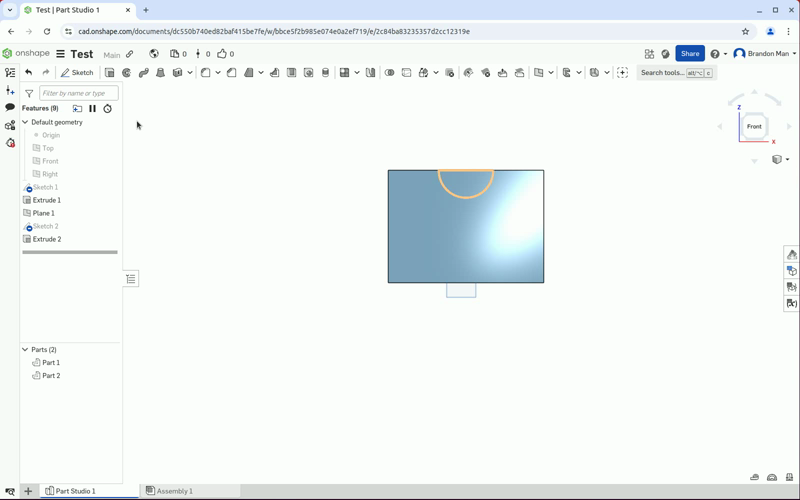
key(shift+h)
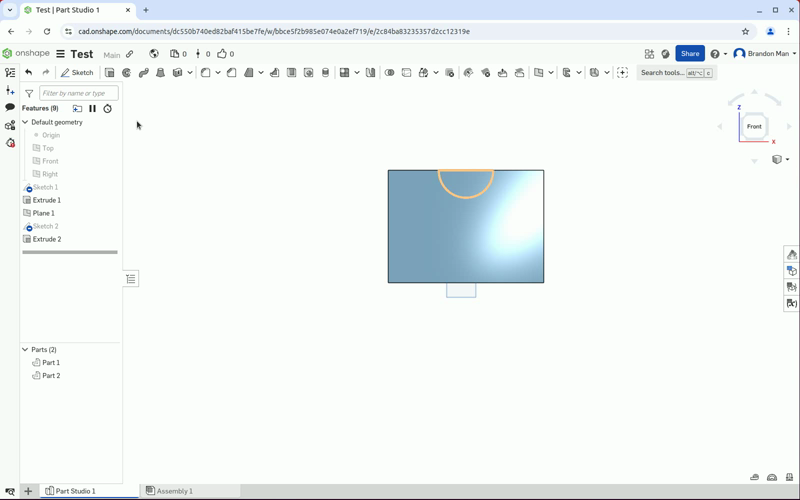
key(shift+h)
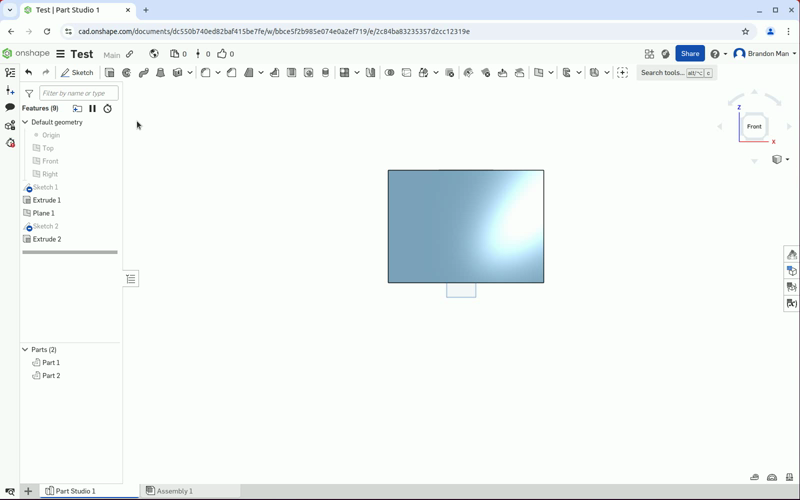
mouse_move(73, 189)
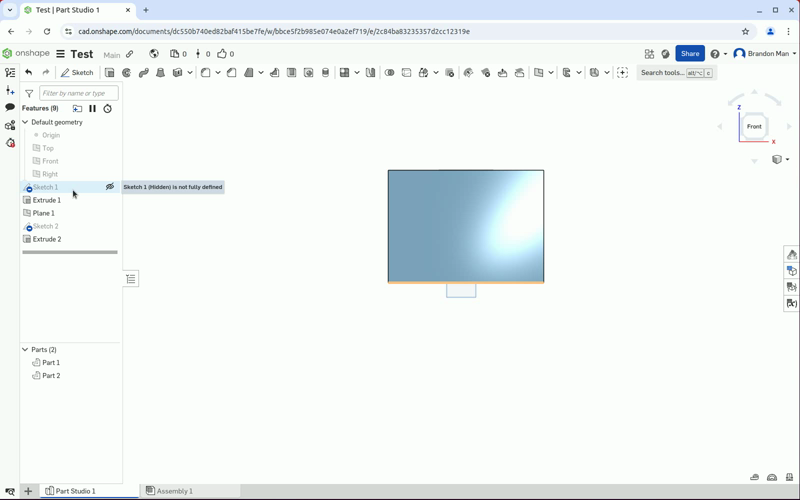
click(73, 189)
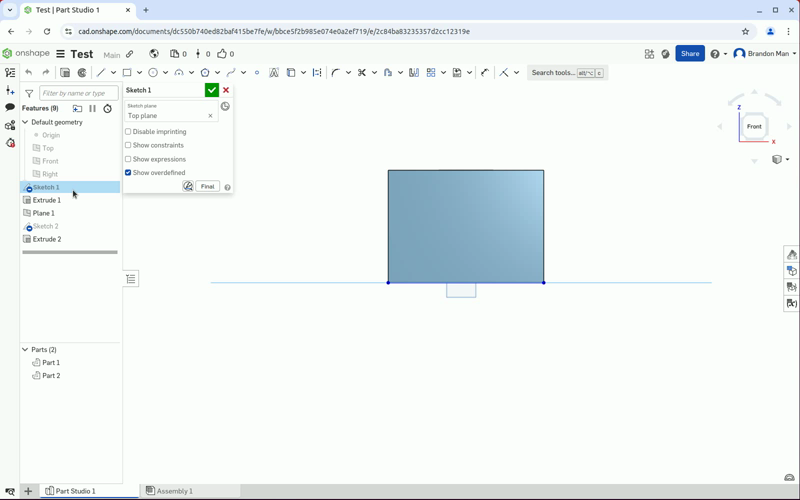
mouse_move(229, 92)
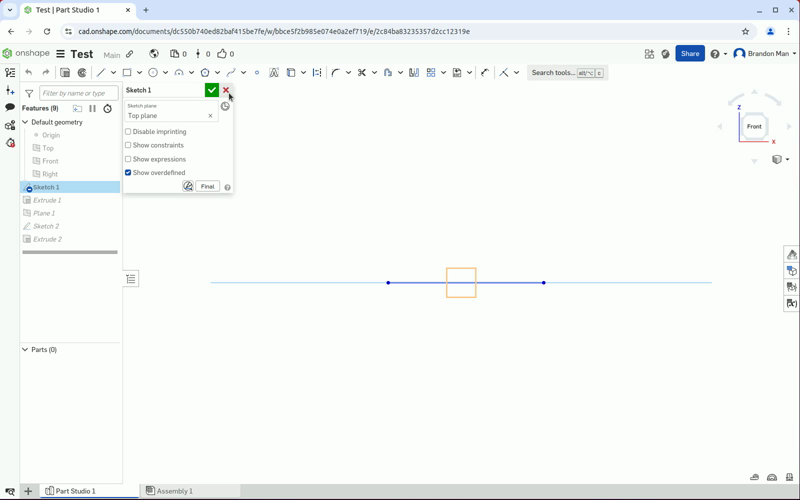
click(229, 92)
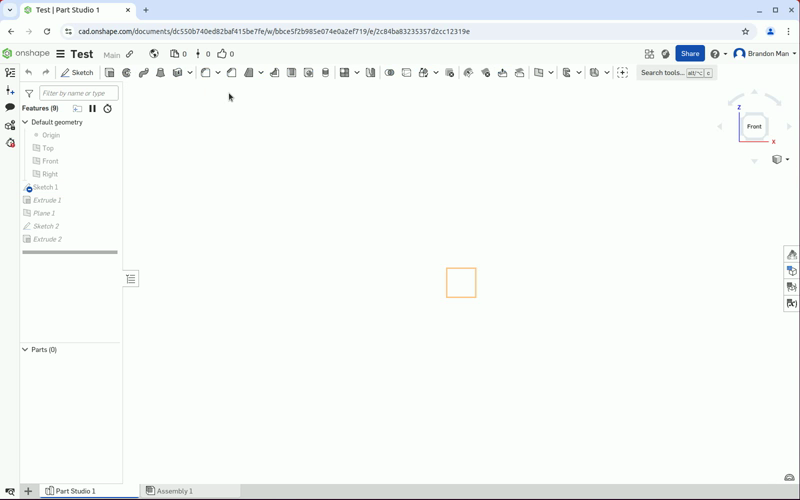
key(shift+s)
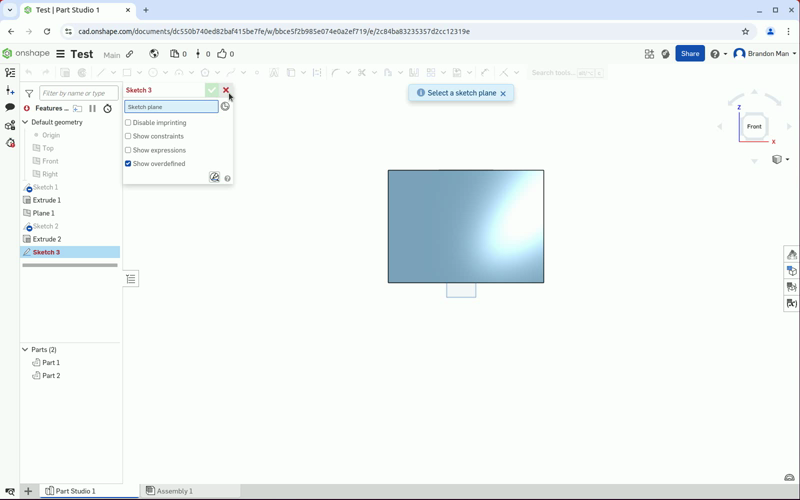
mouse_move(73, 215)
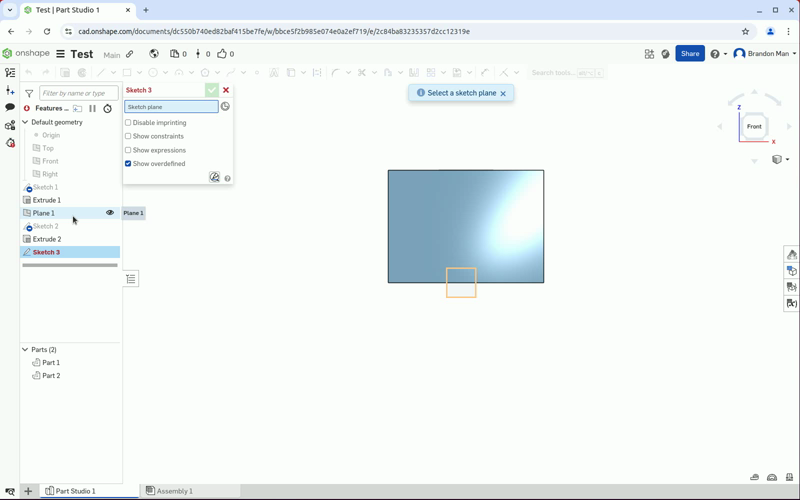
click(73, 215)
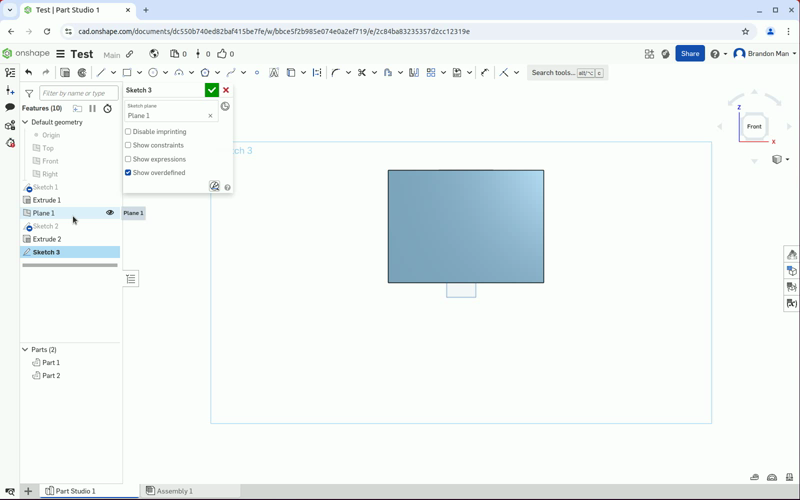
mouse_move(73, 352)
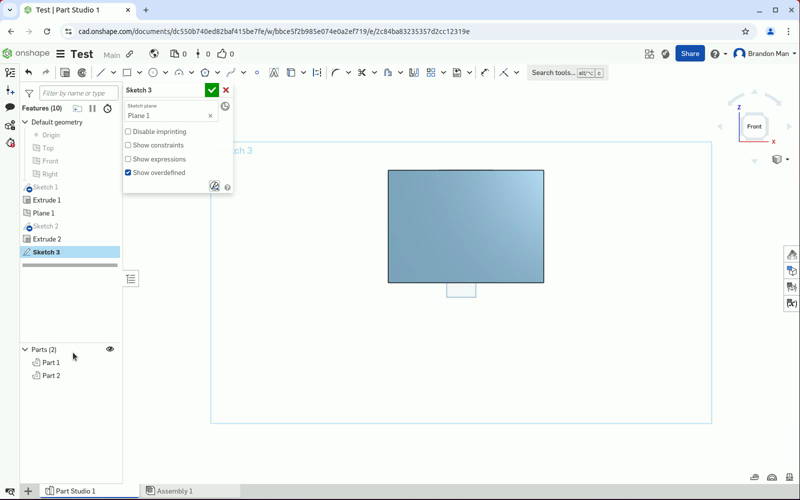
key(y)
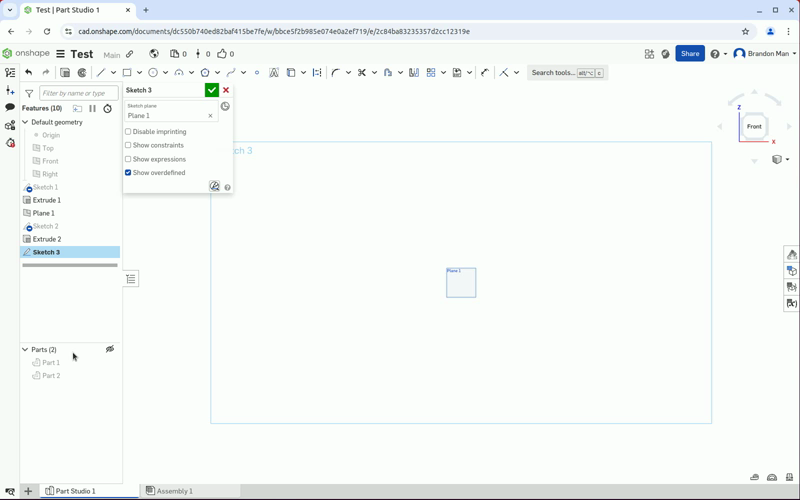
key(a)
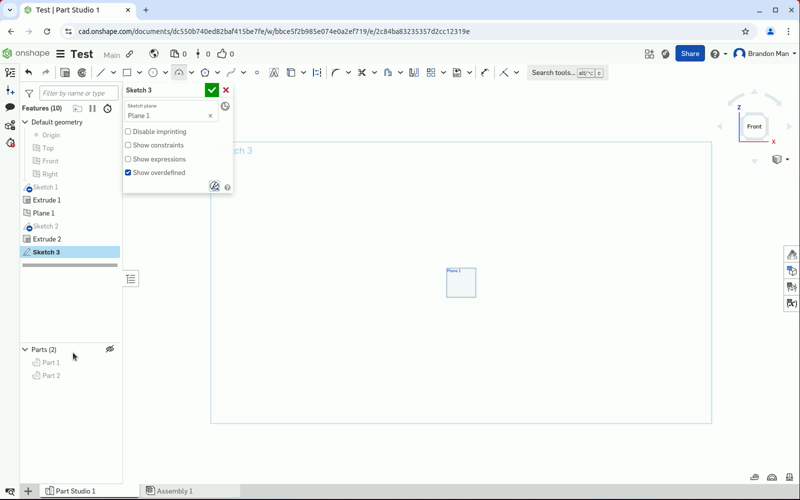
key_down(shift)
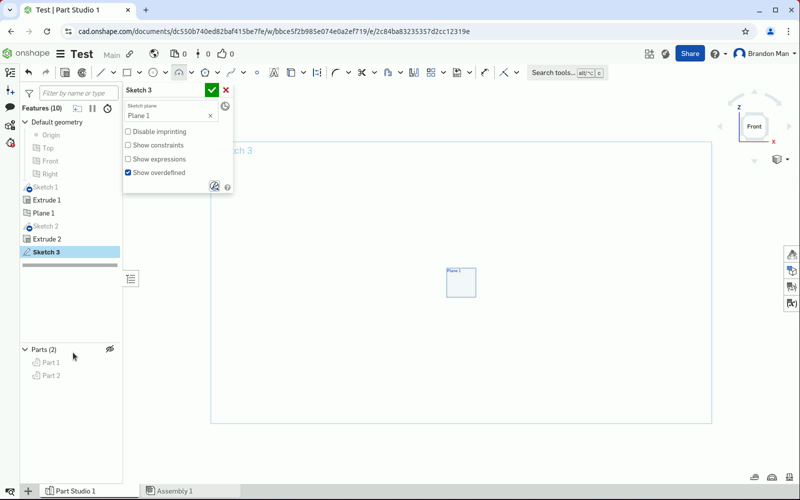
mouse_move(423, 170)
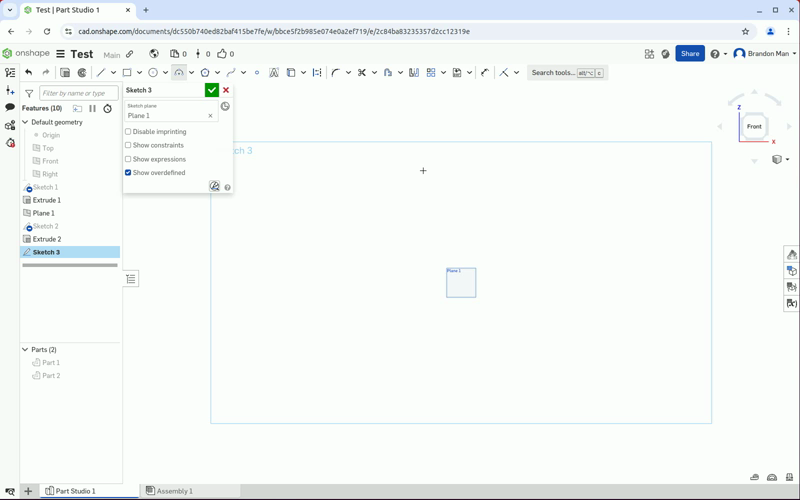
click(423, 170)
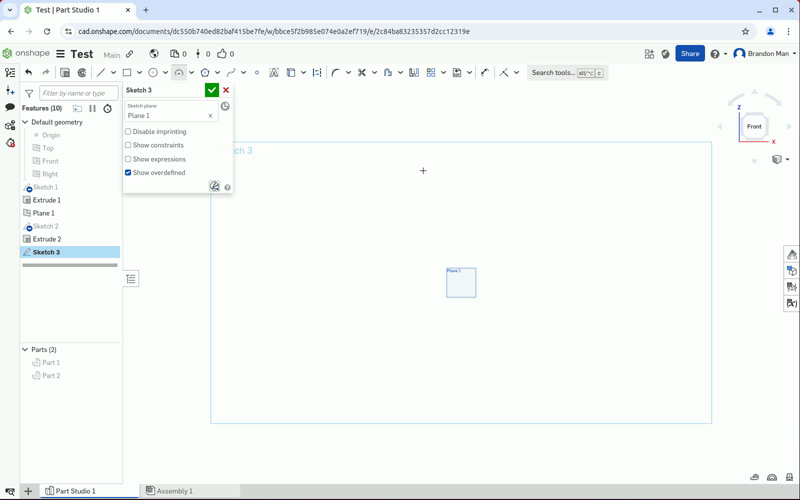
key_up(shift)
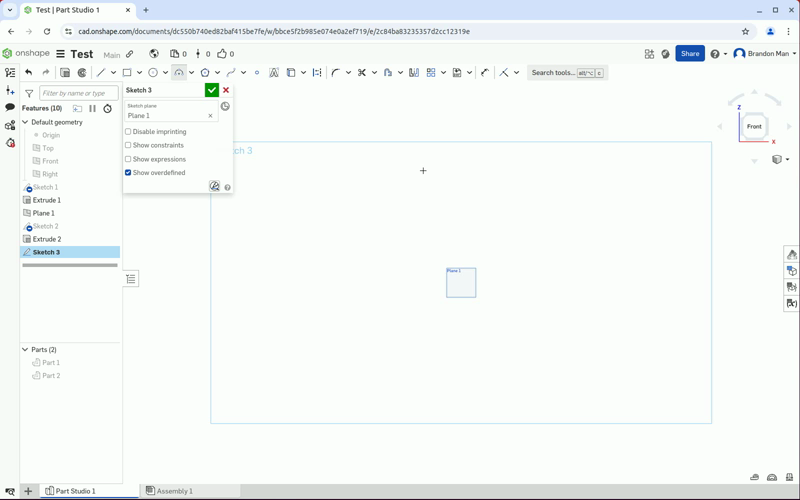
key_down(shift)
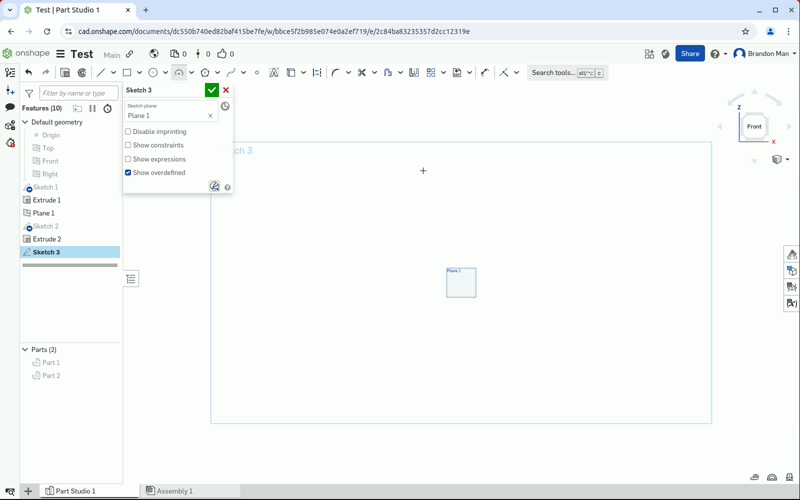
mouse_move(509, 170)
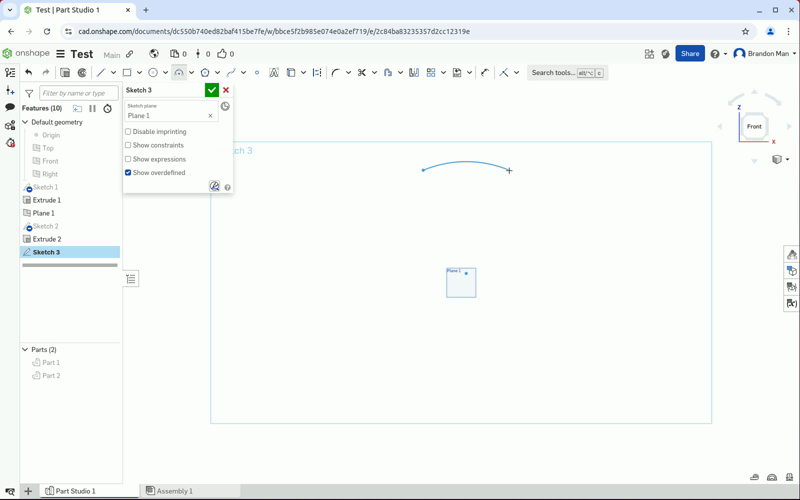
click(509, 170)
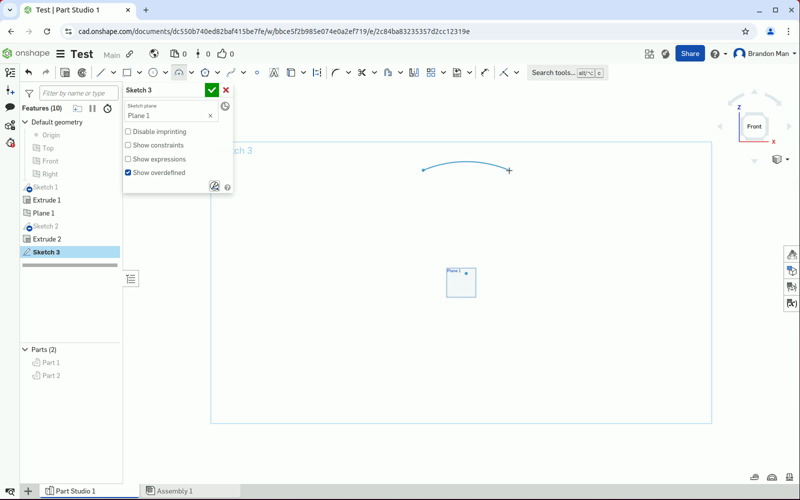
mouse_move(466, 213)
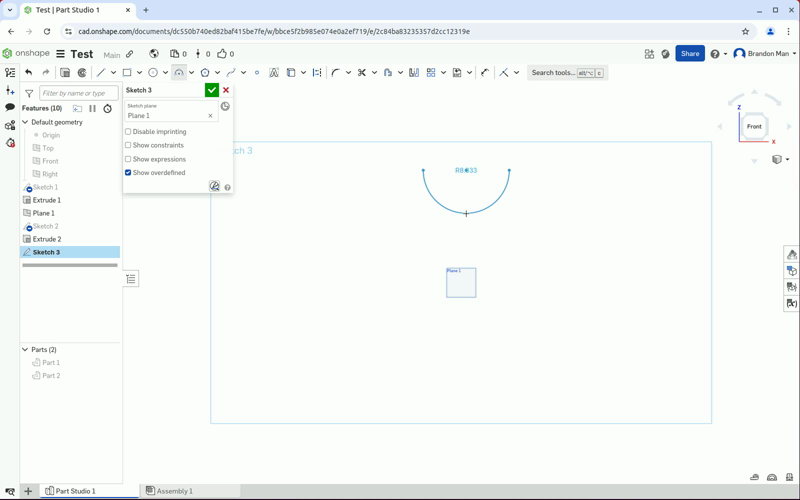
click(466, 213)
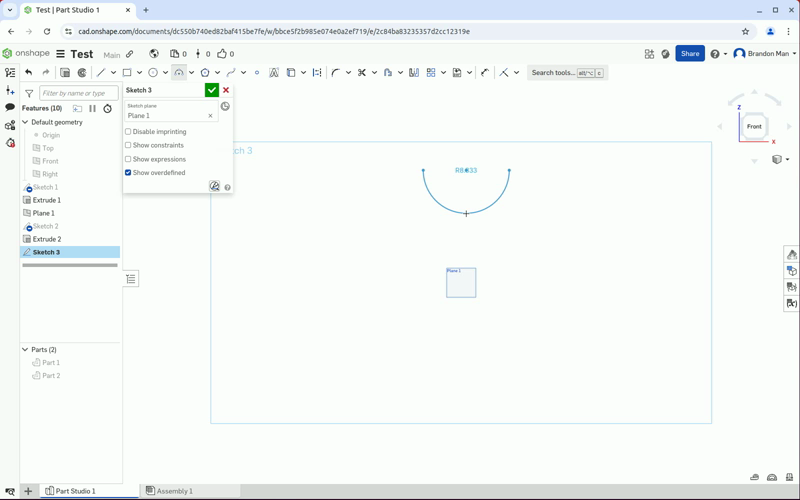
key_up(shift)
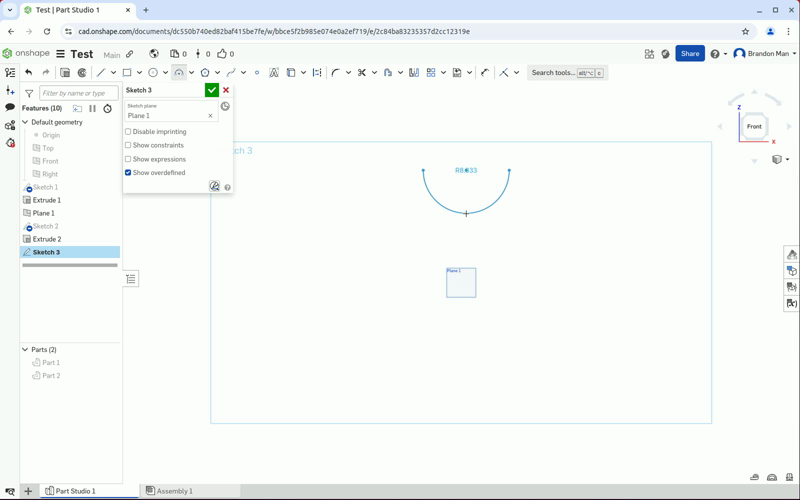
key(esc)
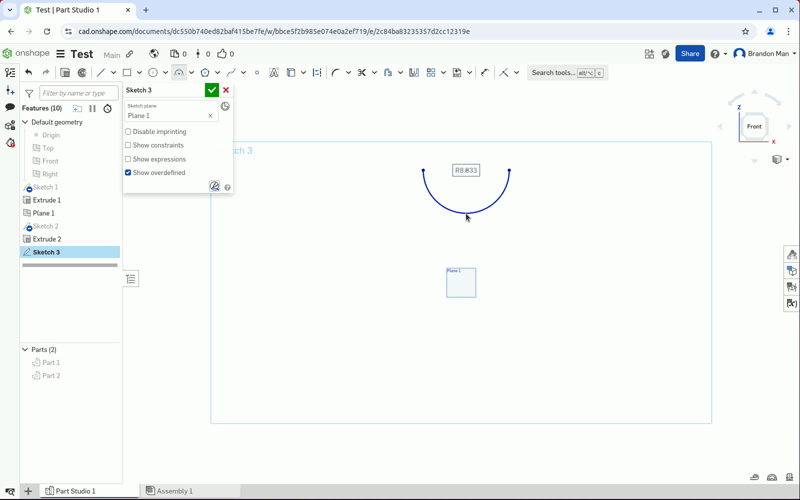
key(l)
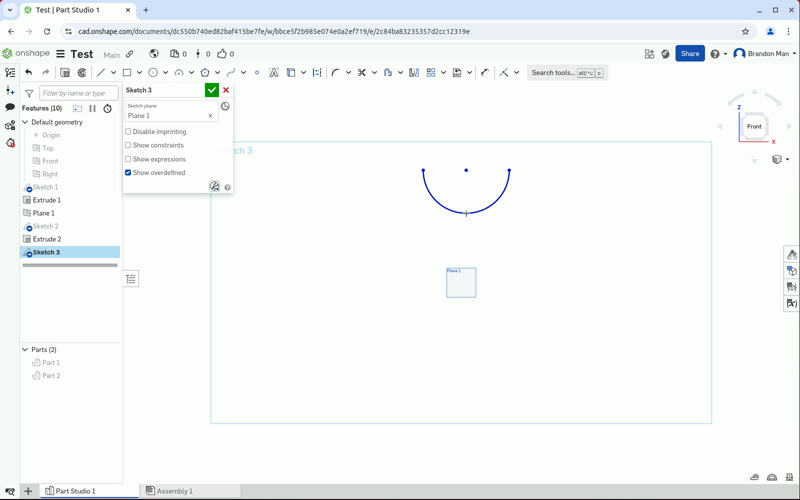
mouse_move(509, 170)
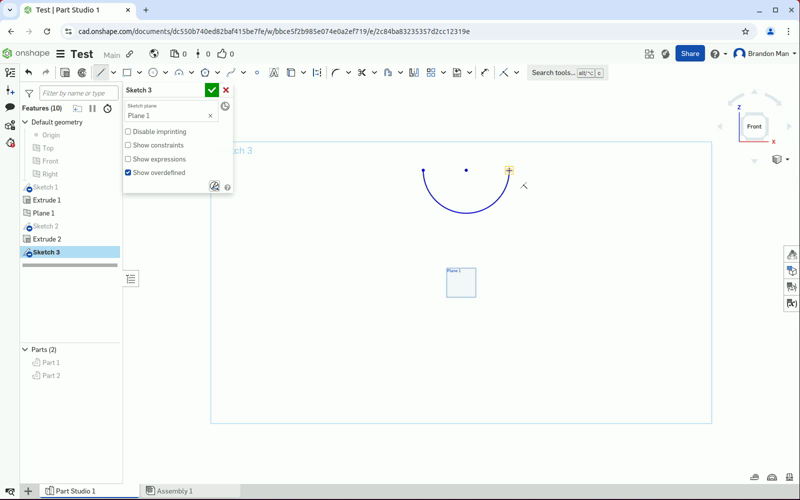
click(509, 170)
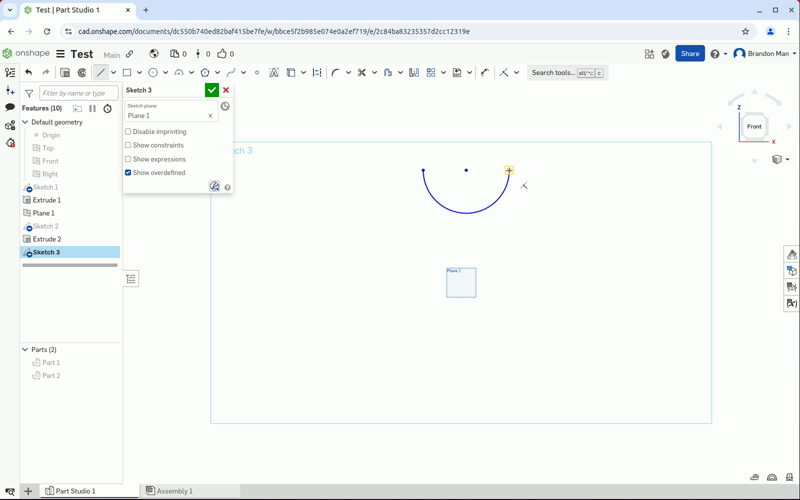
key_down(shift)
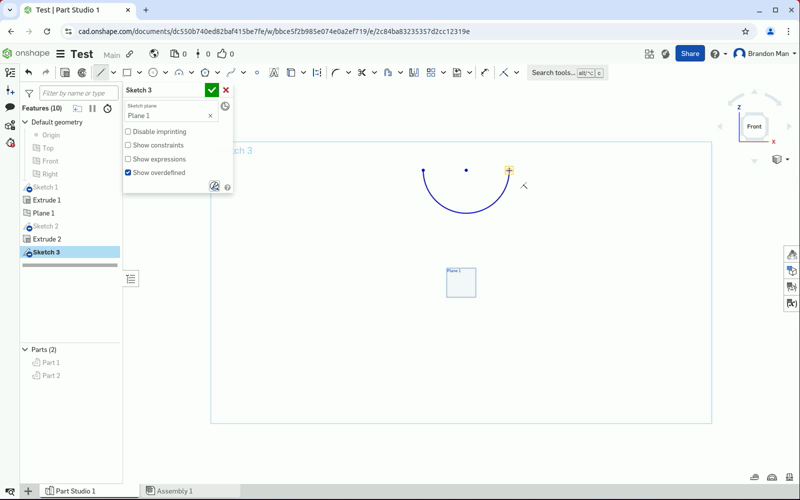
mouse_move(539, 170)
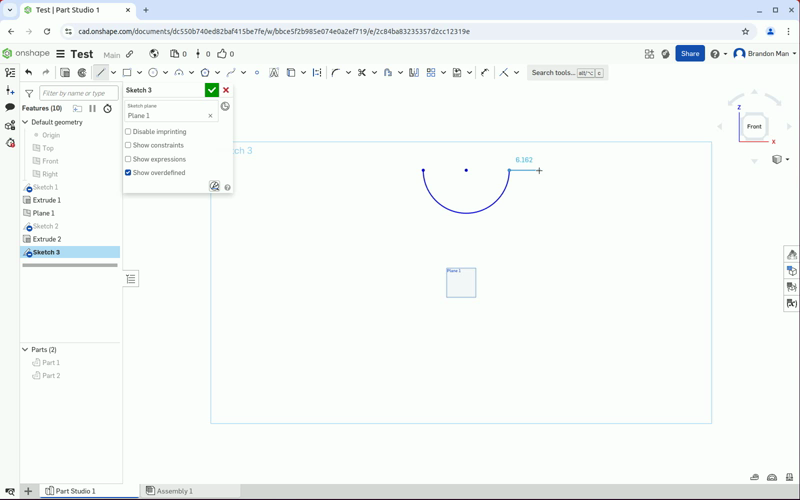
mouse_move(493, 170)
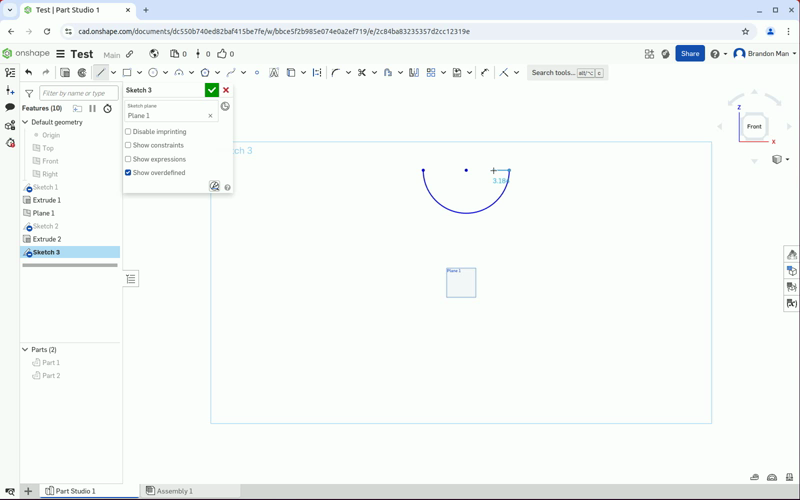
click(493, 170)
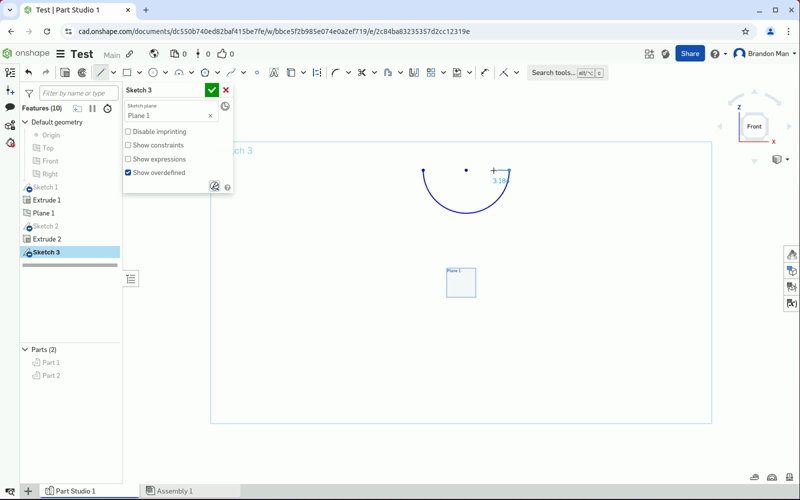
key_up(shift)
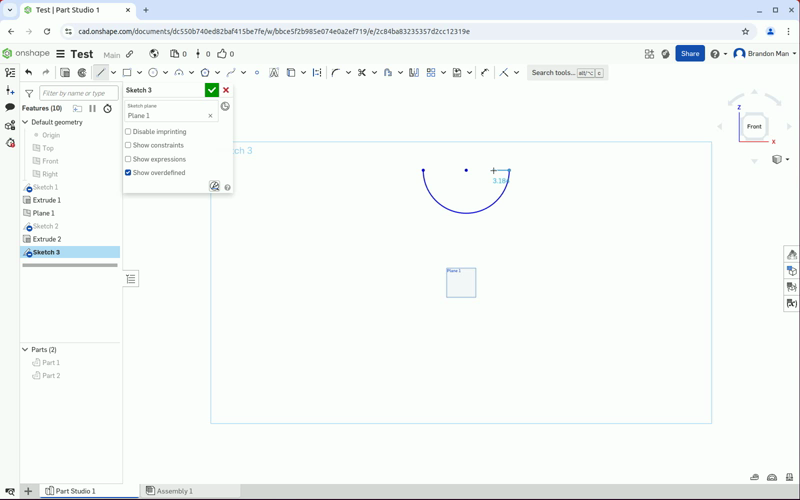
key(esc)
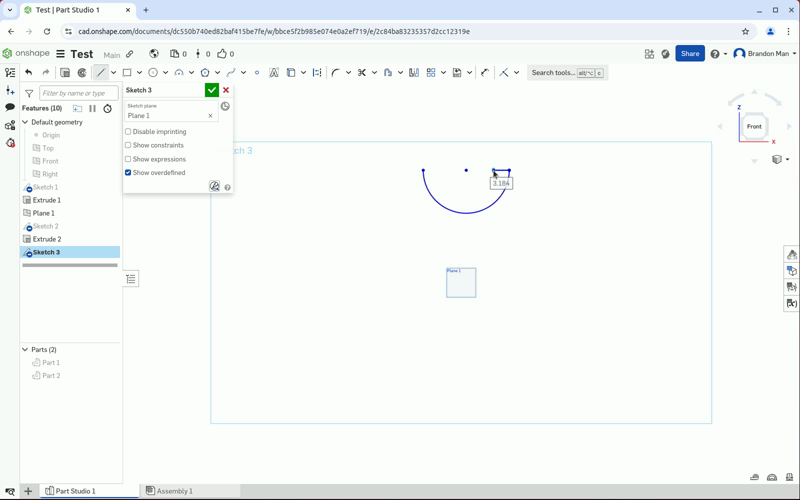
key(a)
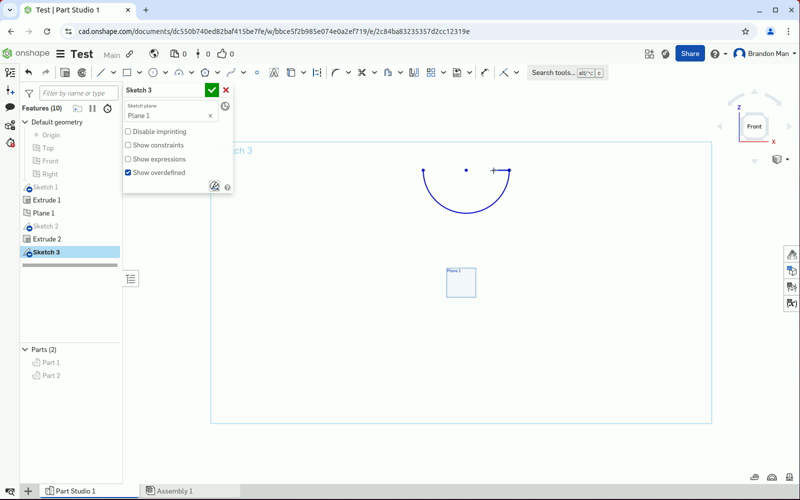
mouse_move(493, 170)
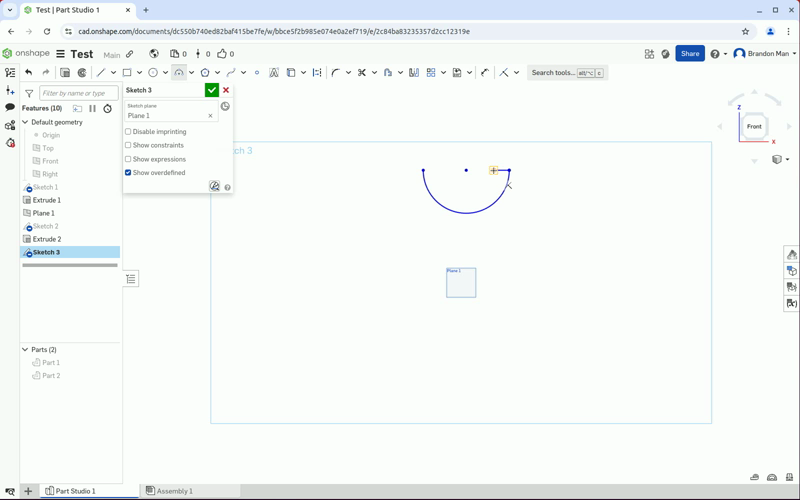
click(493, 170)
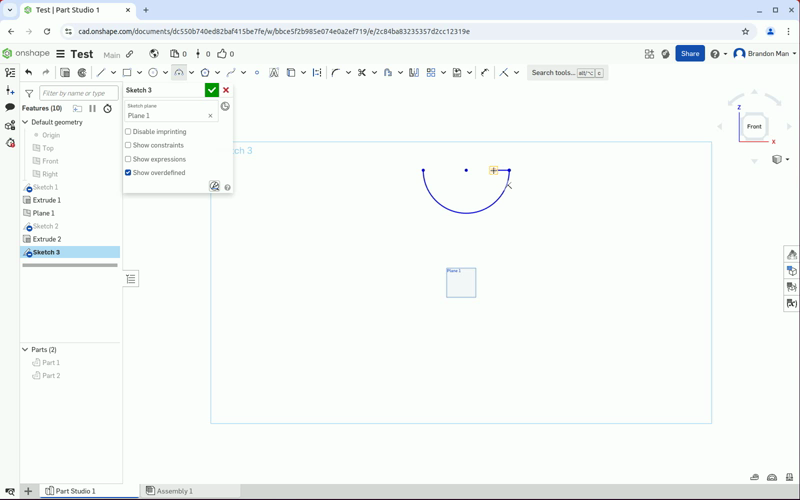
key_down(shift)
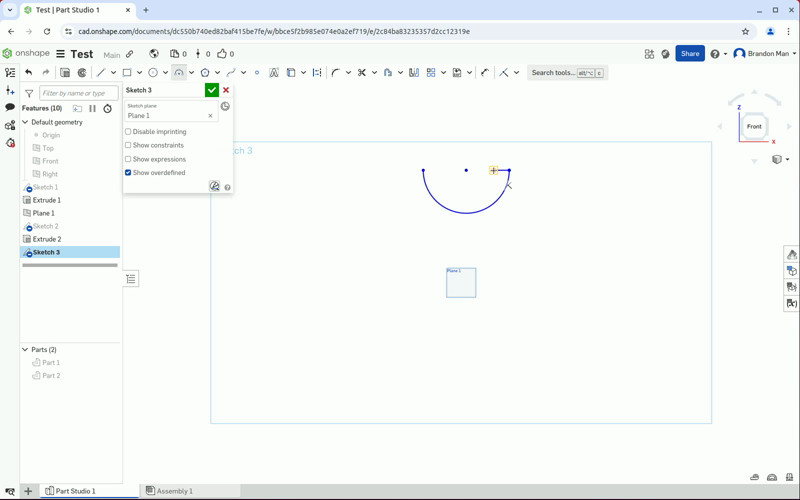
mouse_move(438, 170)
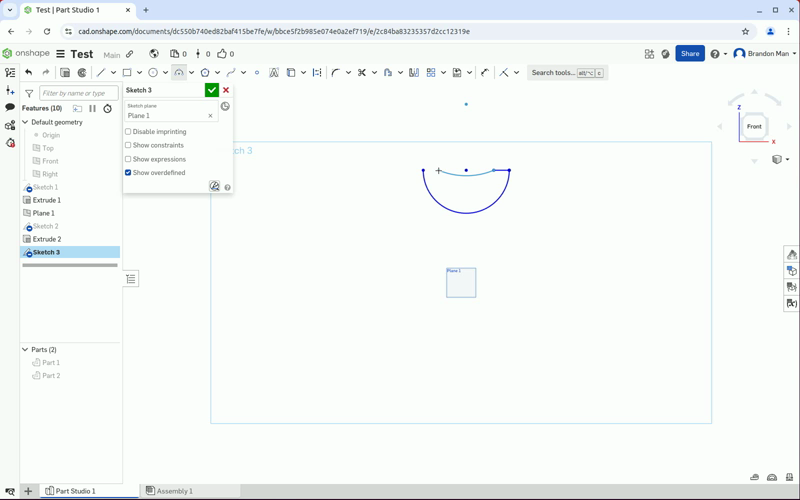
click(438, 170)
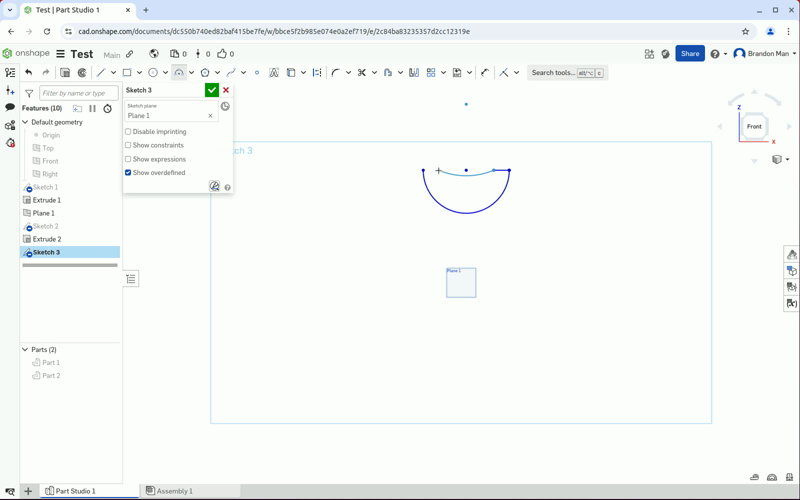
mouse_move(466, 198)
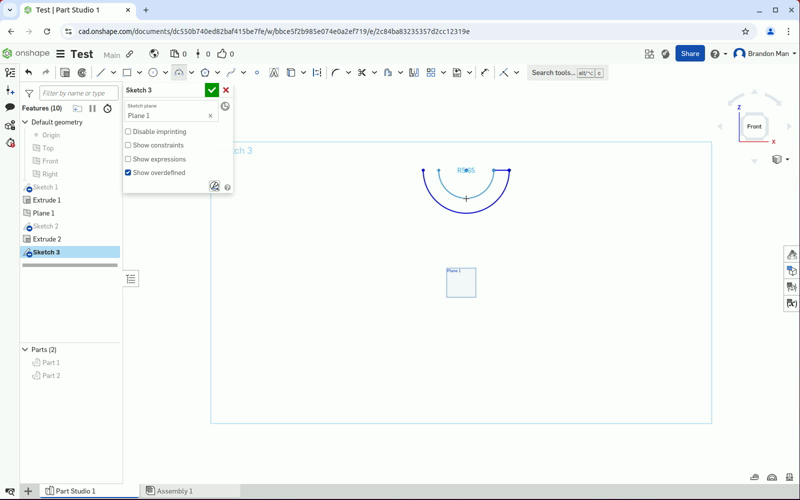
click(466, 198)
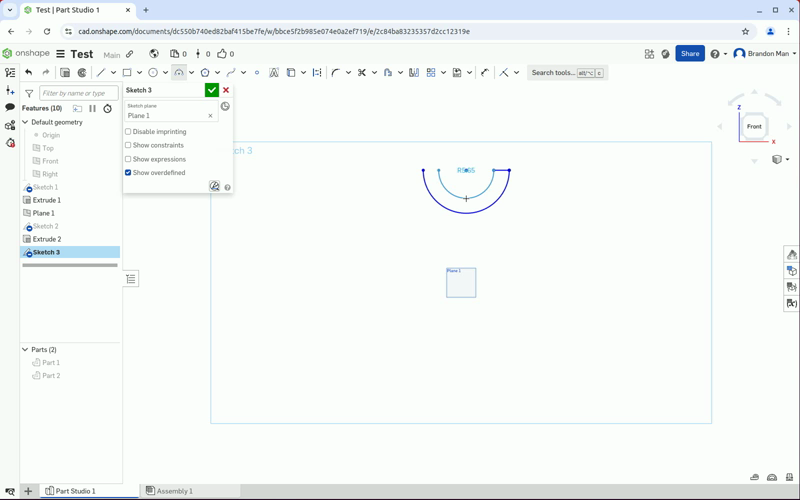
key_up(shift)
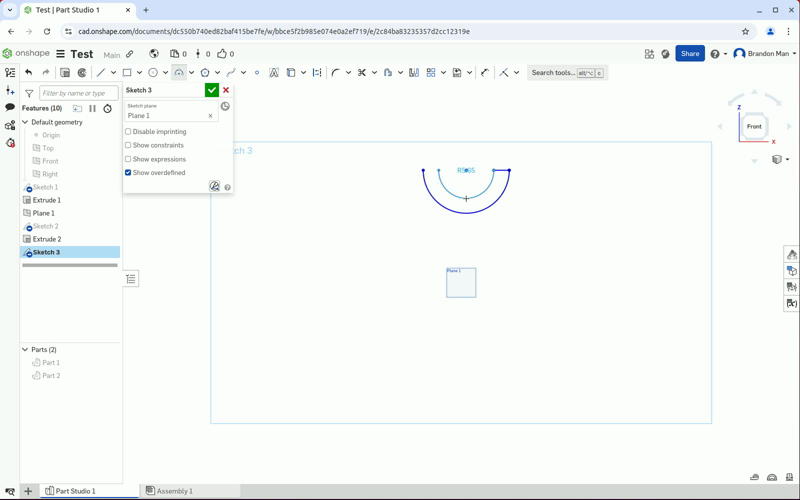
key(esc)
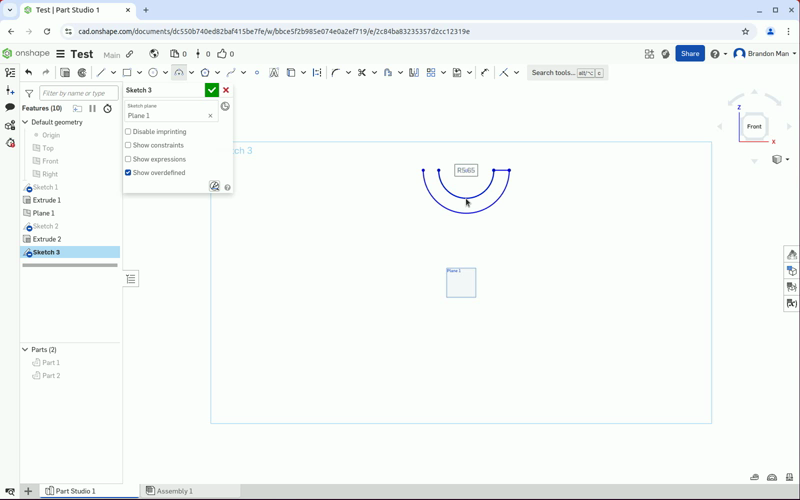
key(l)
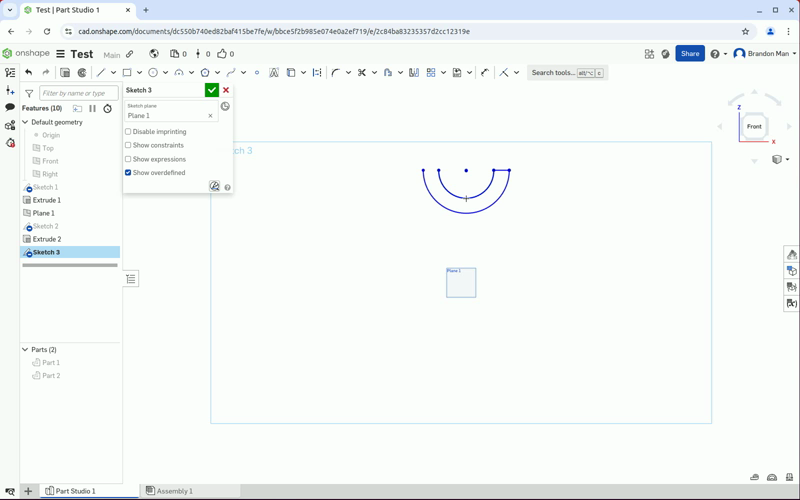
mouse_move(438, 170)
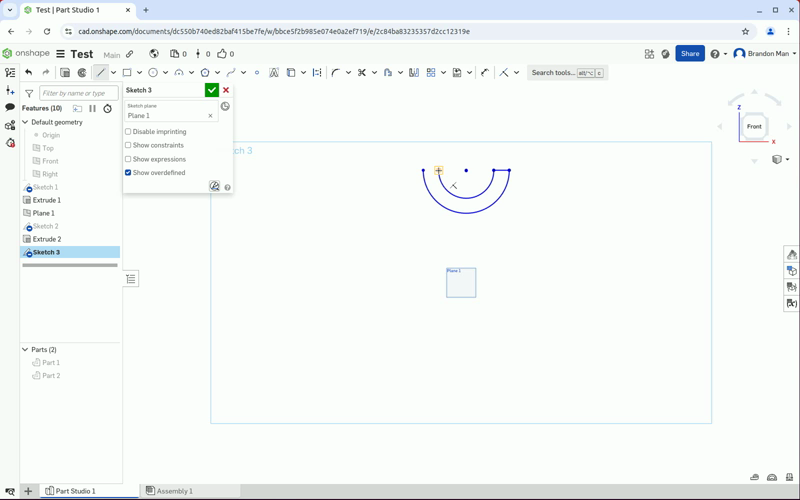
click(438, 170)
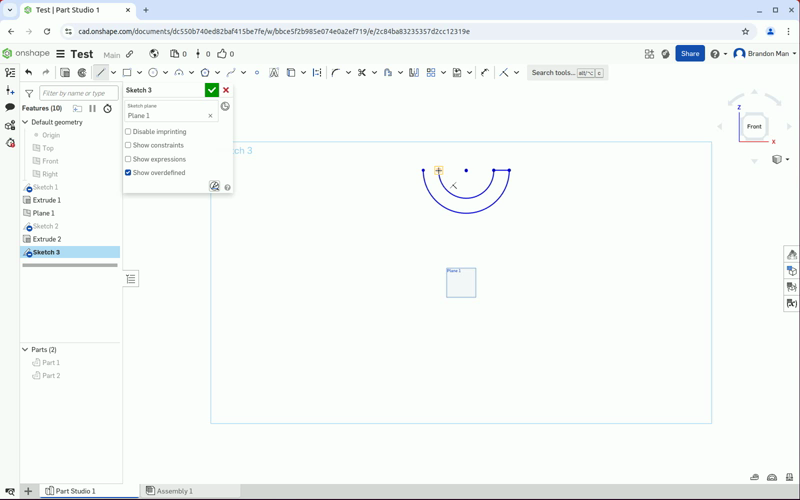
mouse_move(468, 170)
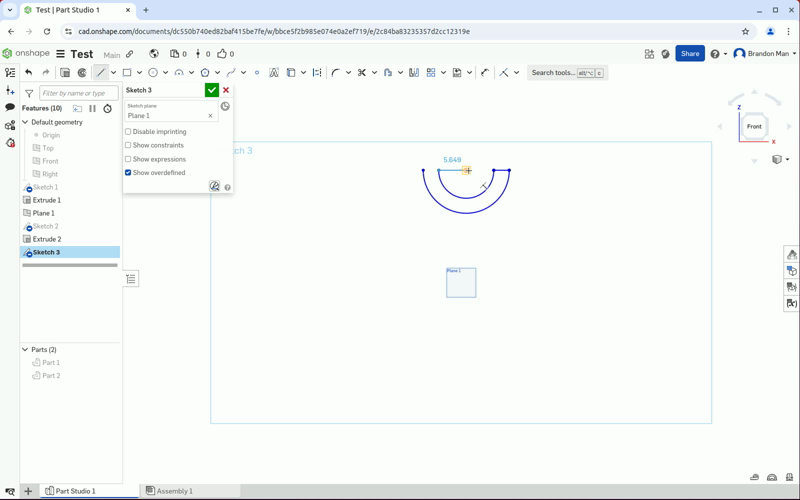
key_down(shift)
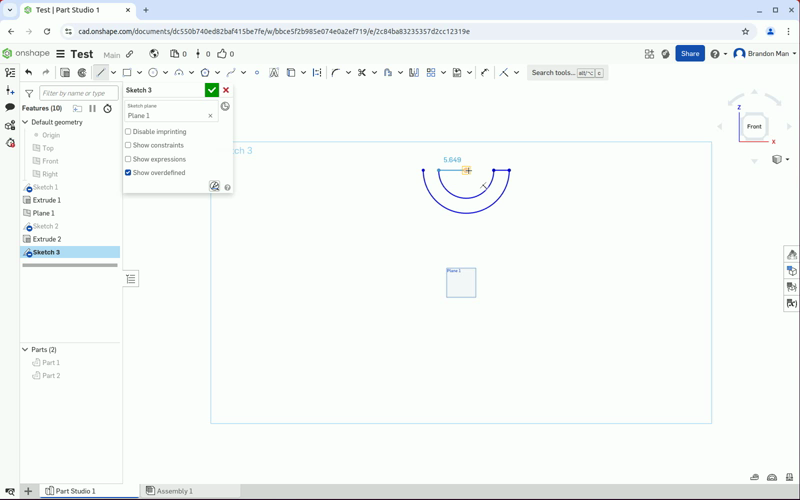
mouse_move(423, 170)
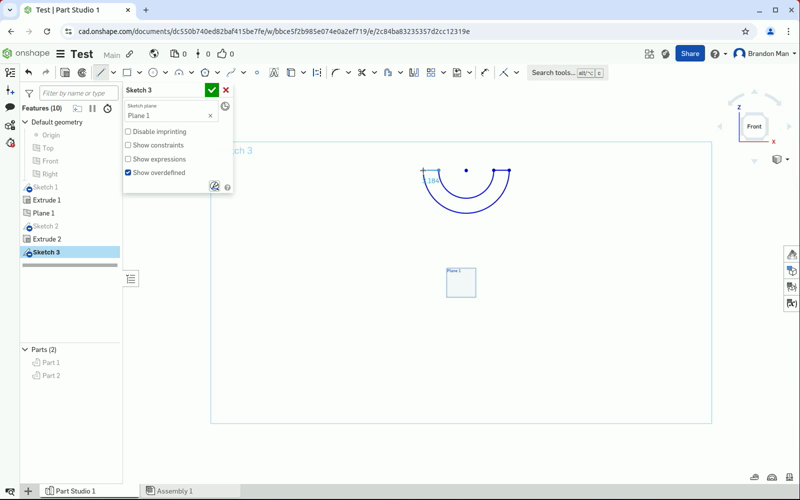
key_up(shift)
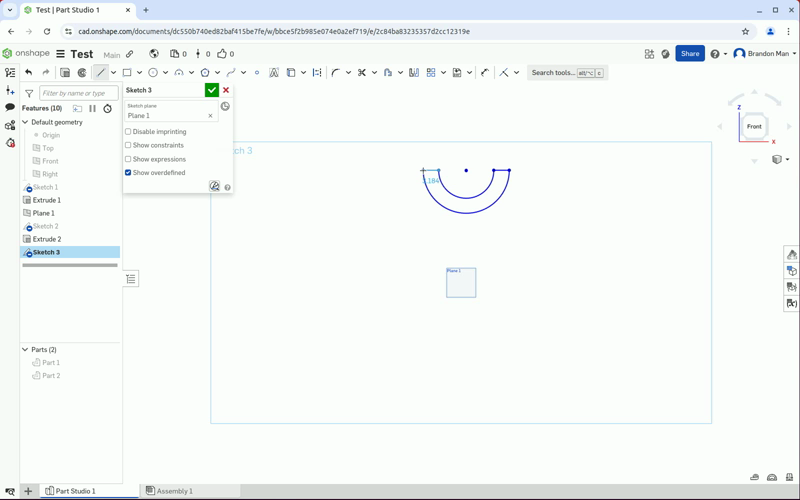
click(423, 170)
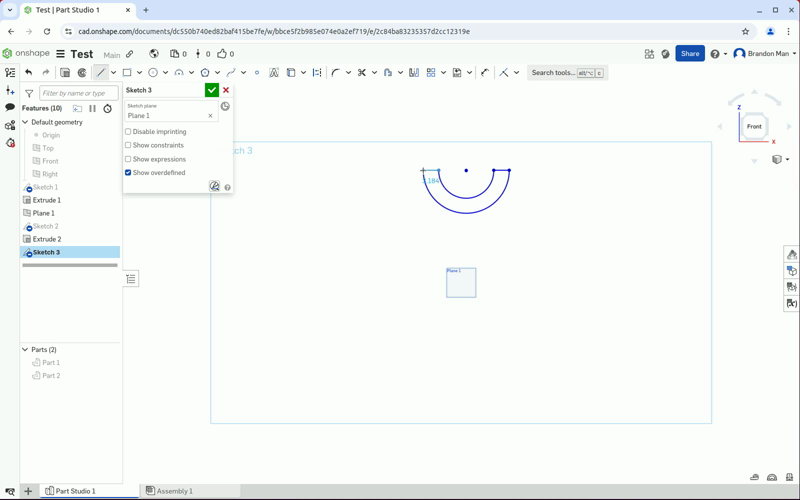
key(esc)
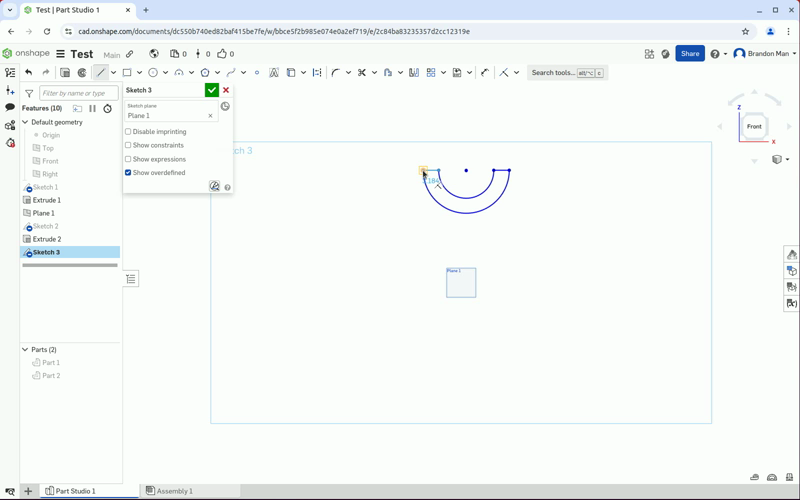
mouse_move(441, 197)
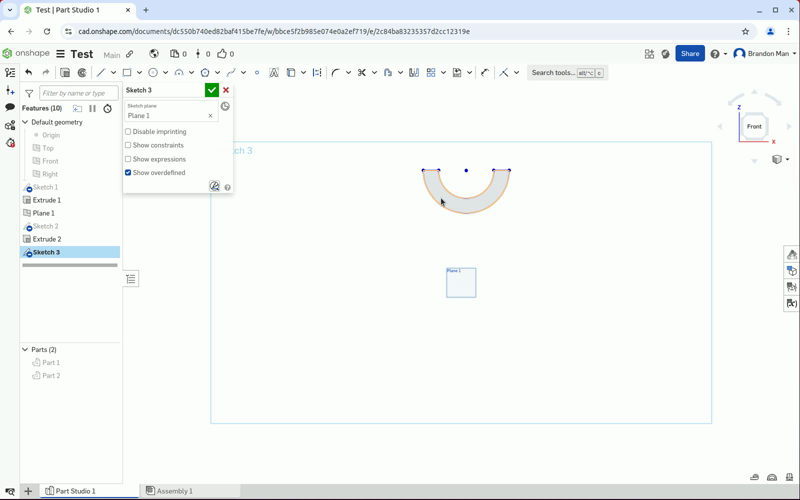
scroll(6)
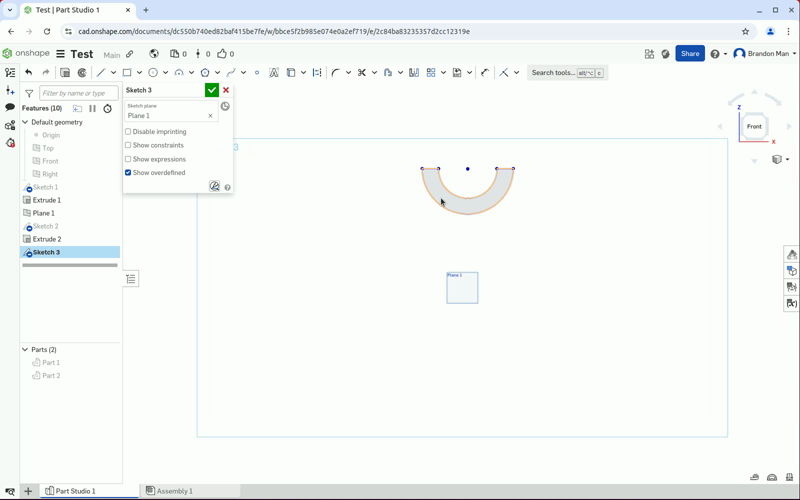
scroll(6)
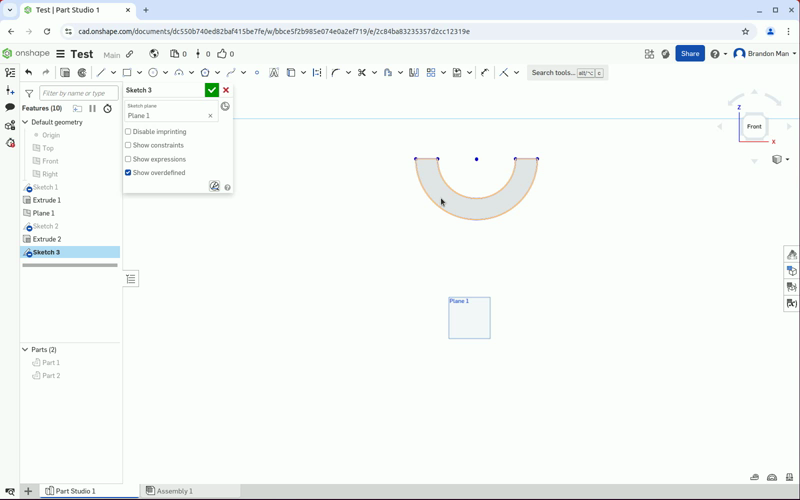
scroll(6)
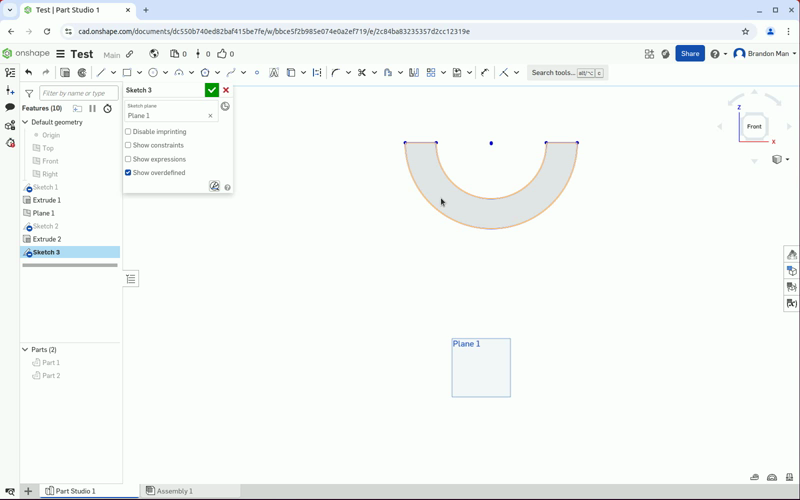
scroll(6)
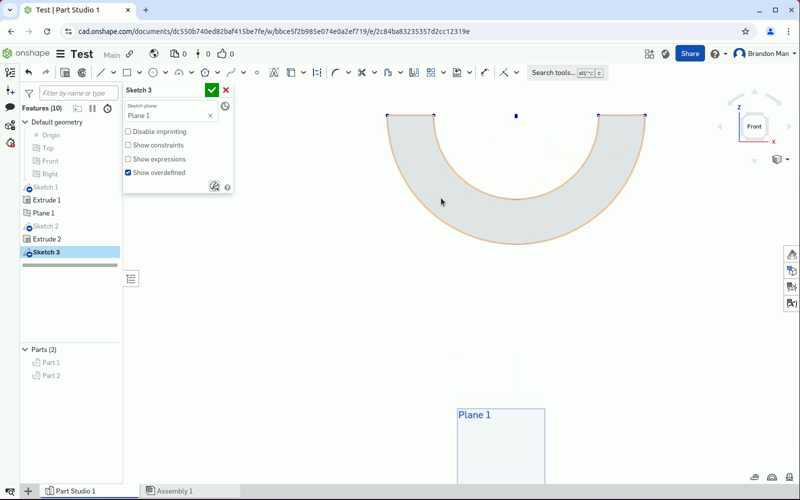
scroll(6)
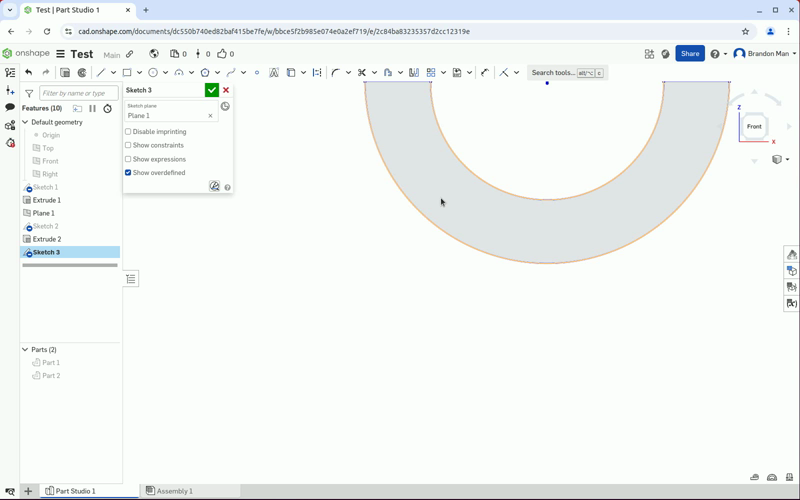
scroll(6)
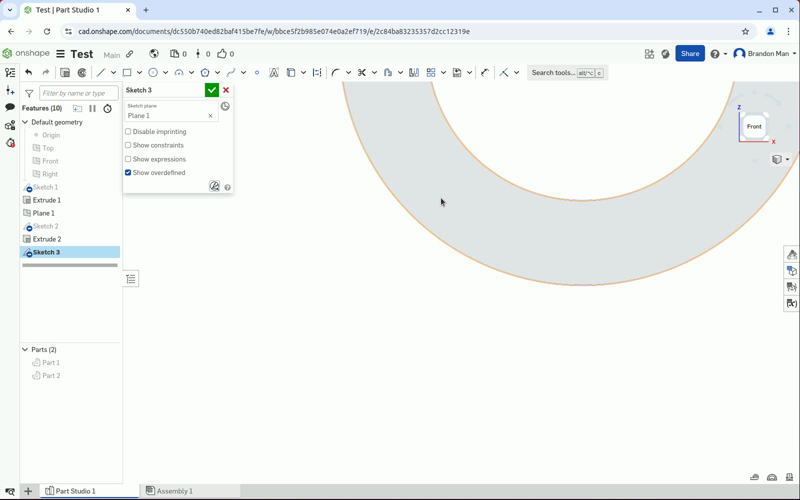
scroll(6)
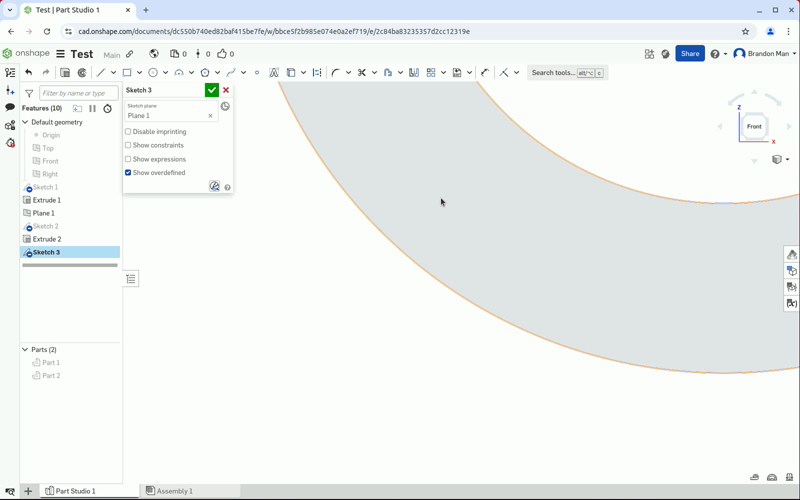
click(441, 197)
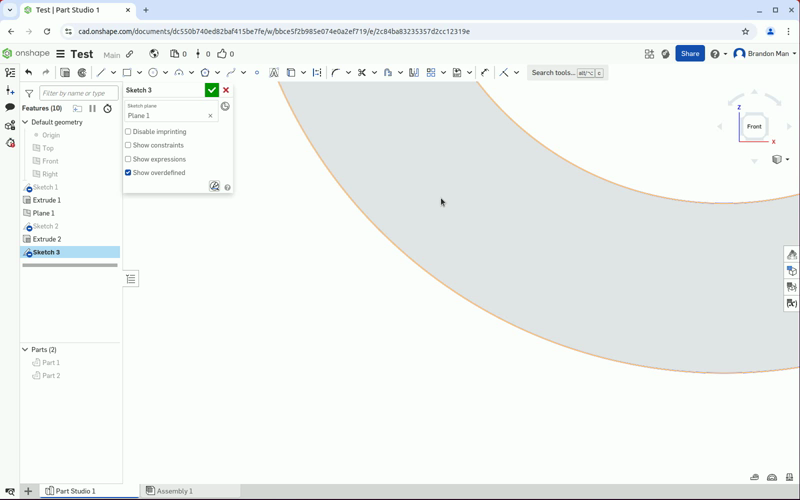
scroll(-6)
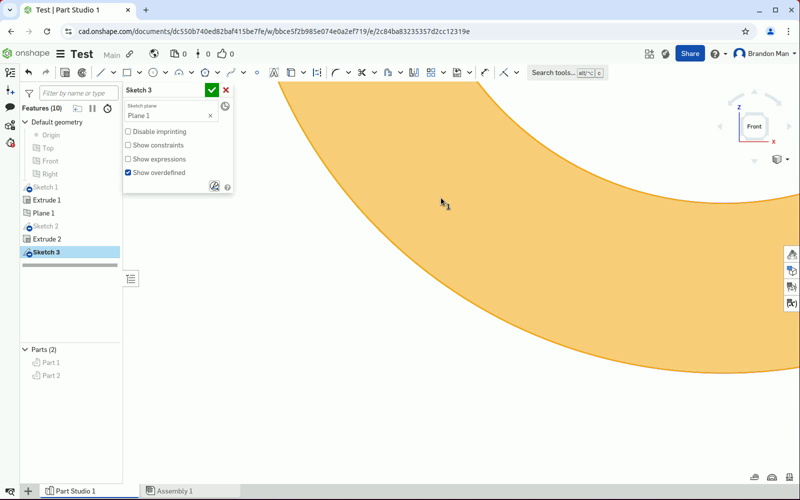
scroll(-6)
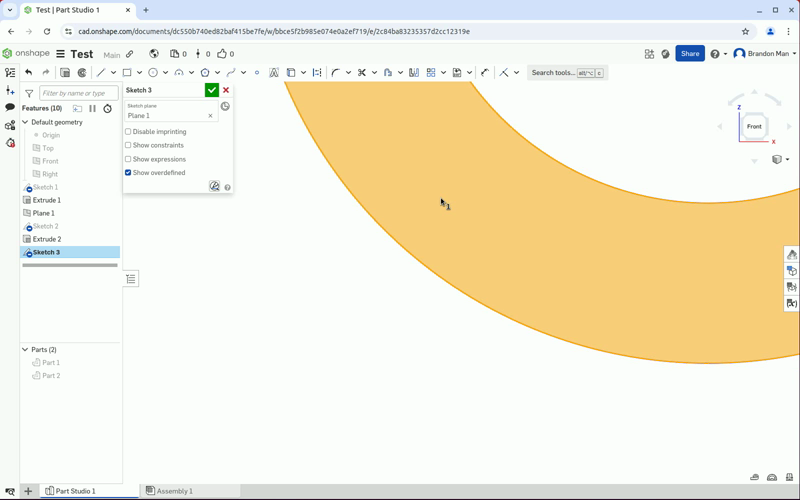
scroll(-6)
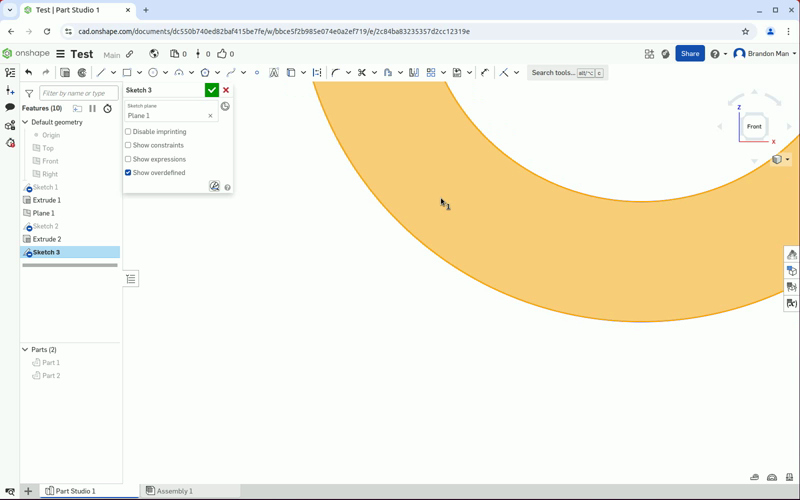
scroll(-6)
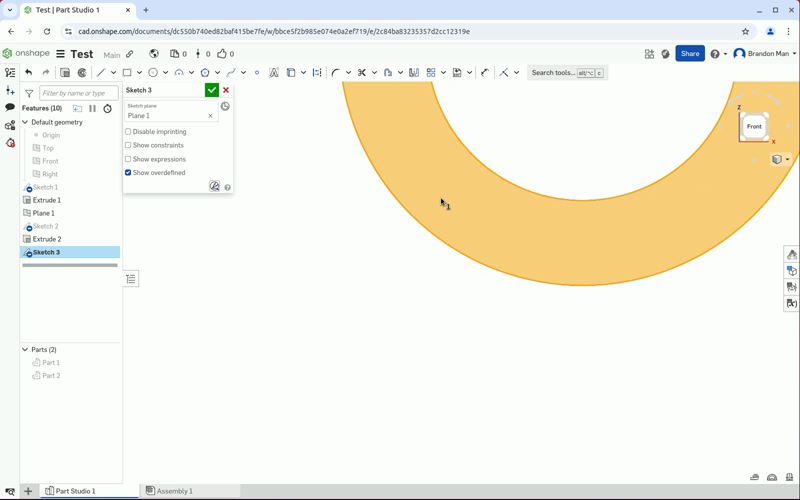
scroll(-6)
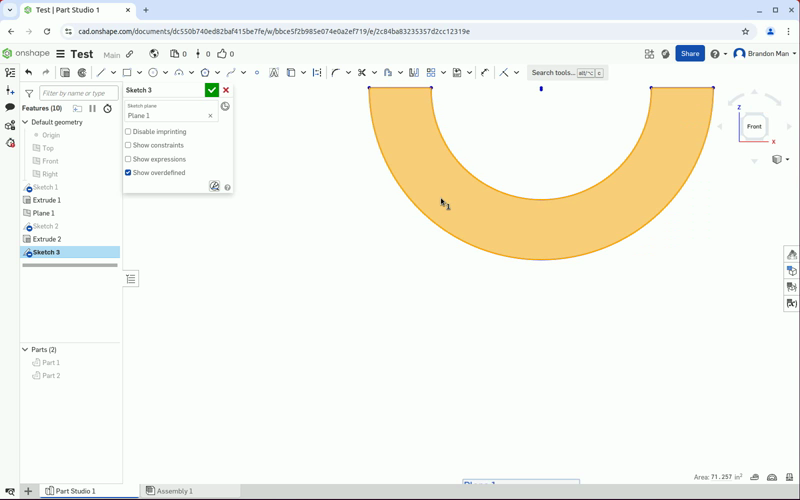
scroll(-6)
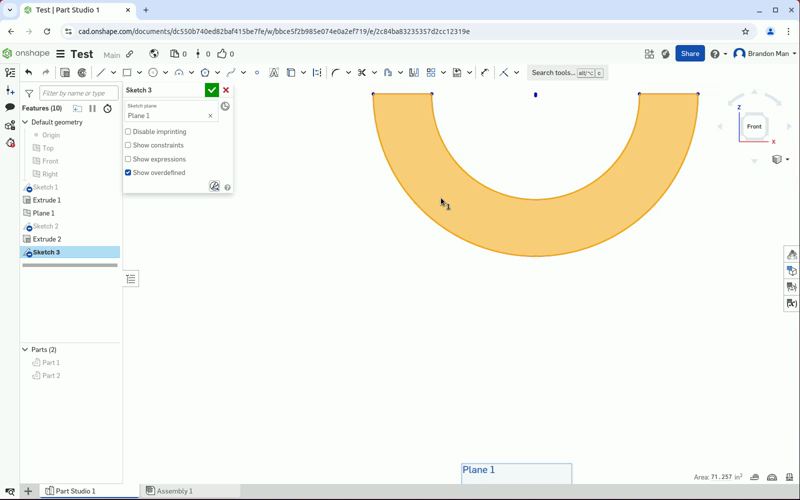
scroll(-6)
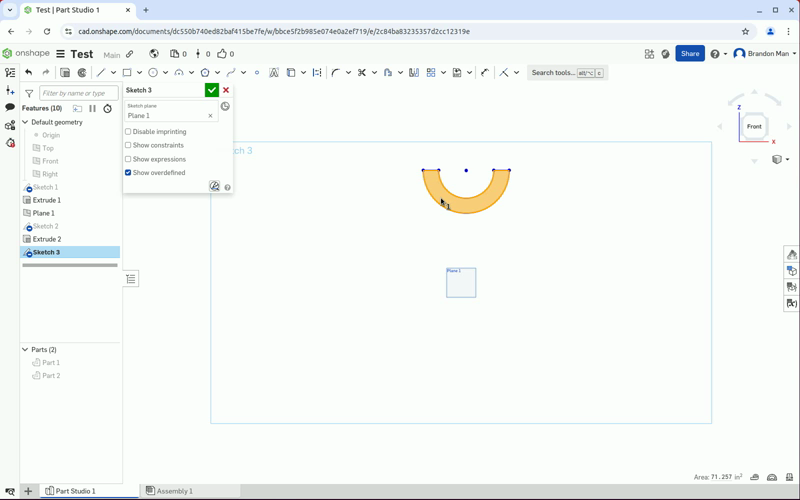
mouse_move(73, 352)
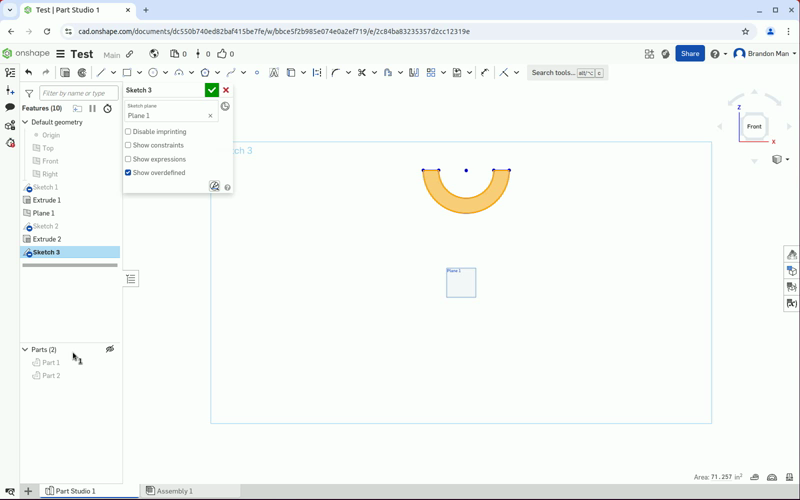
key(shift+y)
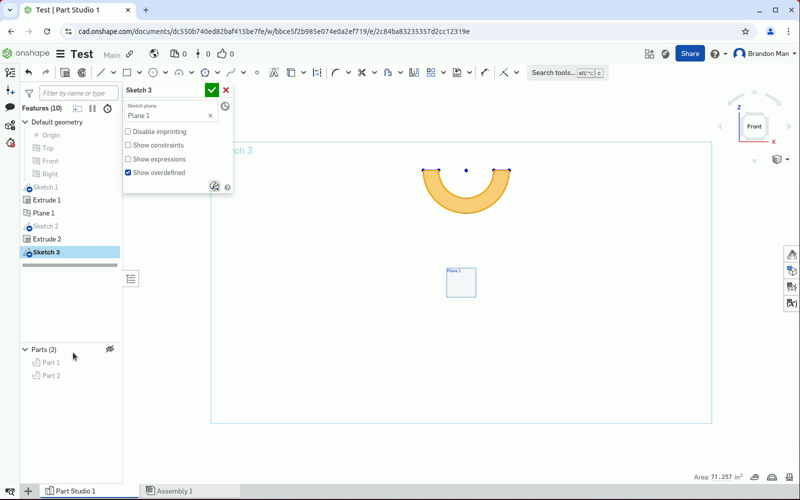
key(shift+e)
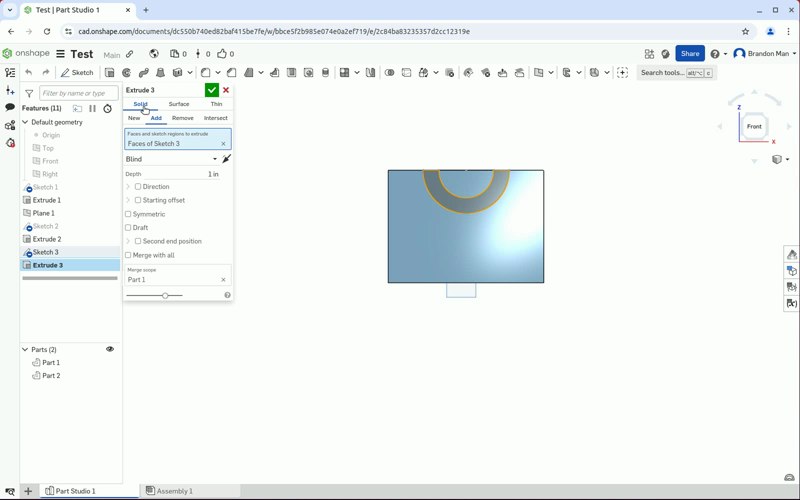
mouse_move(143, 106)
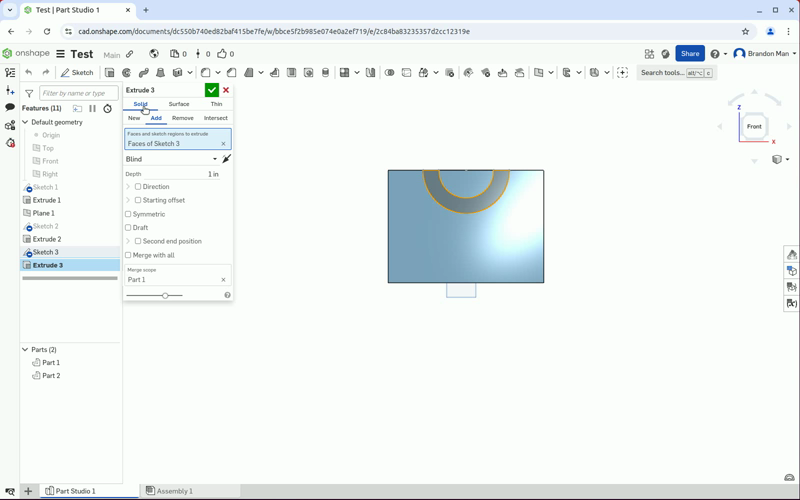
click(143, 106)
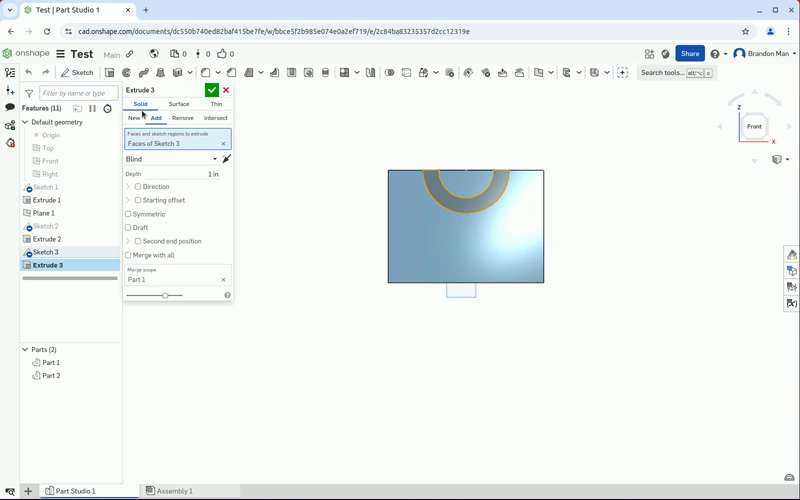
mouse_move(137, 120)
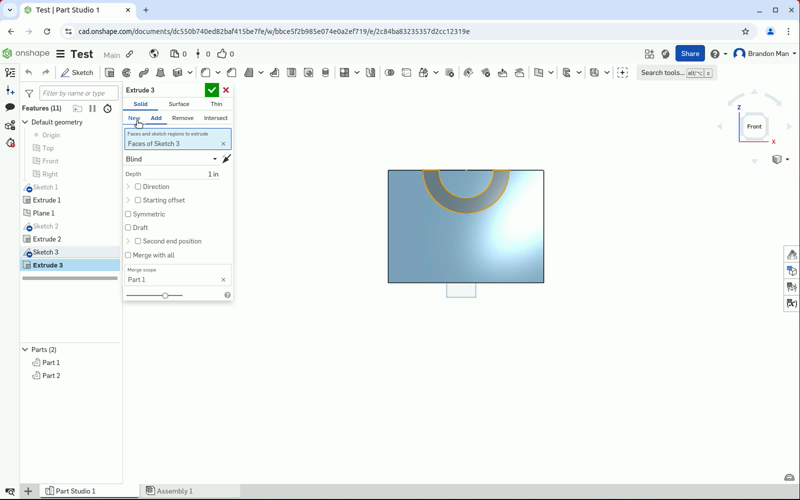
click(137, 120)
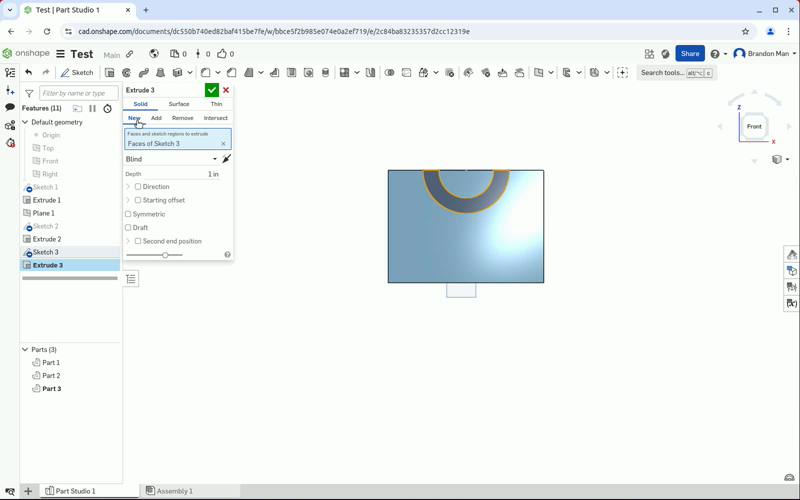
key(tab, 4)
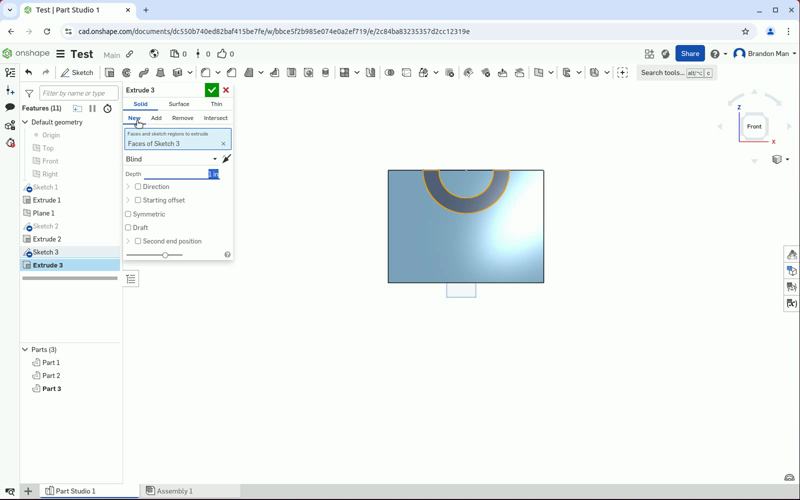
text(-30.811)
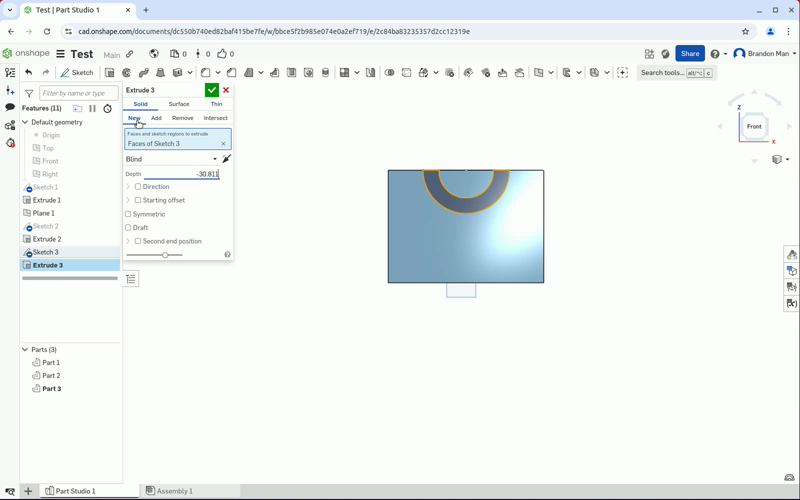
key(enter)
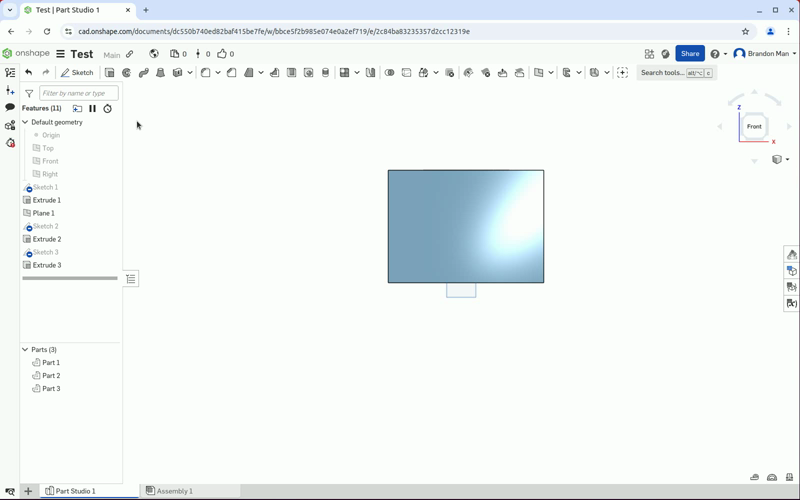
key(shift+h)
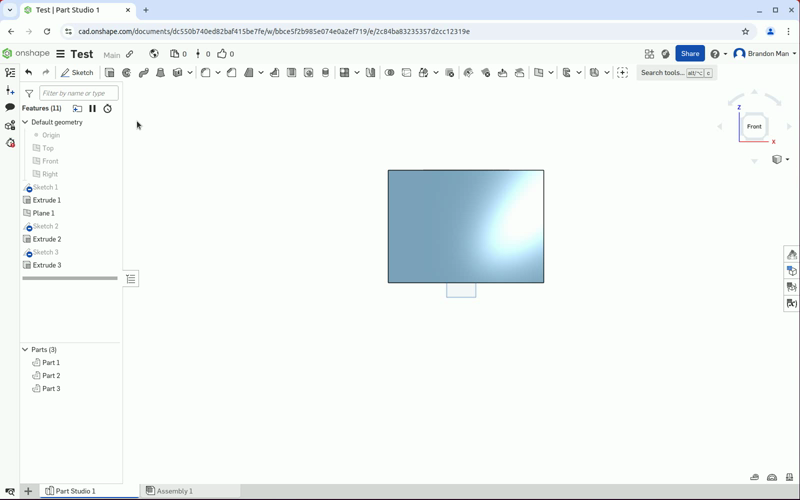
key(shift+h)
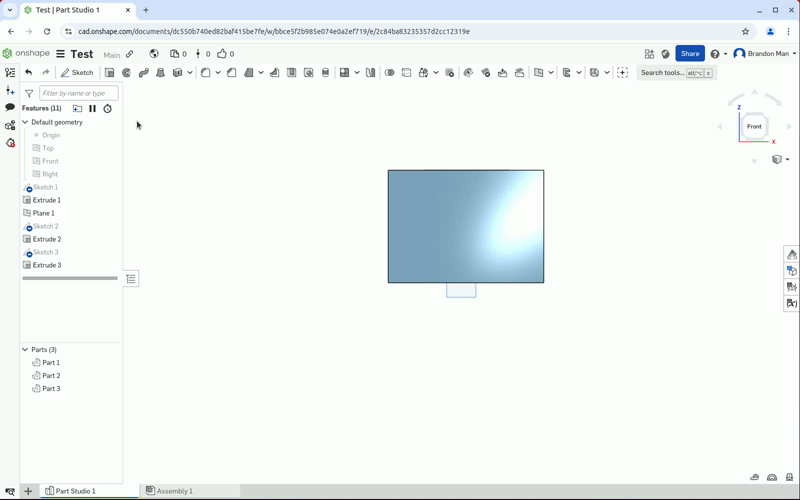
mouse_move(73, 189)
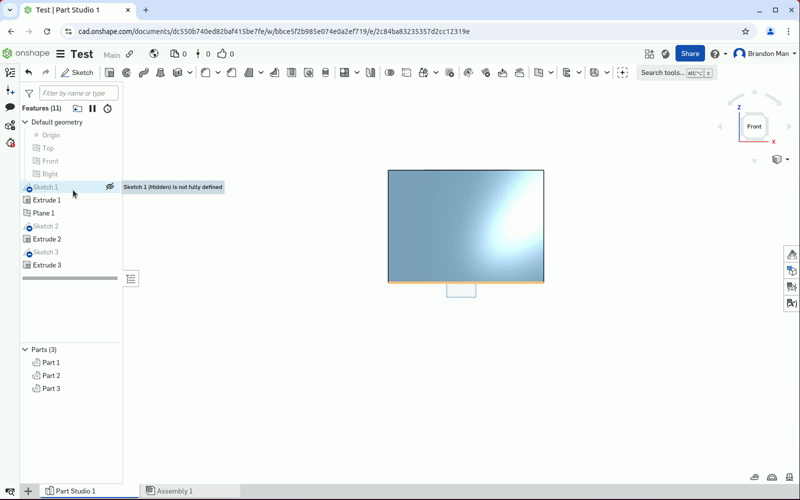
click(73, 189)
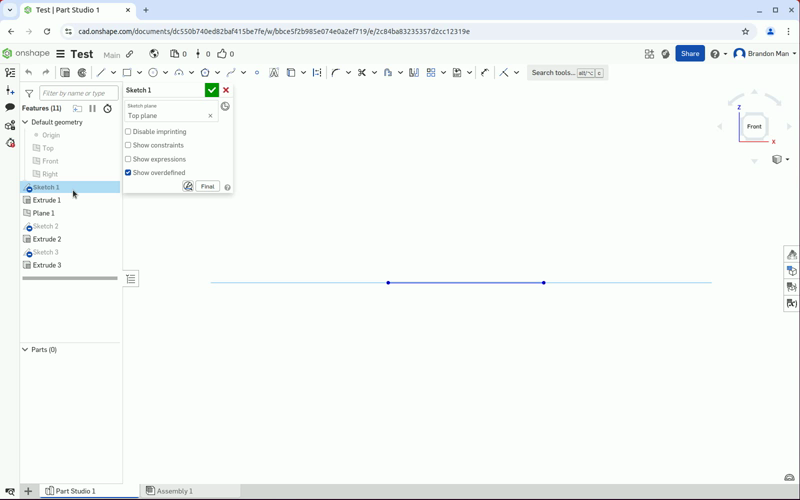
mouse_move(229, 92)
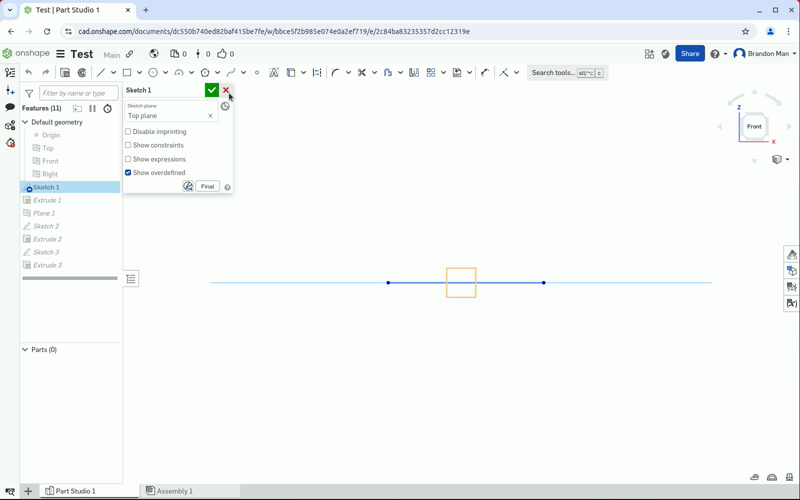
click(229, 92)
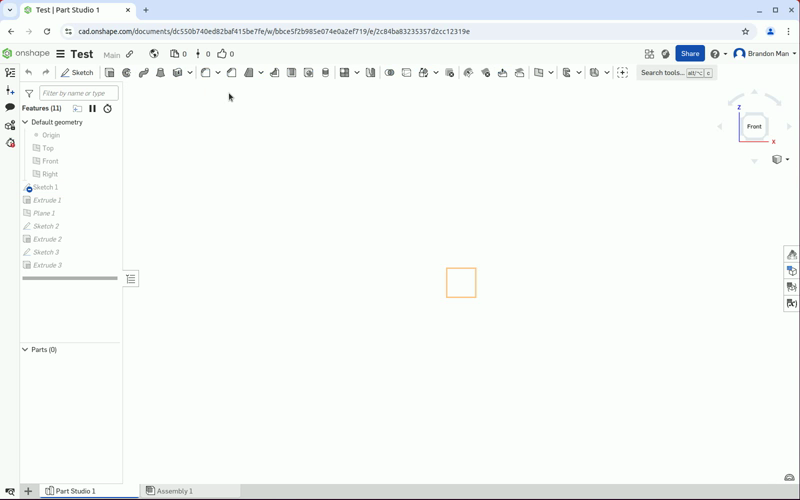
key(shift+s)
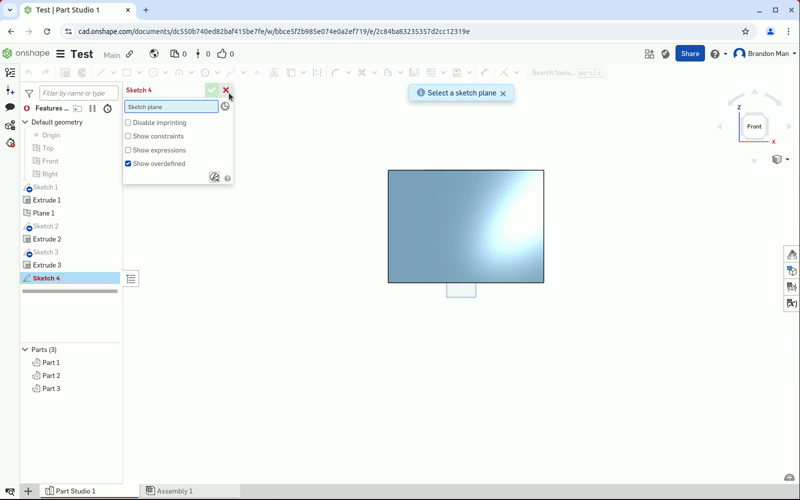
mouse_move(73, 215)
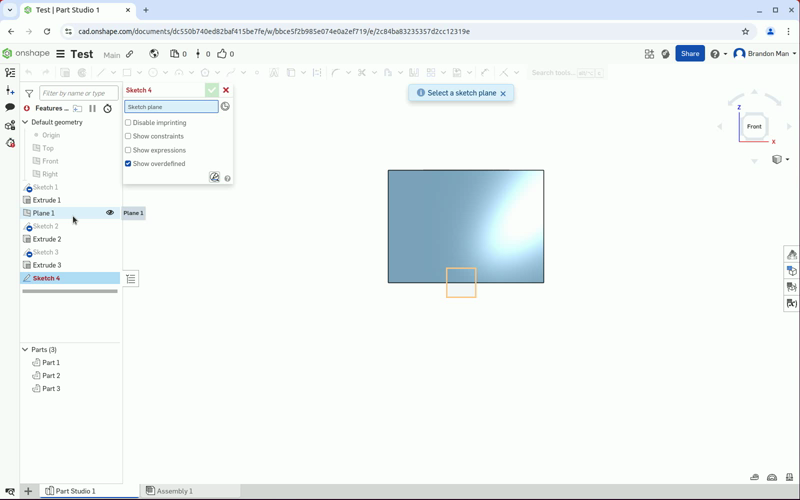
click(73, 215)
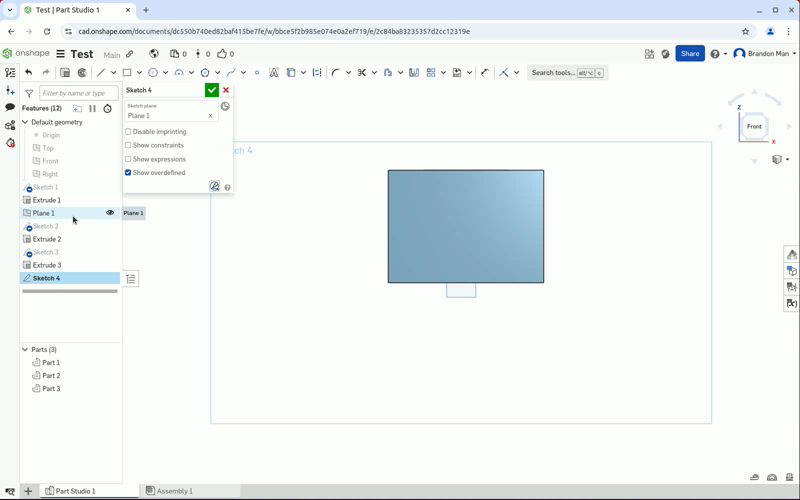
mouse_move(73, 352)
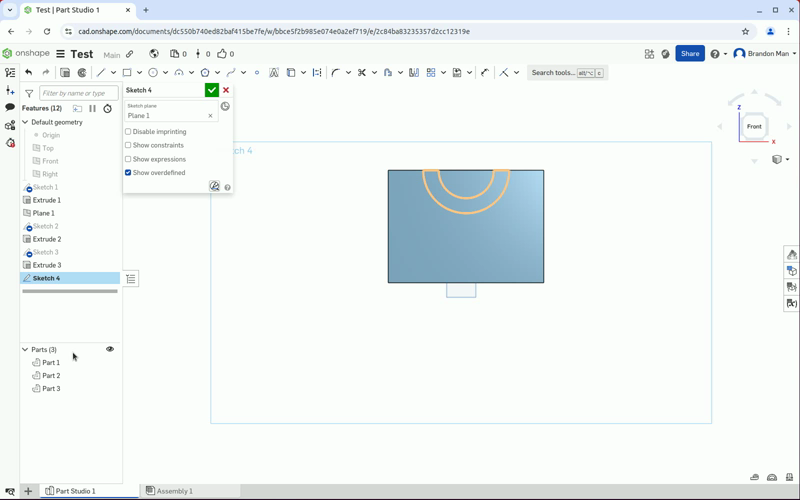
key(y)
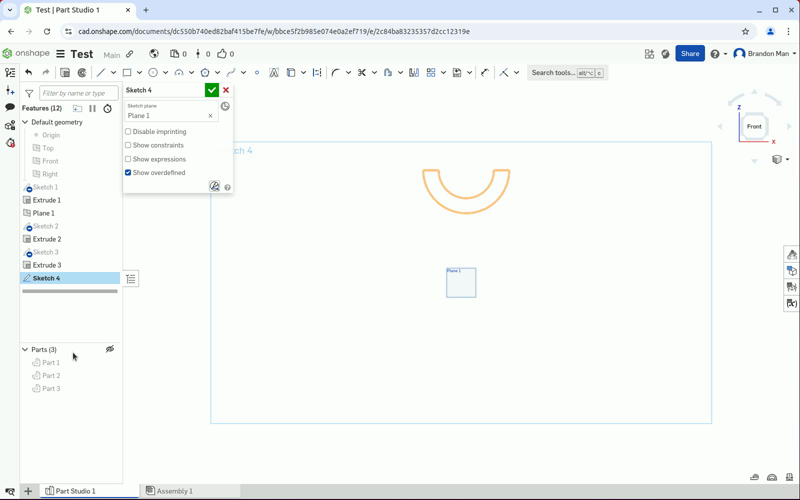
key(a)
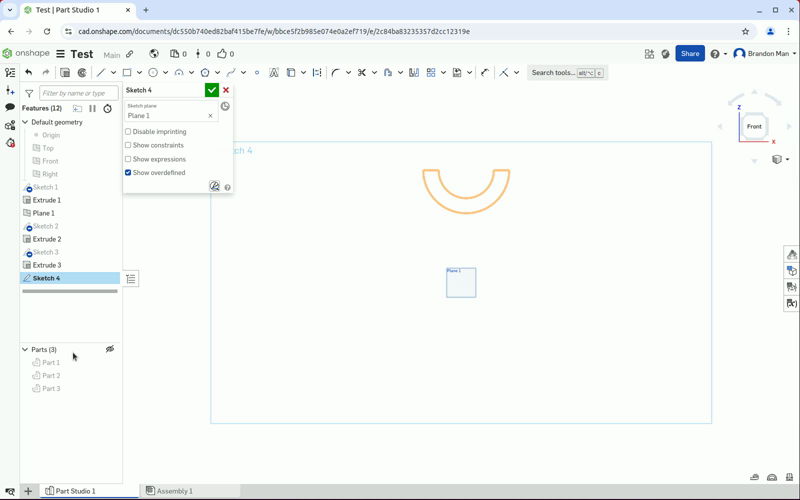
key_down(shift)
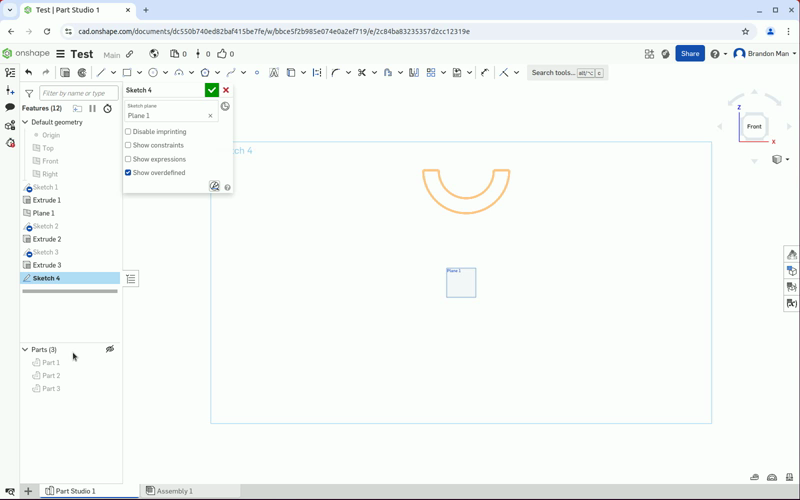
mouse_move(423, 170)
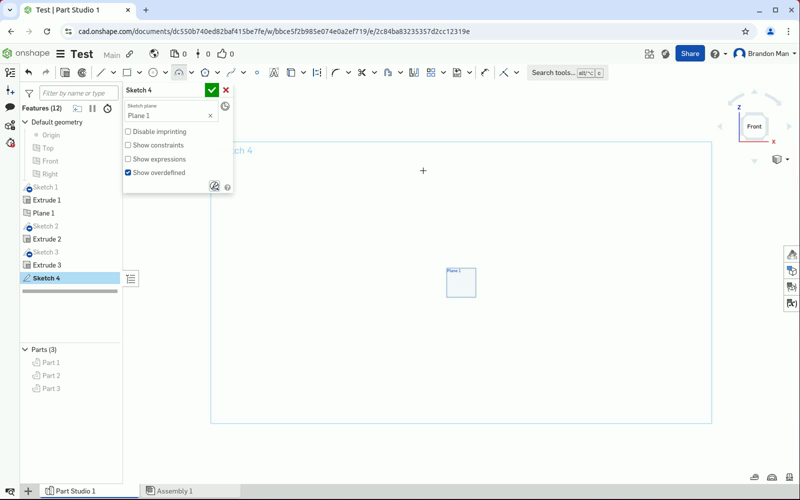
click(423, 170)
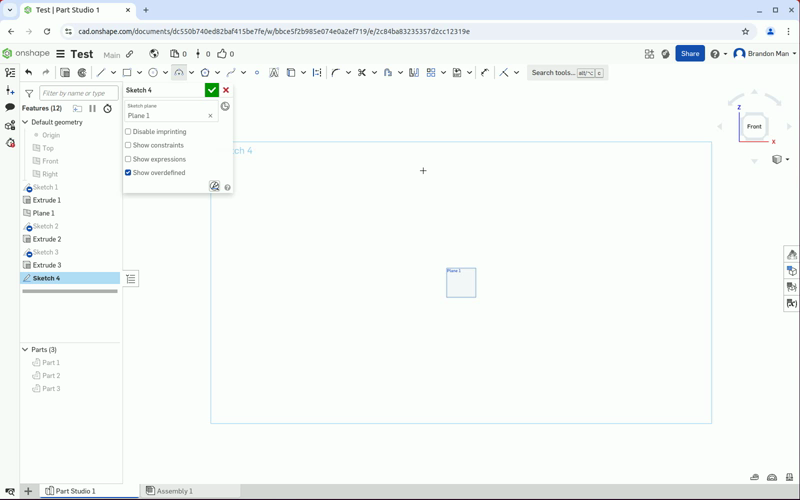
key_up(shift)
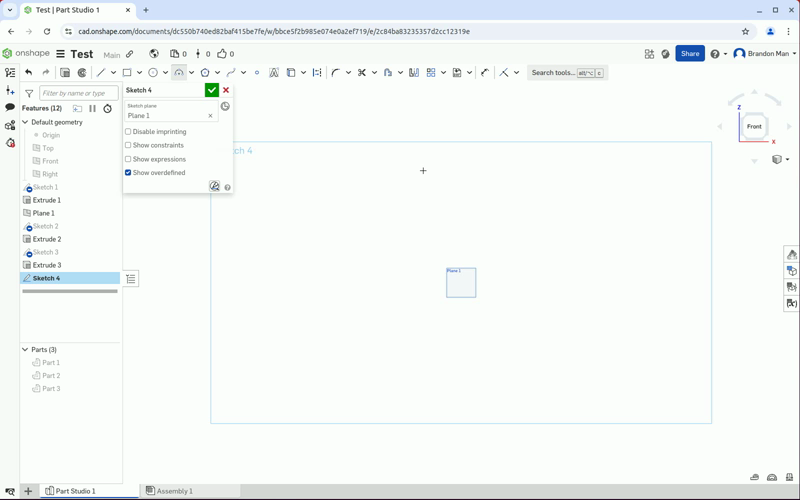
key_down(shift)
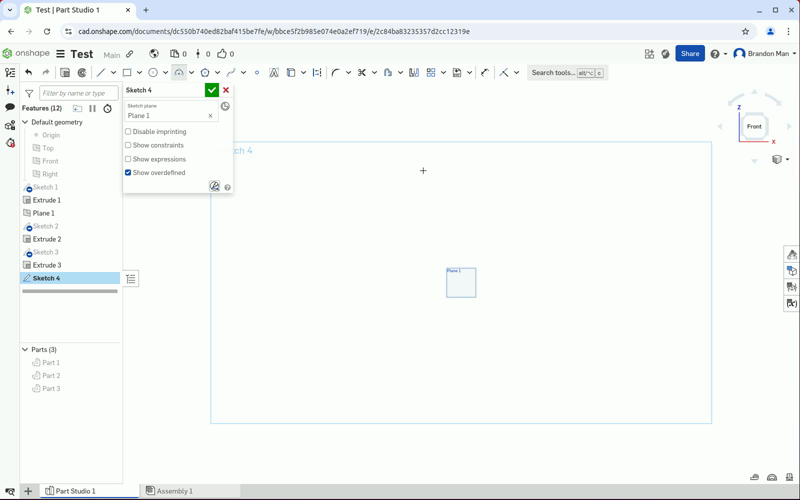
mouse_move(509, 170)
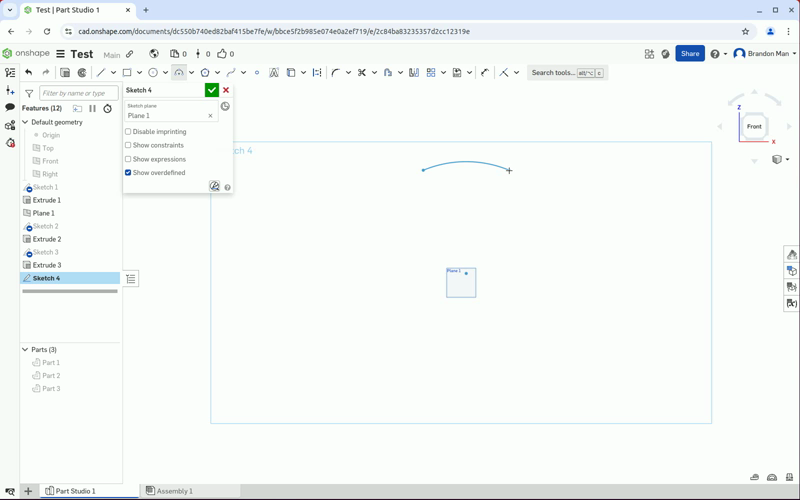
click(509, 170)
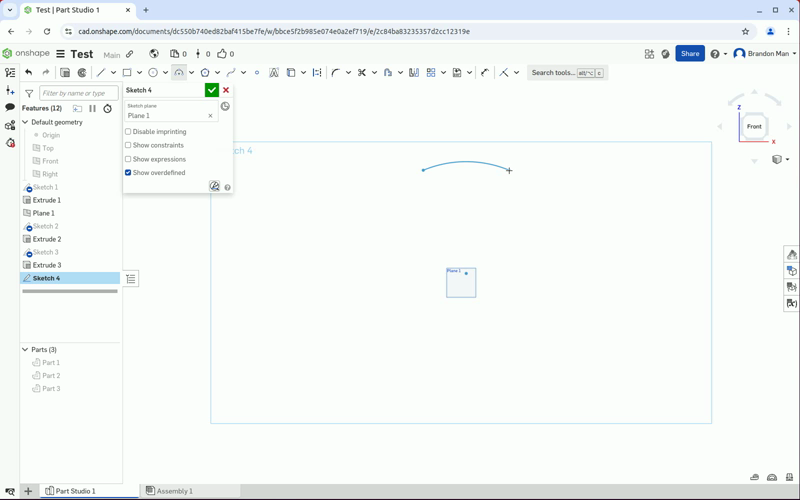
mouse_move(466, 213)
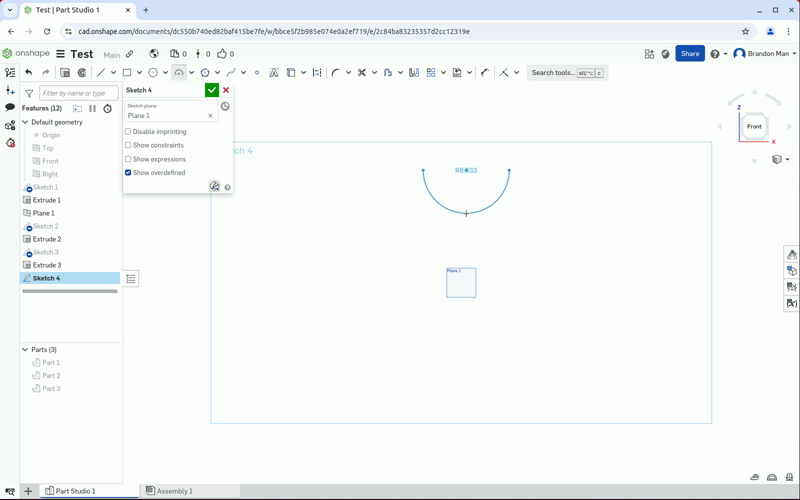
click(466, 213)
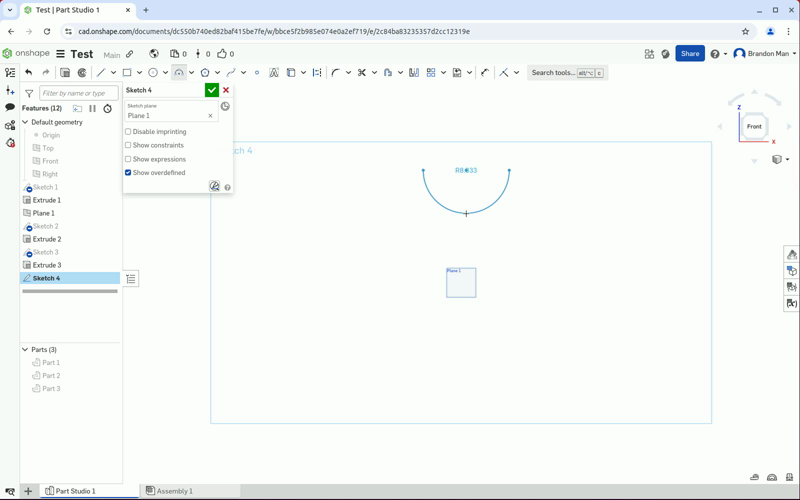
key_up(shift)
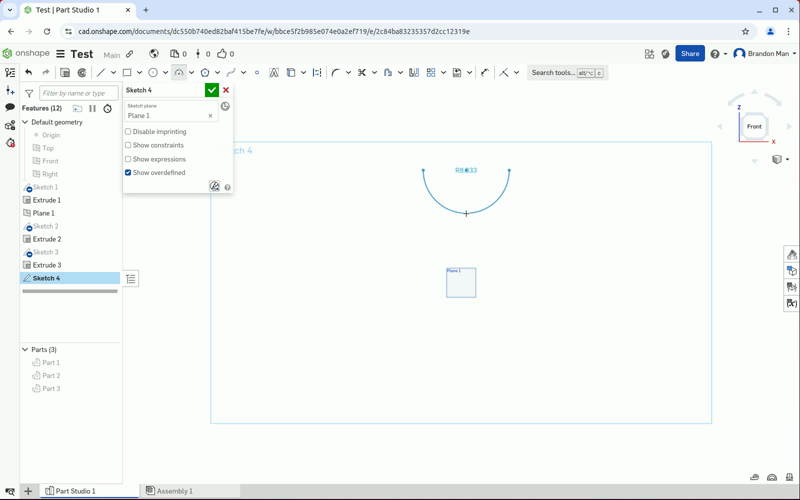
key(esc)
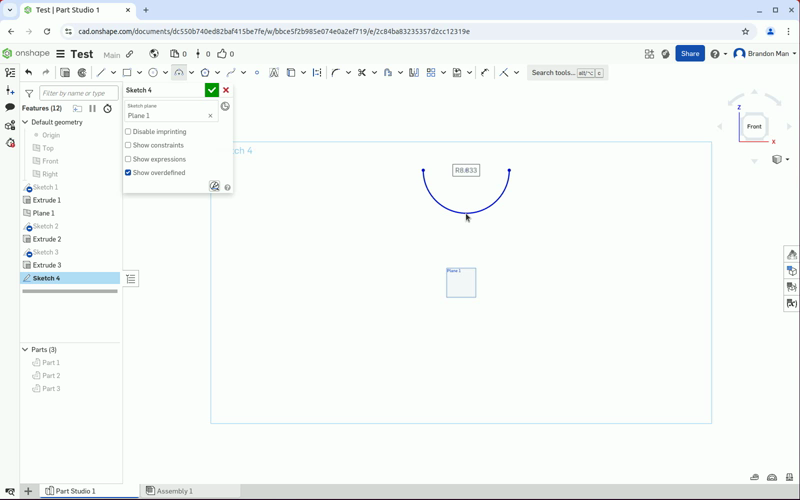
key(l)
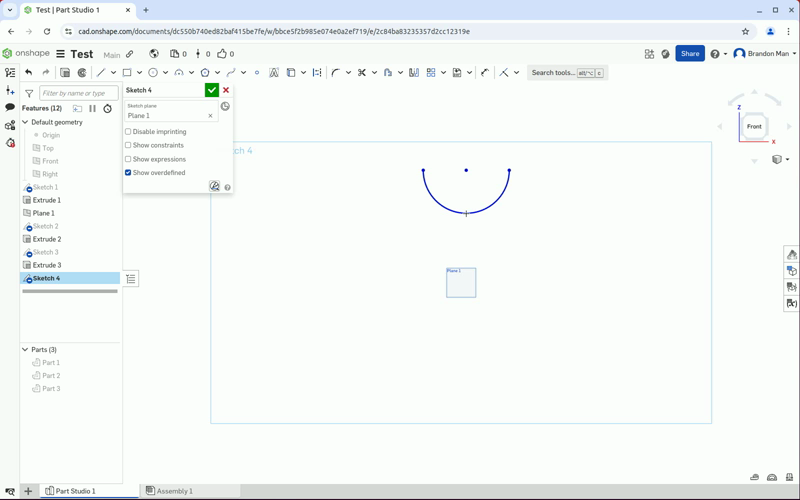
mouse_move(509, 170)
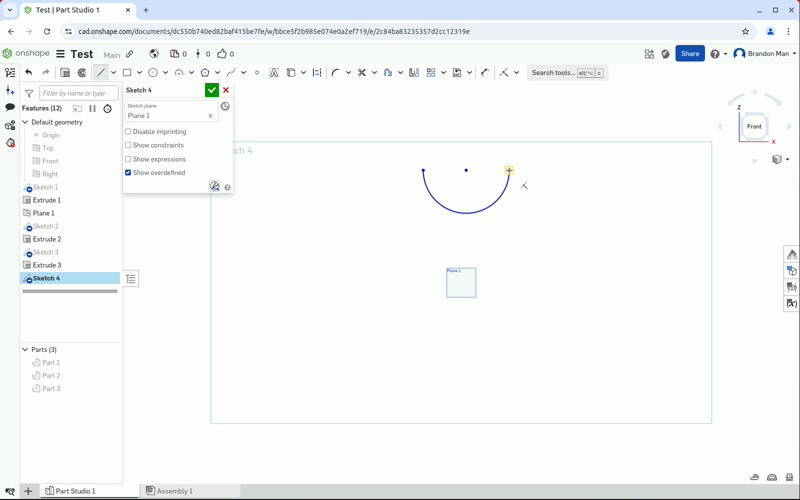
click(509, 170)
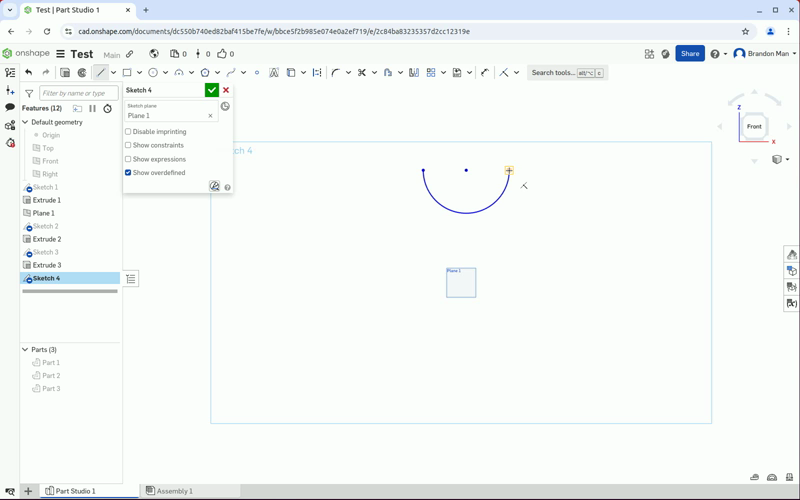
key_down(shift)
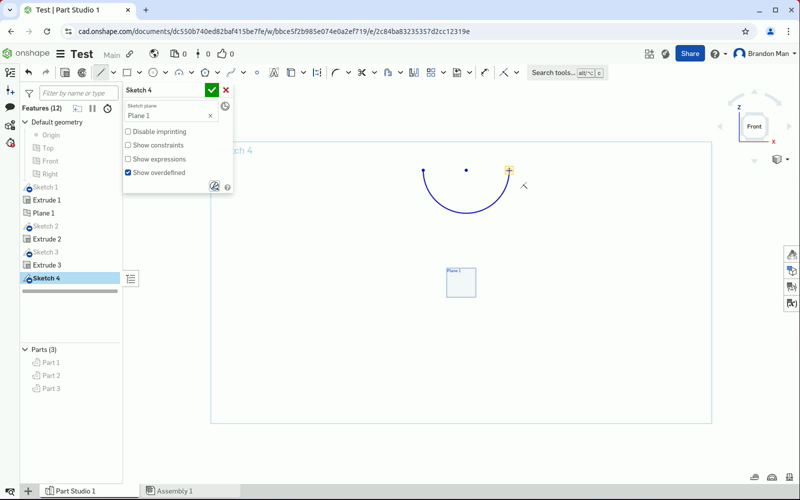
mouse_move(539, 170)
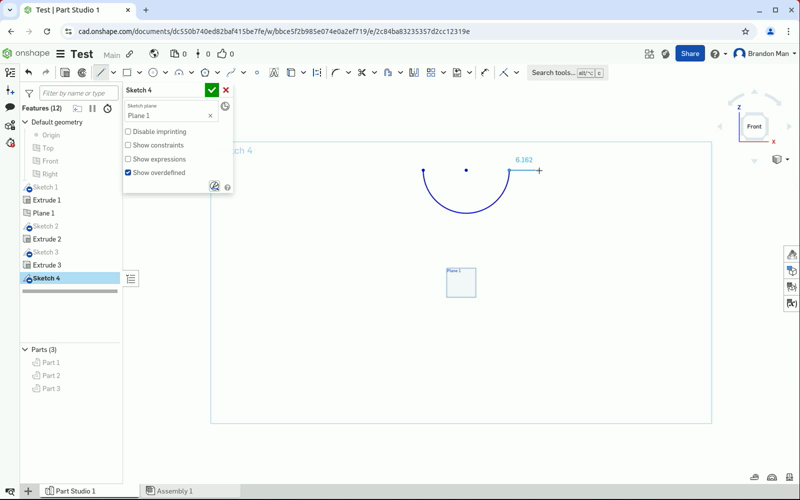
mouse_move(493, 170)
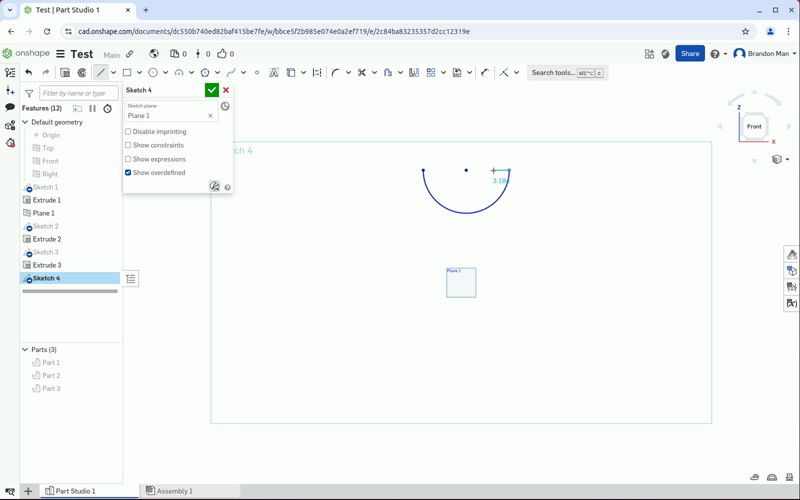
click(493, 170)
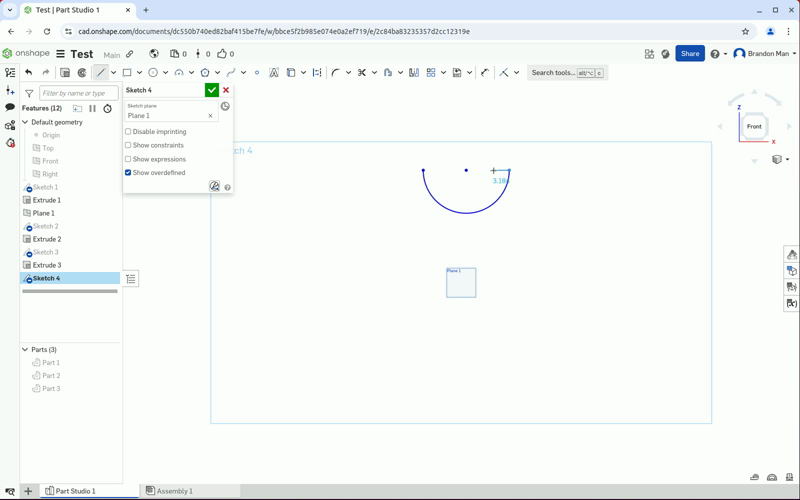
key_up(shift)
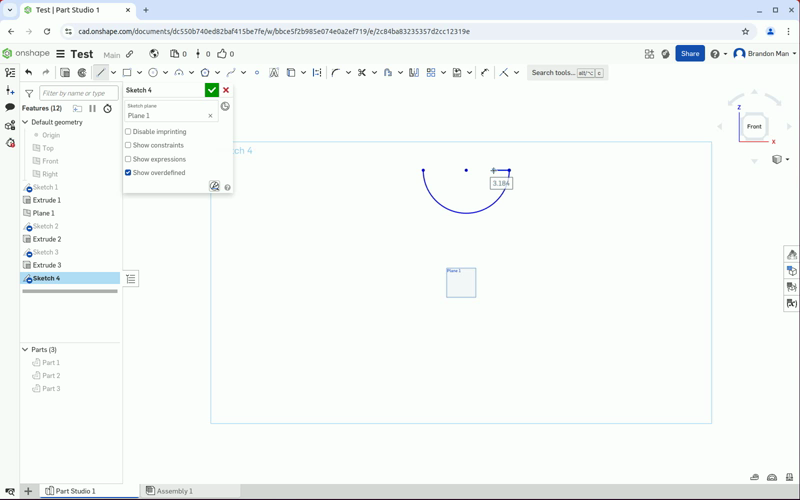
key(esc)
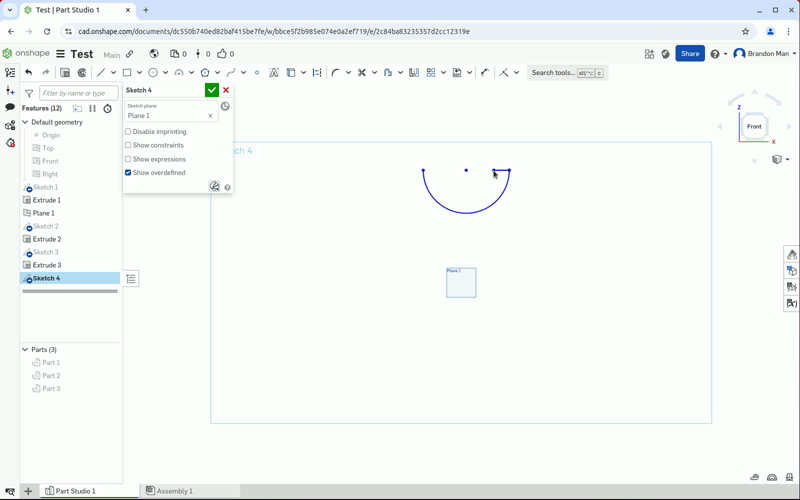
key(a)
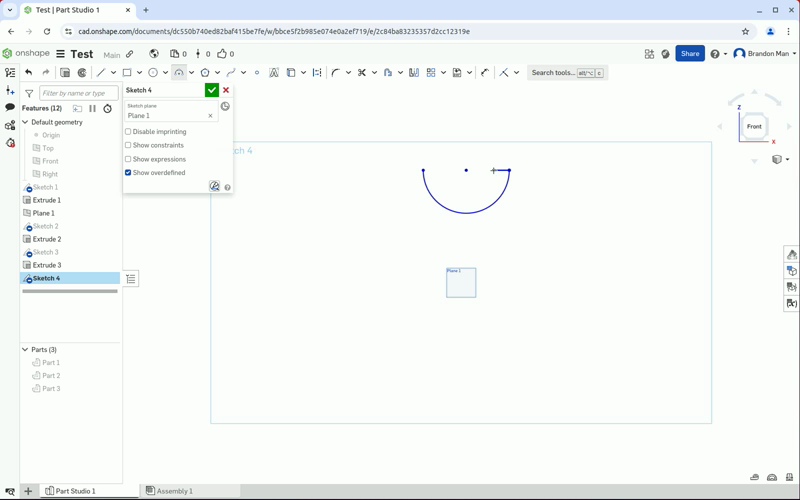
mouse_move(493, 170)
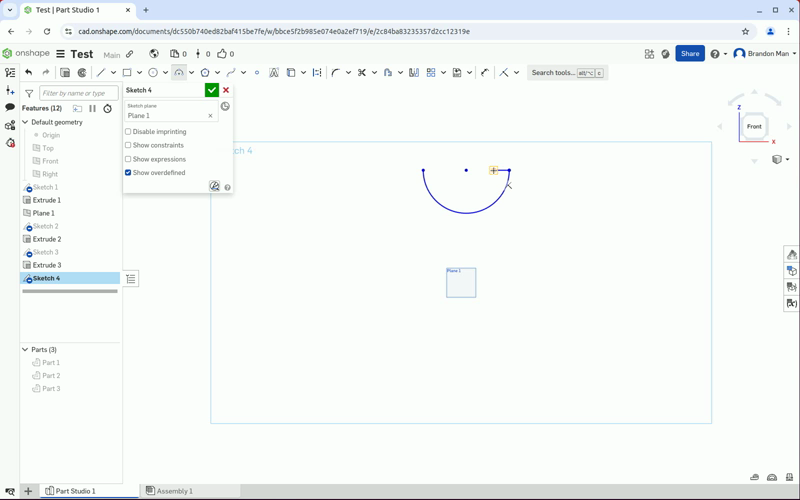
click(493, 170)
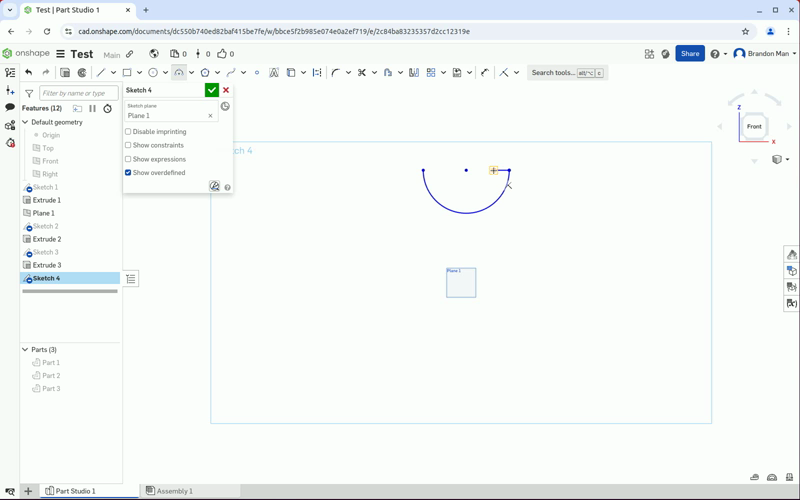
key_down(shift)
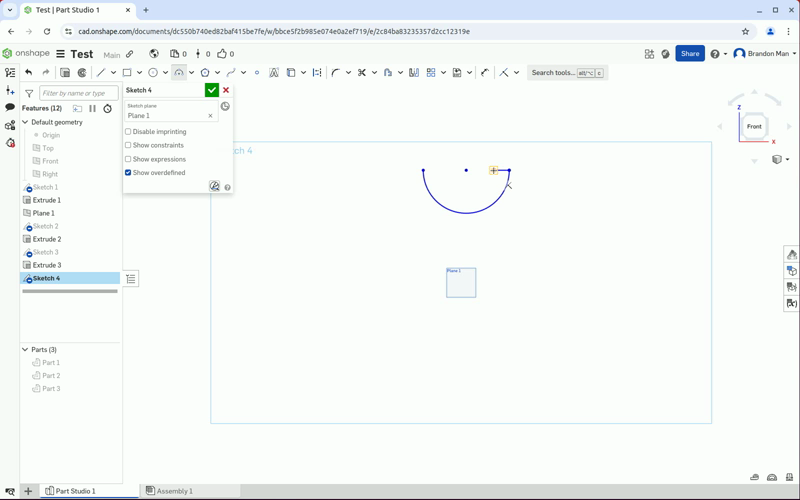
mouse_move(438, 170)
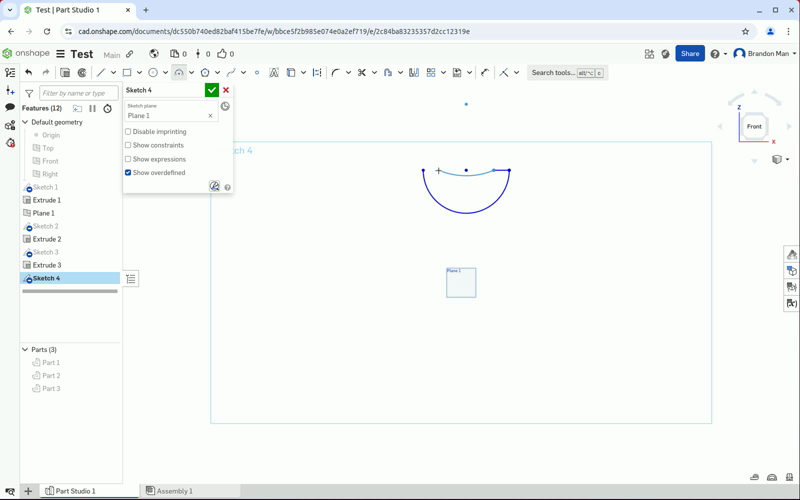
click(438, 170)
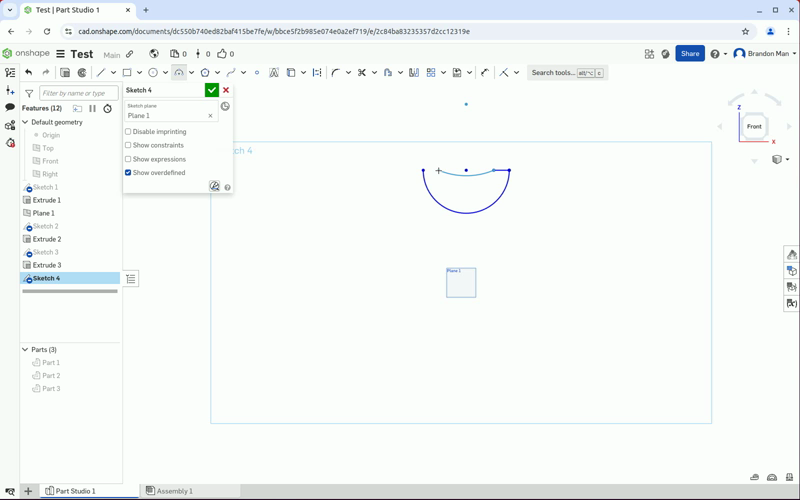
mouse_move(466, 198)
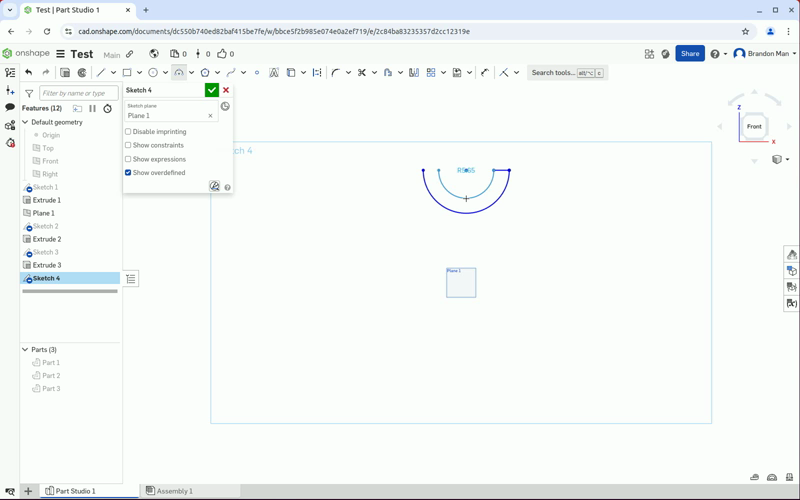
click(466, 198)
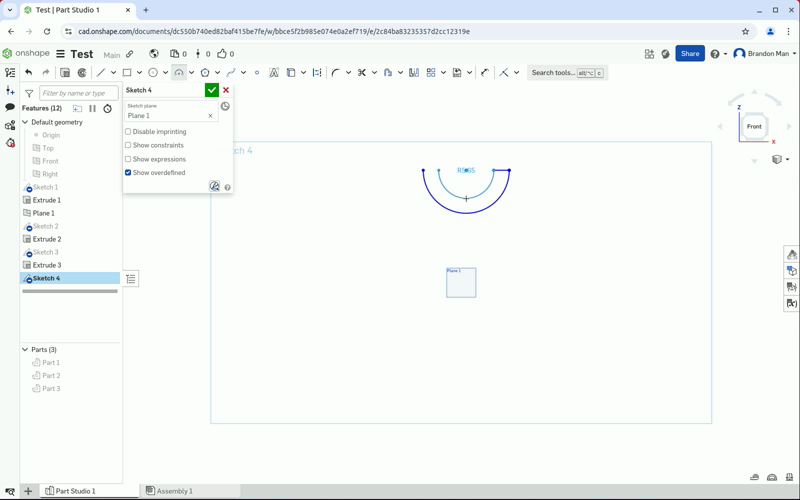
key_up(shift)
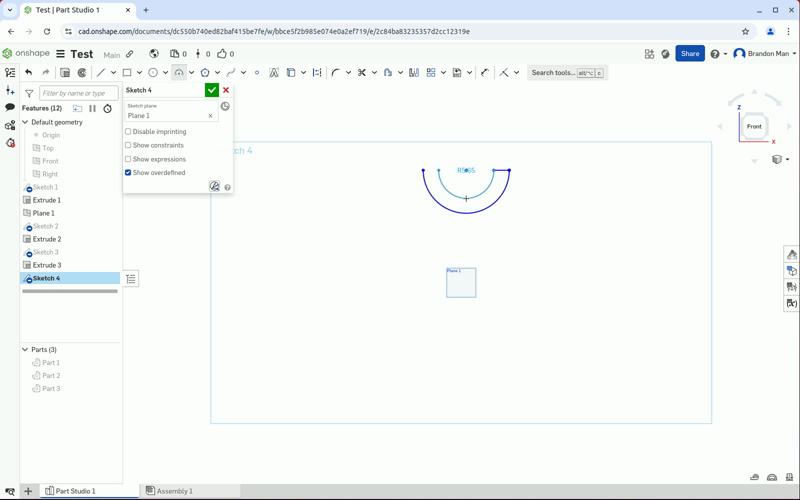
key(esc)
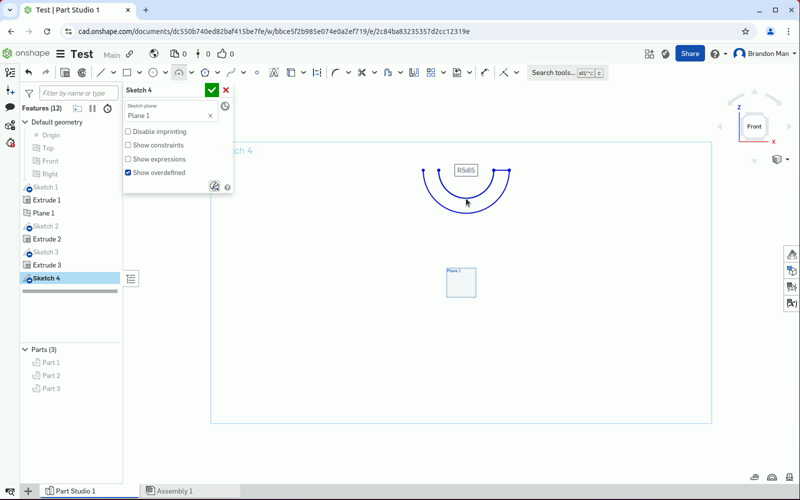
key(l)
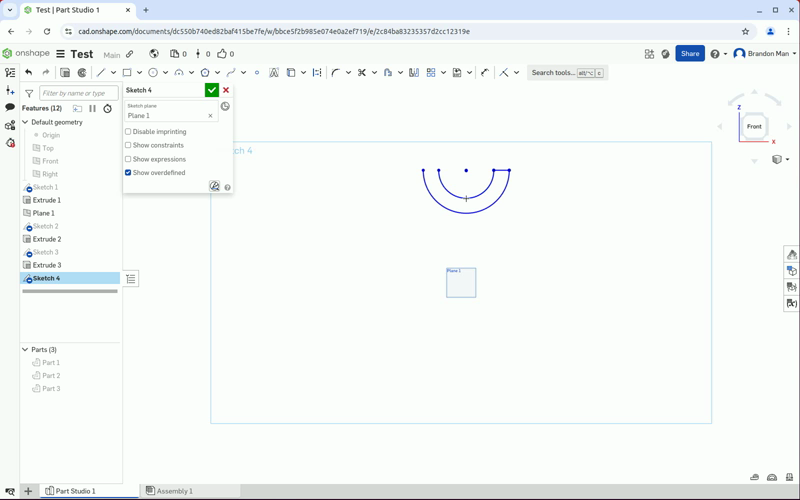
mouse_move(438, 170)
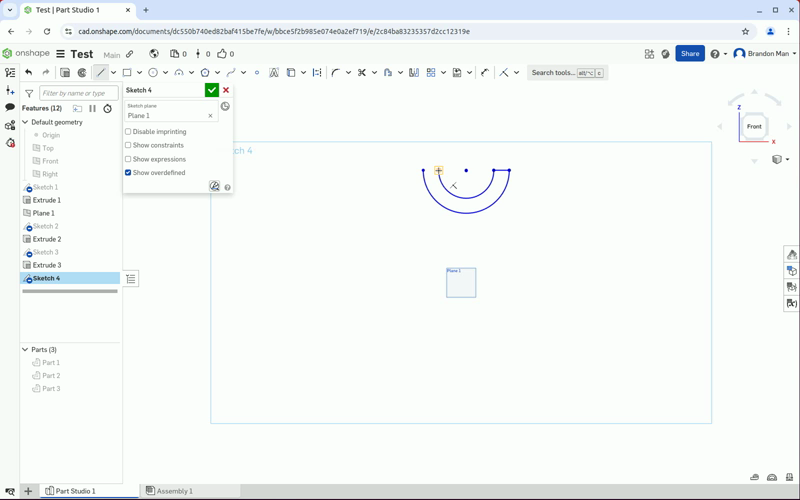
click(438, 170)
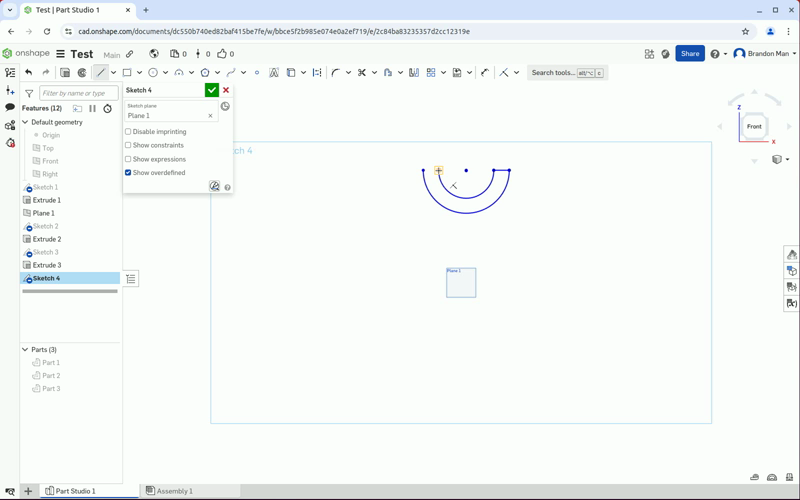
mouse_move(468, 170)
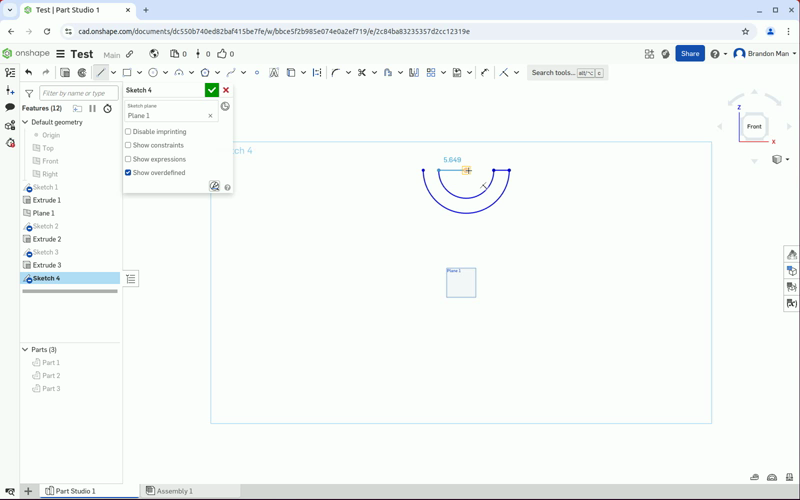
key_down(shift)
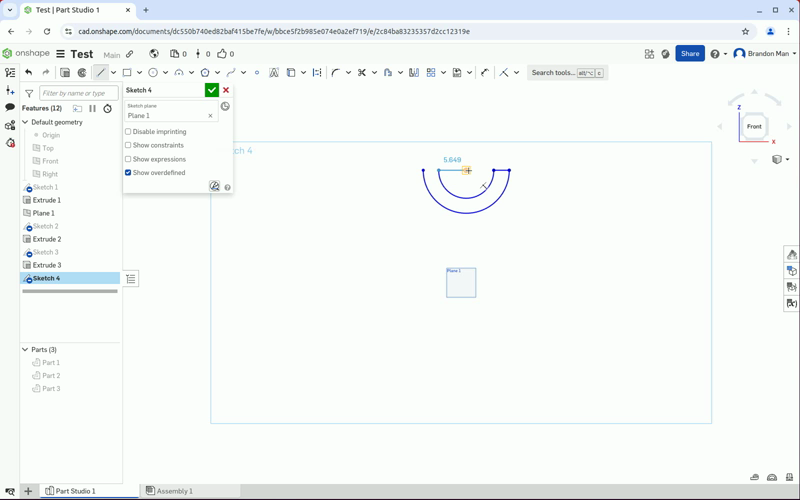
mouse_move(423, 170)
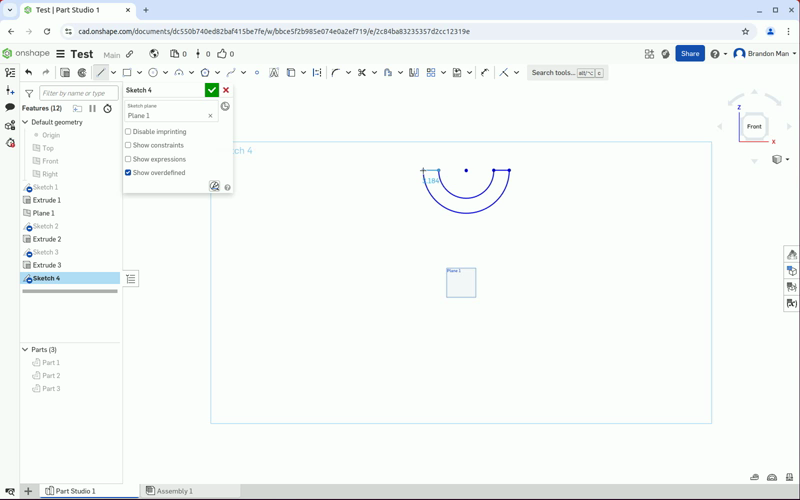
key_up(shift)
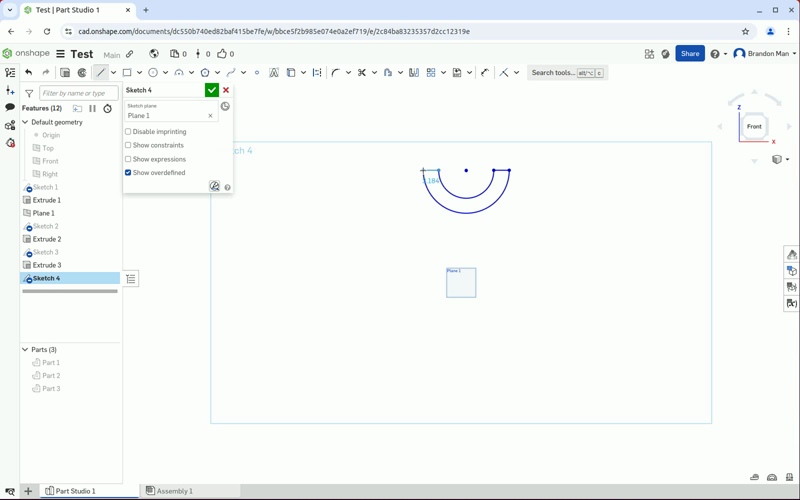
click(423, 170)
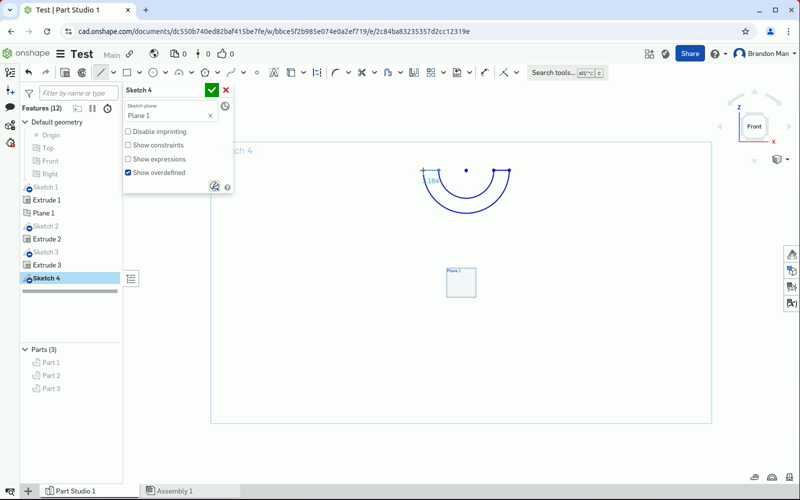
key(esc)
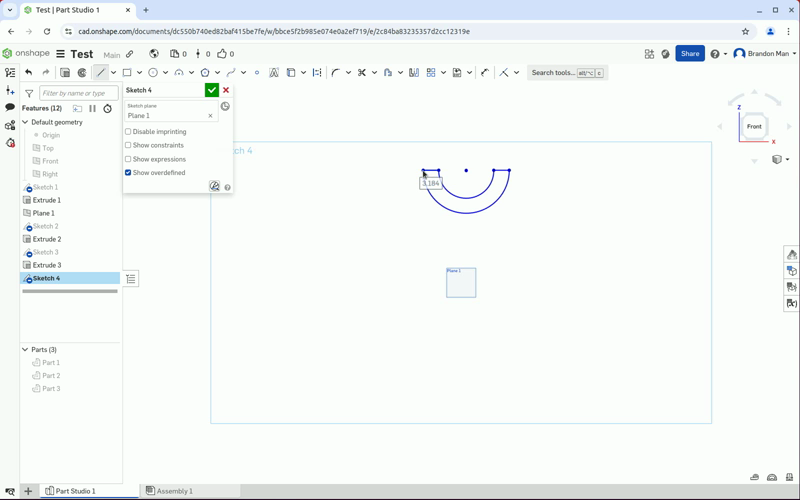
mouse_move(451, 206)
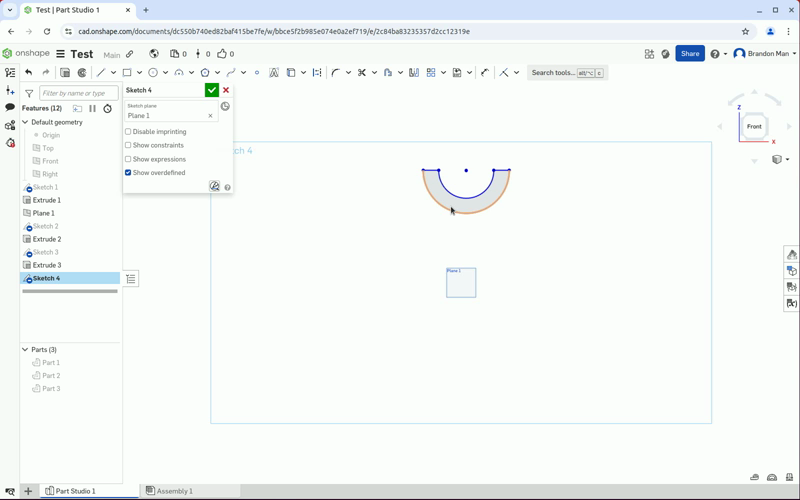
scroll(6)
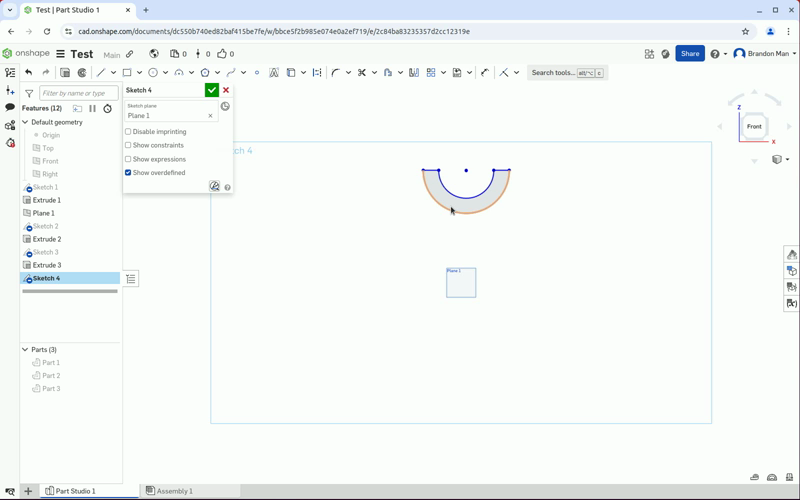
scroll(6)
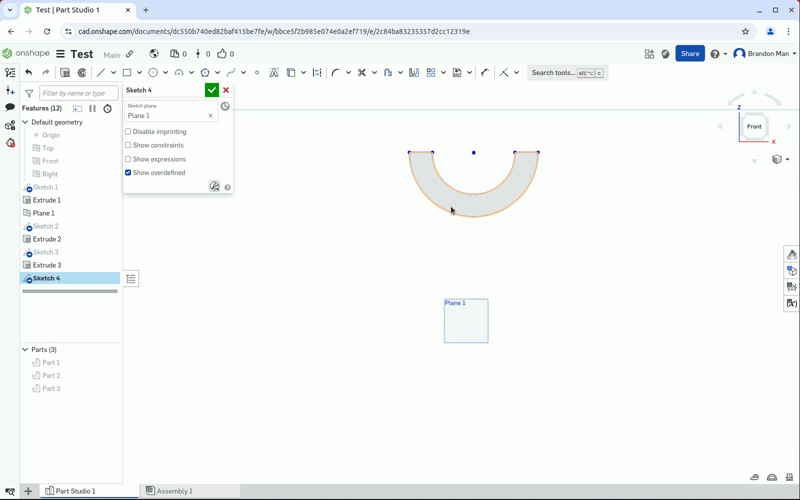
scroll(6)
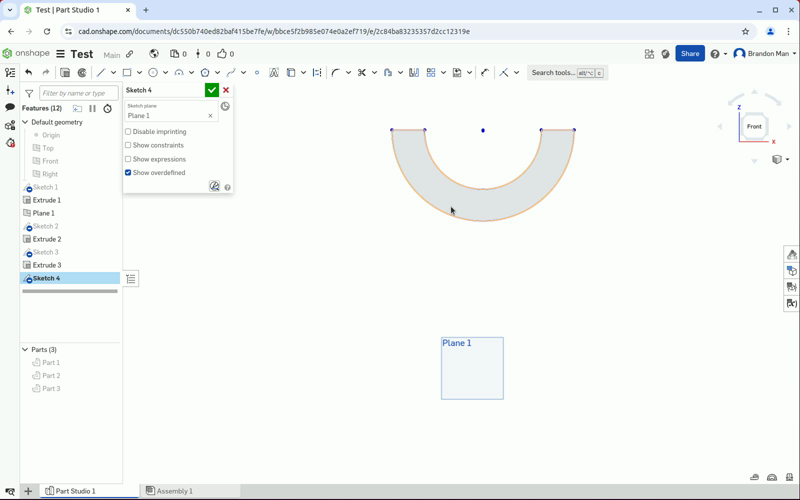
scroll(6)
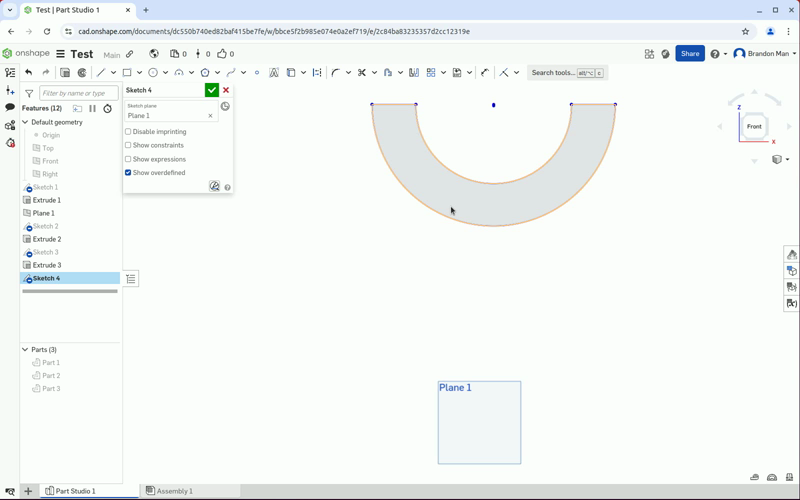
scroll(6)
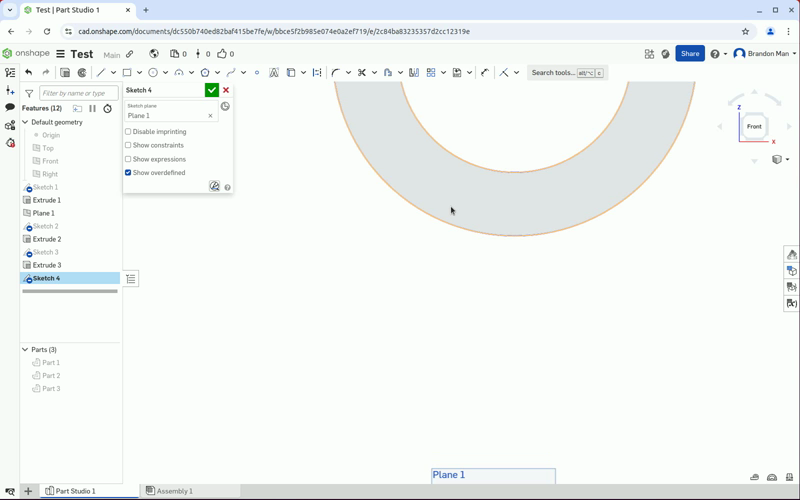
scroll(6)
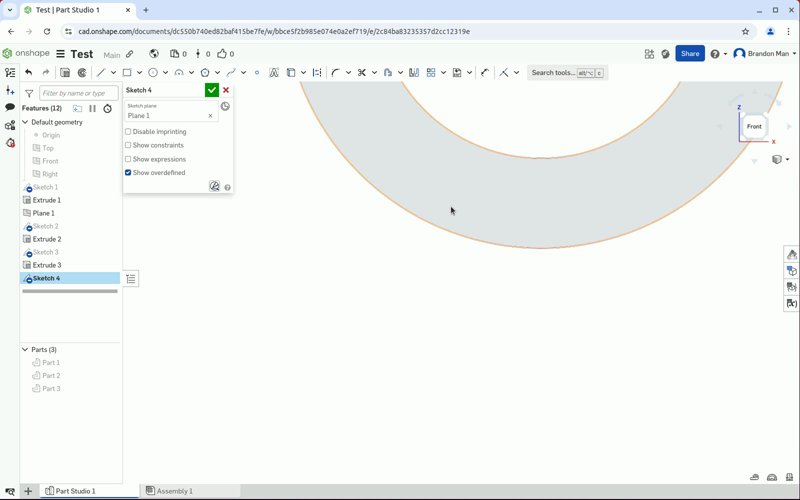
scroll(6)
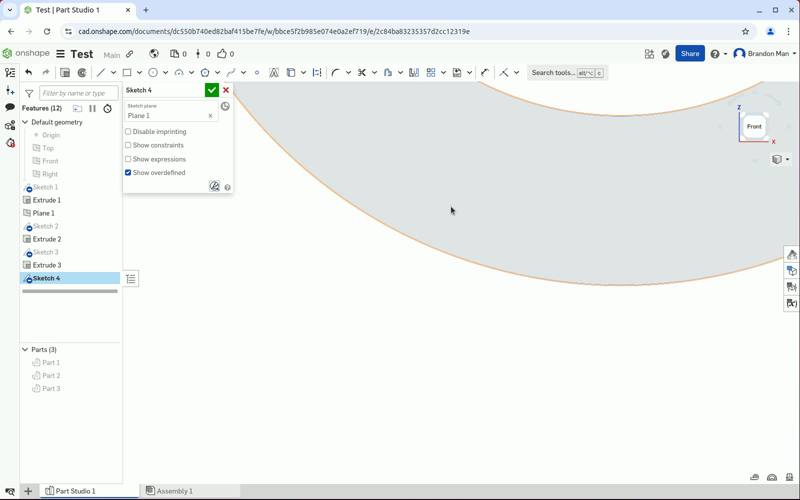
click(451, 206)
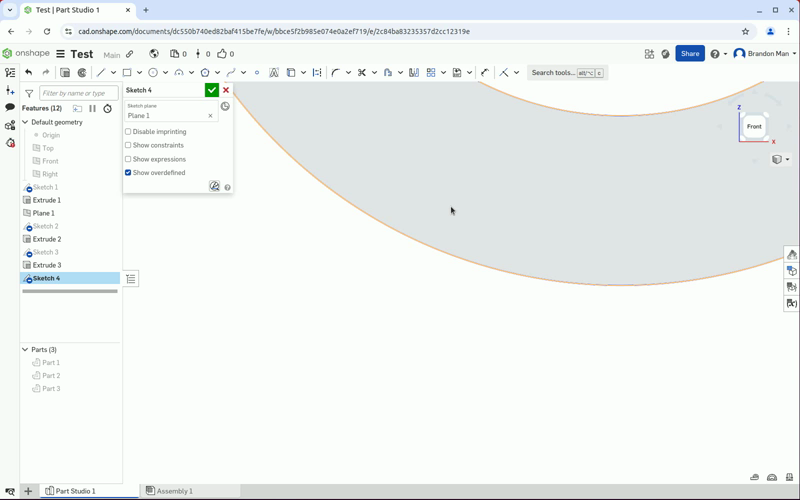
scroll(-6)
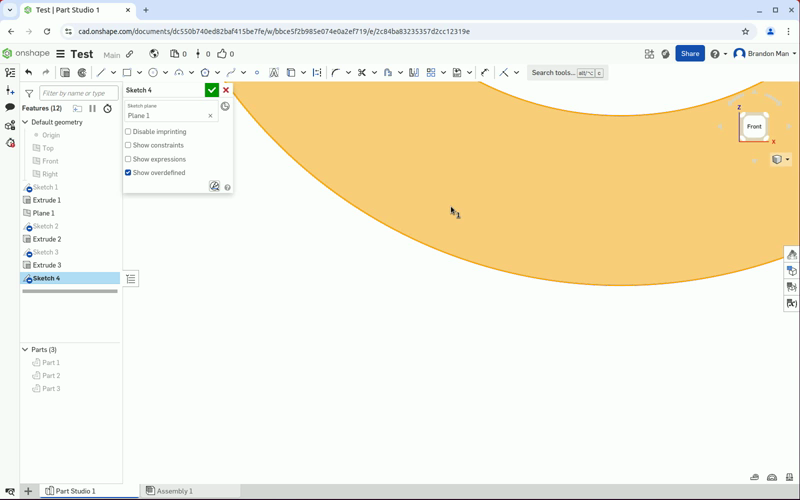
scroll(-6)
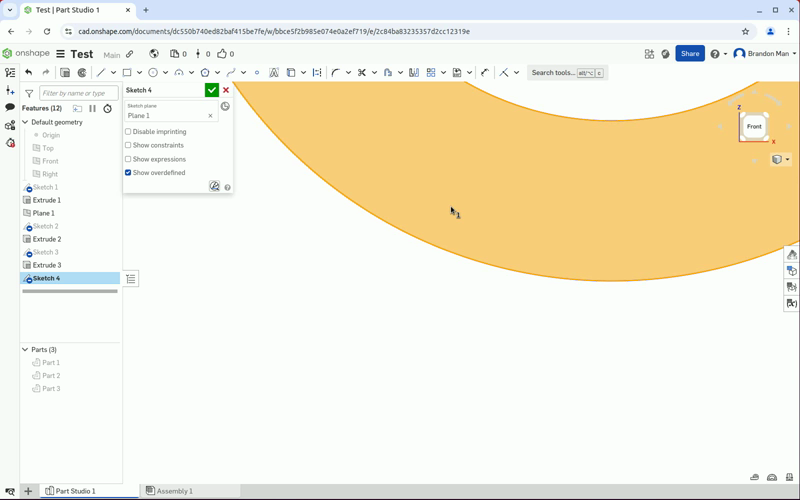
scroll(-6)
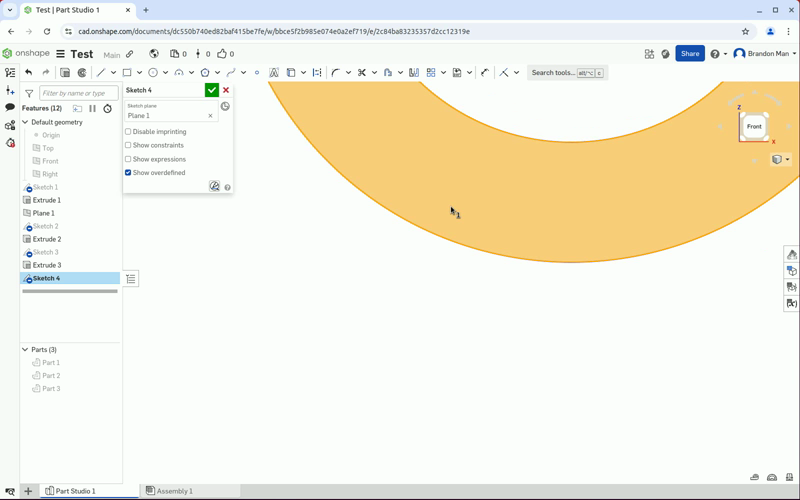
scroll(-6)
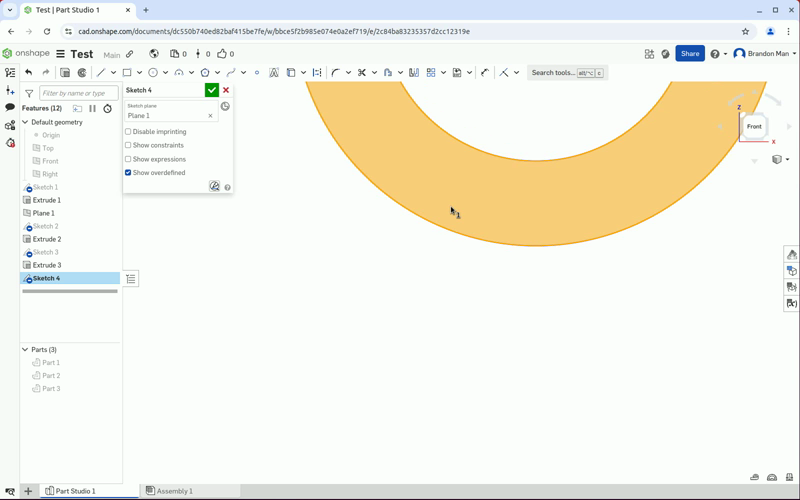
scroll(-6)
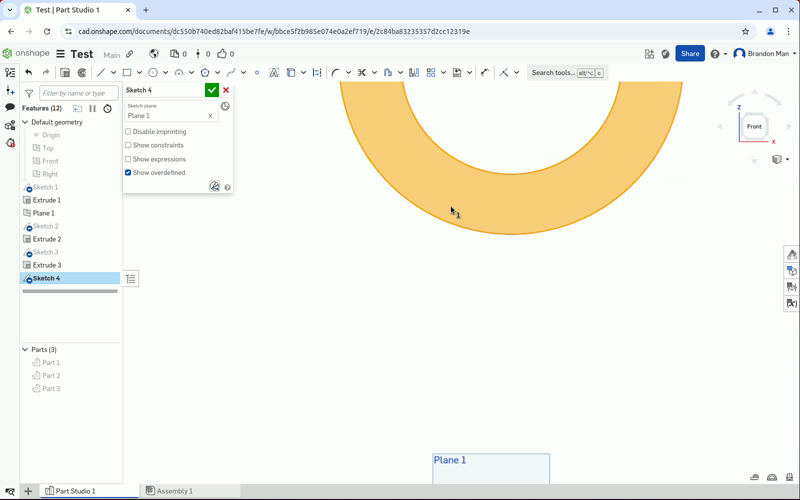
scroll(-6)
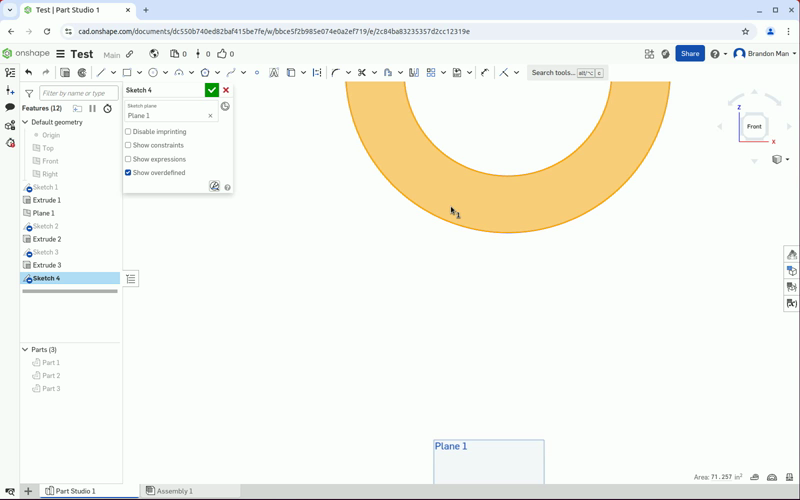
scroll(-6)
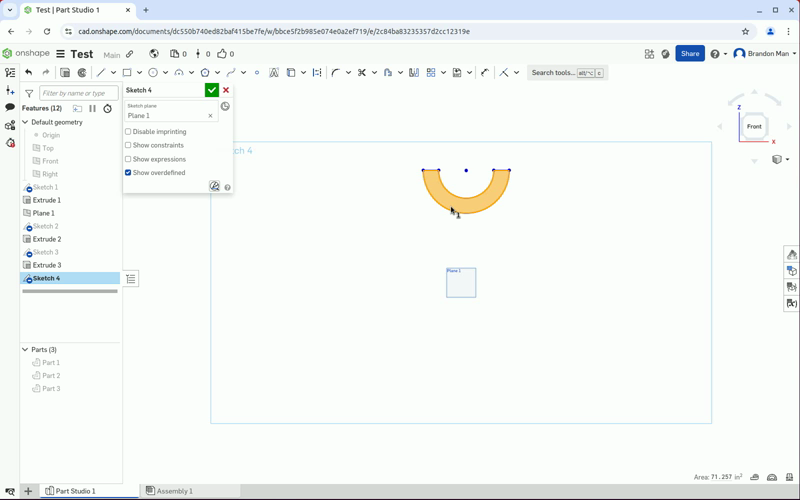
mouse_move(73, 352)
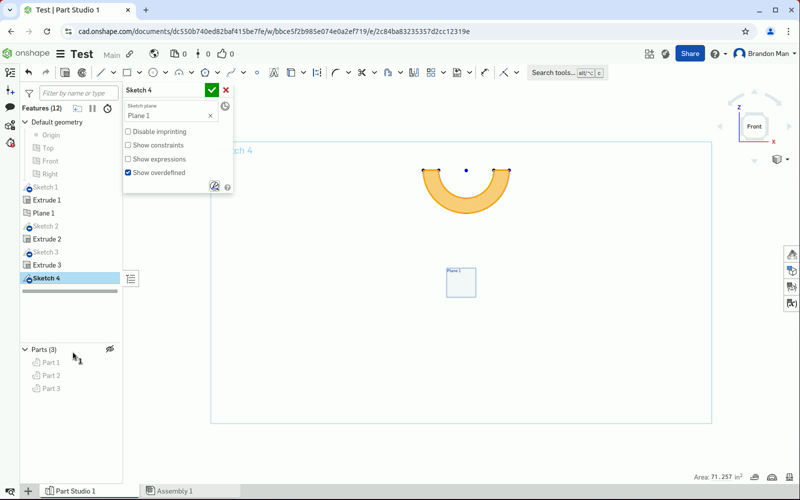
key(shift+y)
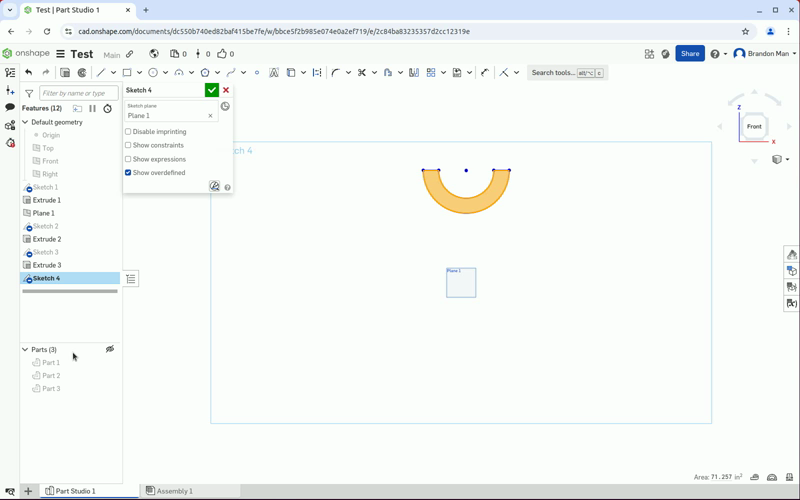
key(shift+e)
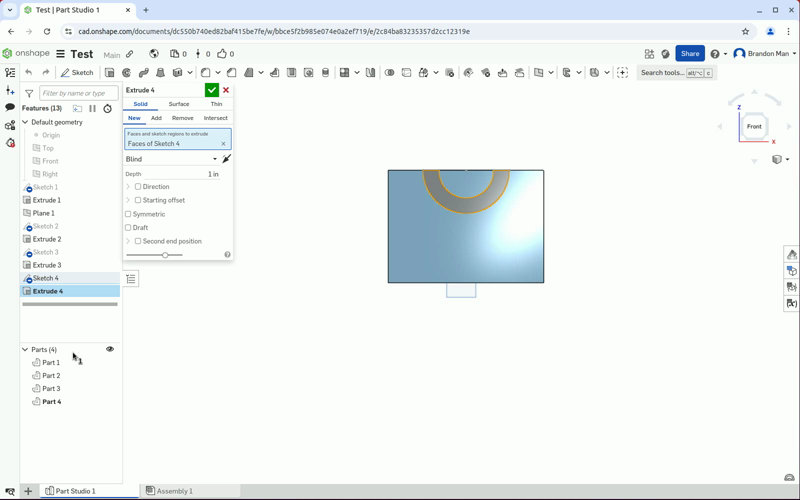
mouse_move(143, 106)
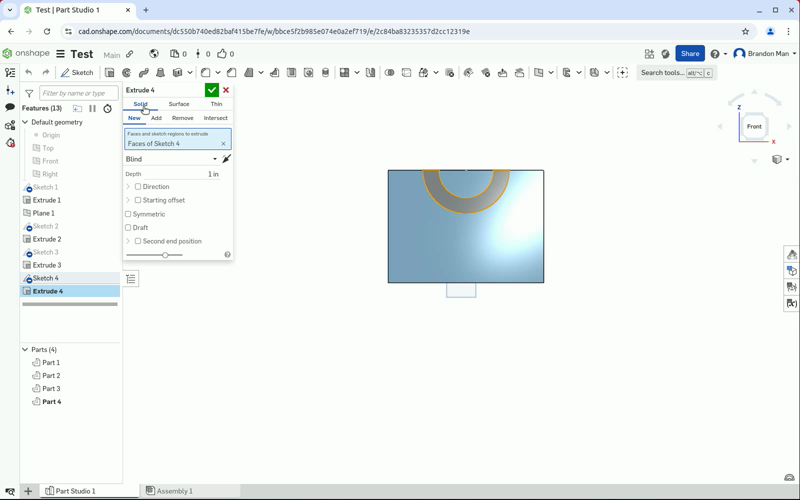
click(143, 106)
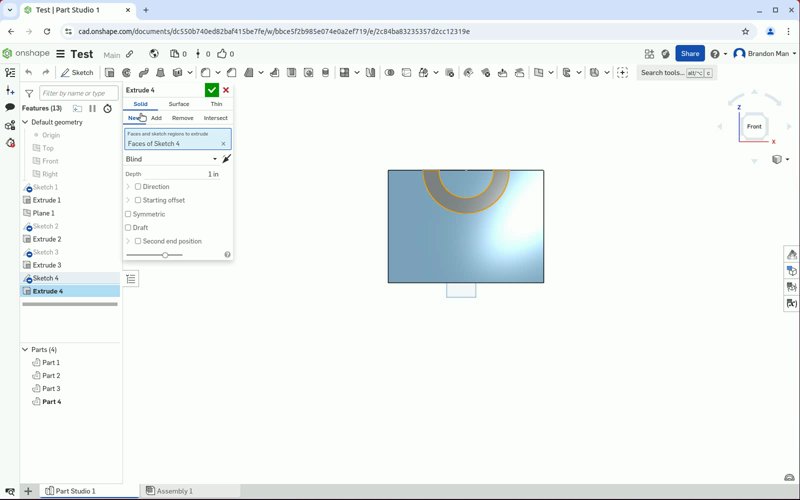
mouse_move(137, 120)
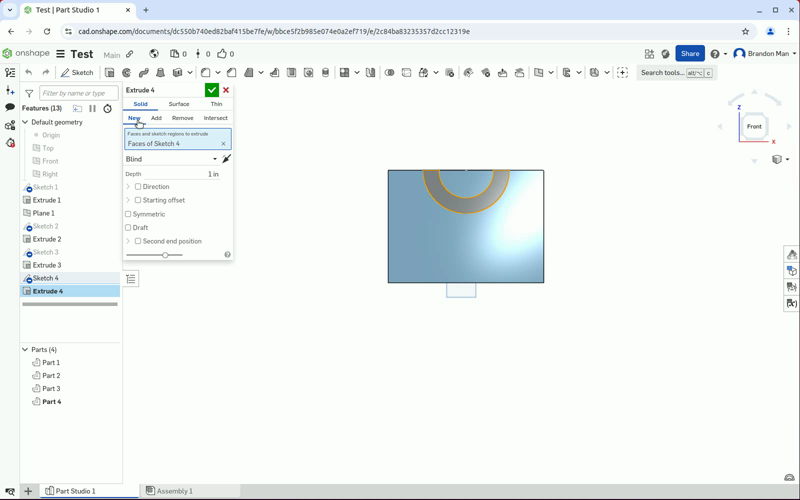
click(137, 120)
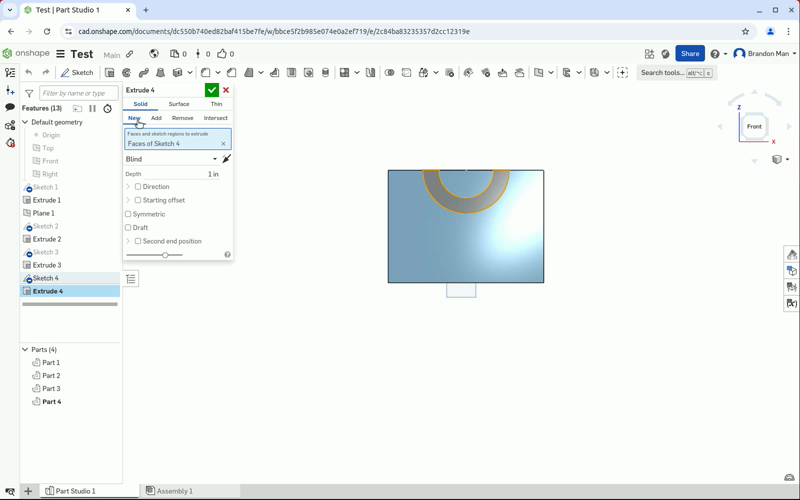
key(tab, 4)
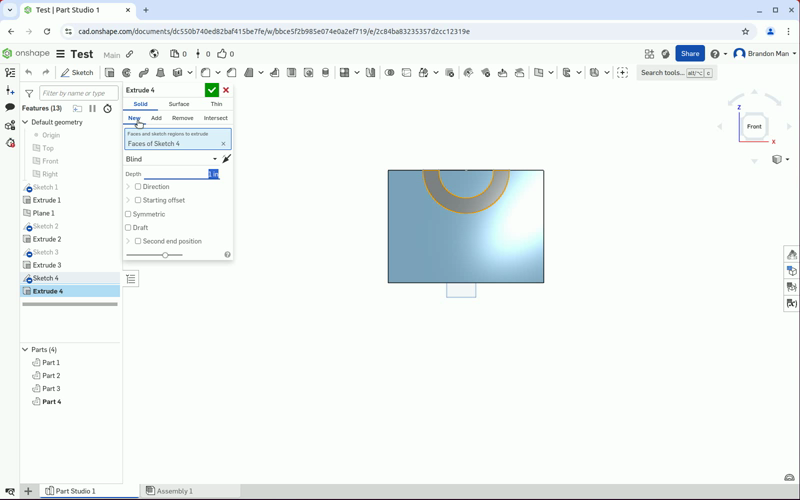
text(3.851)
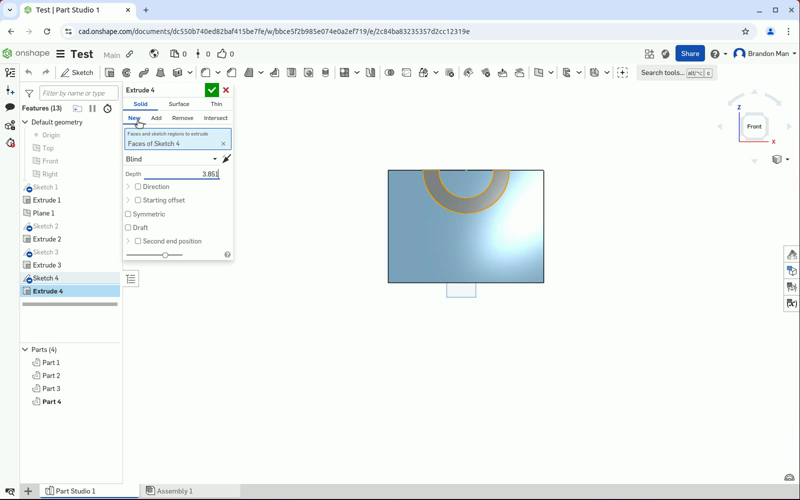
key(enter)
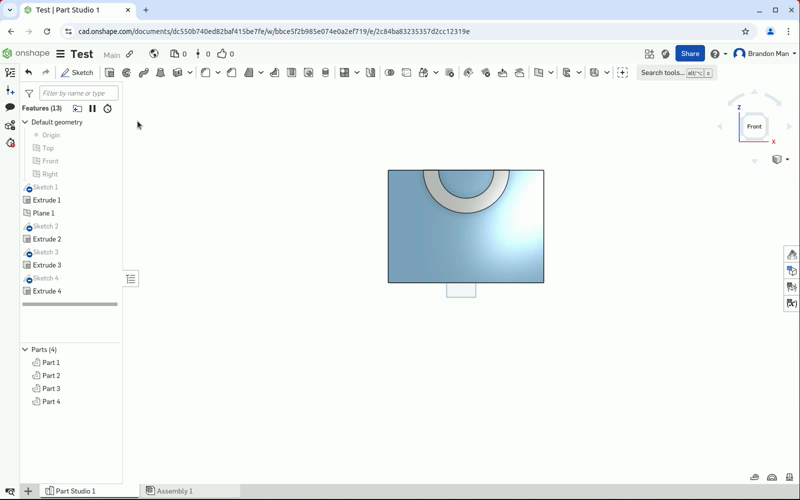
key(shift+h)
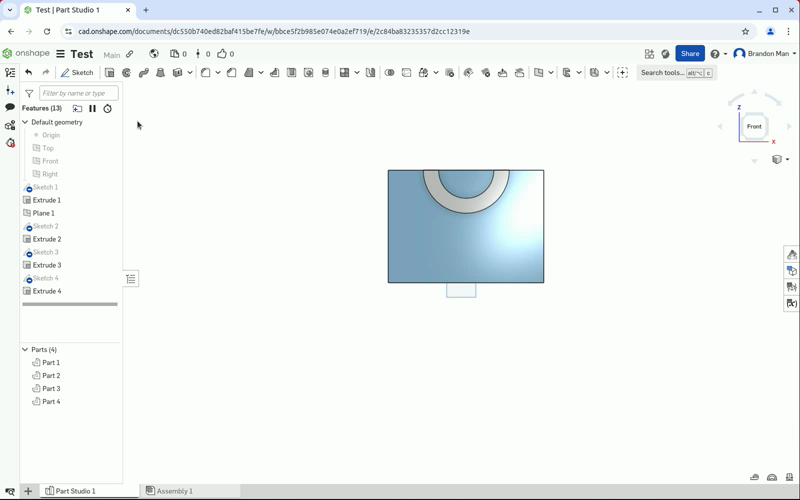
key(shift+h)
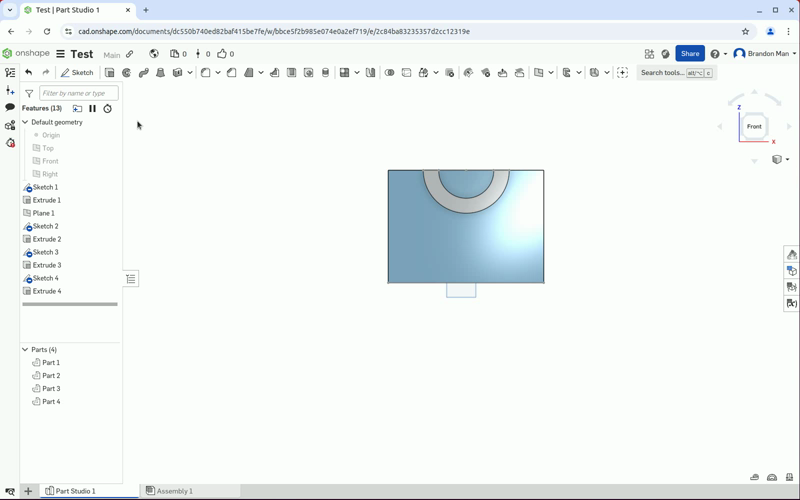
key(shift+7)
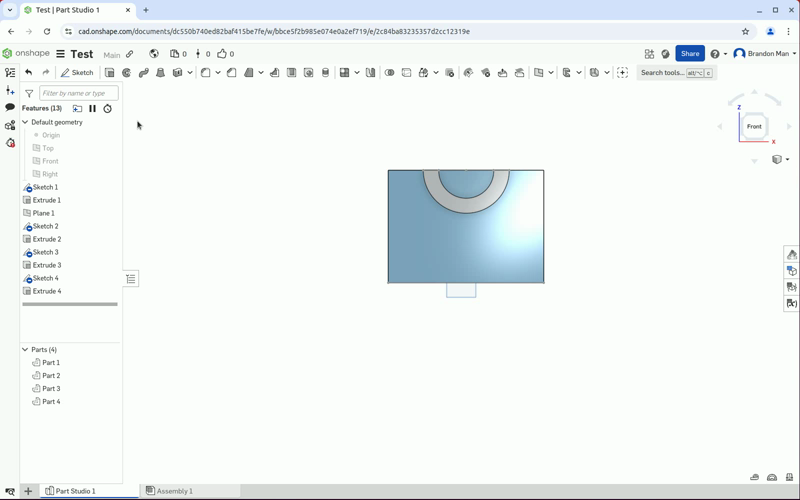
key(left, 2)
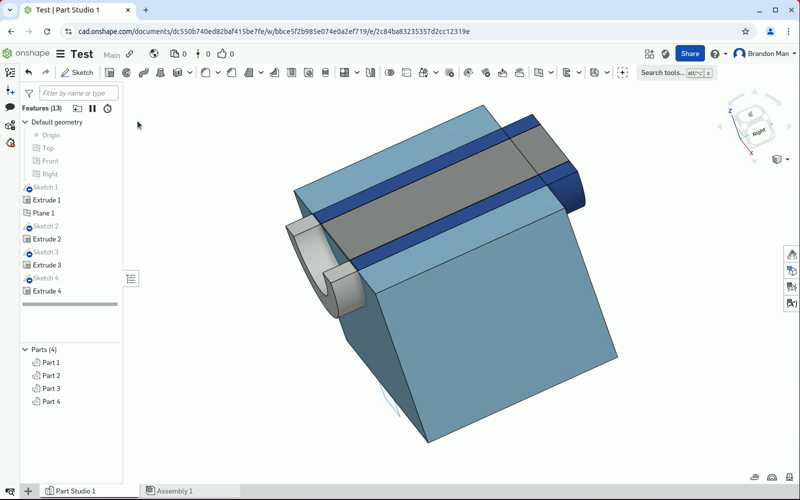
key(down, 2)
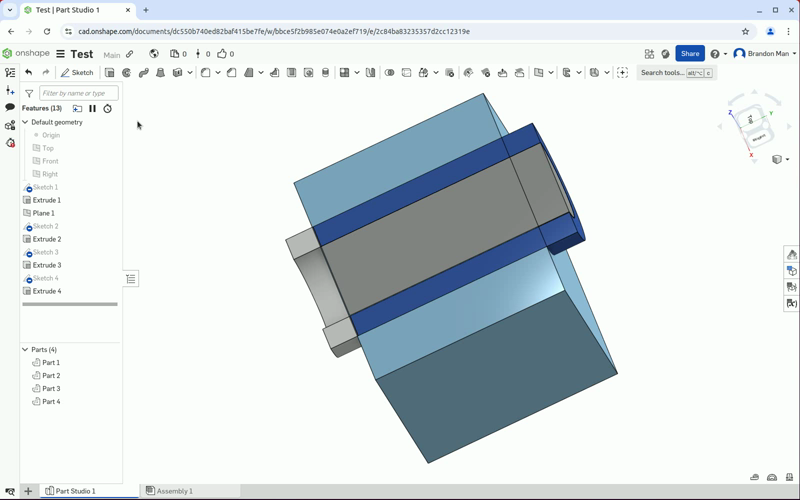
key(up, 2)
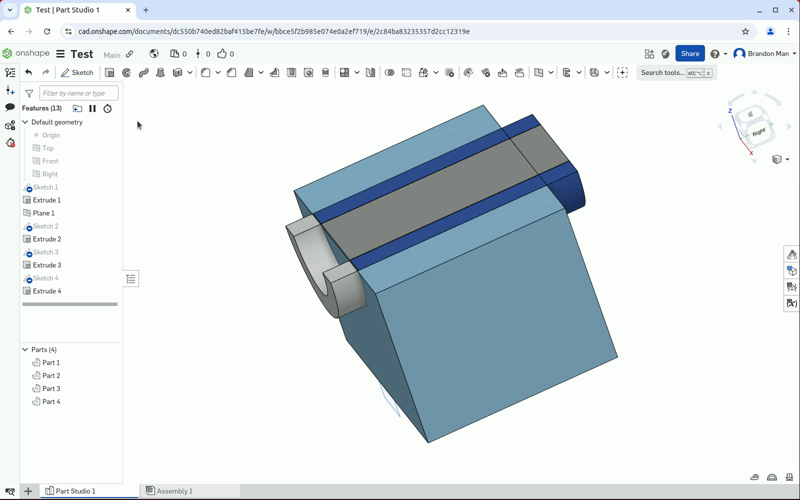
key(right, 2)
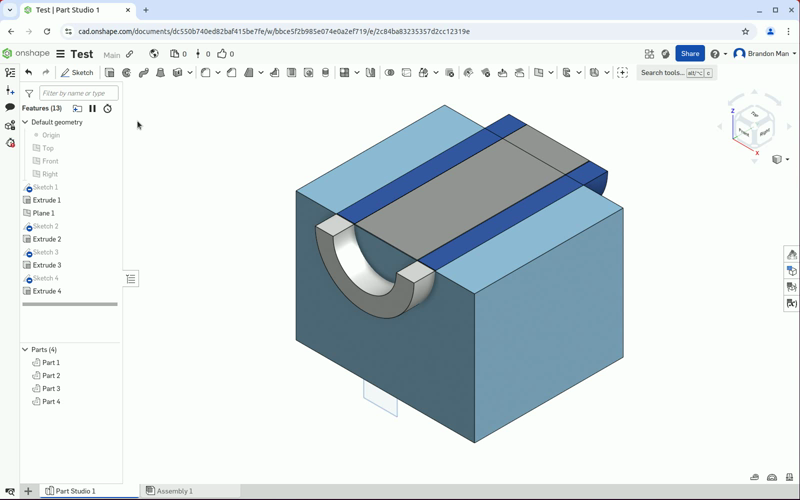
mouse_move(73, 189)
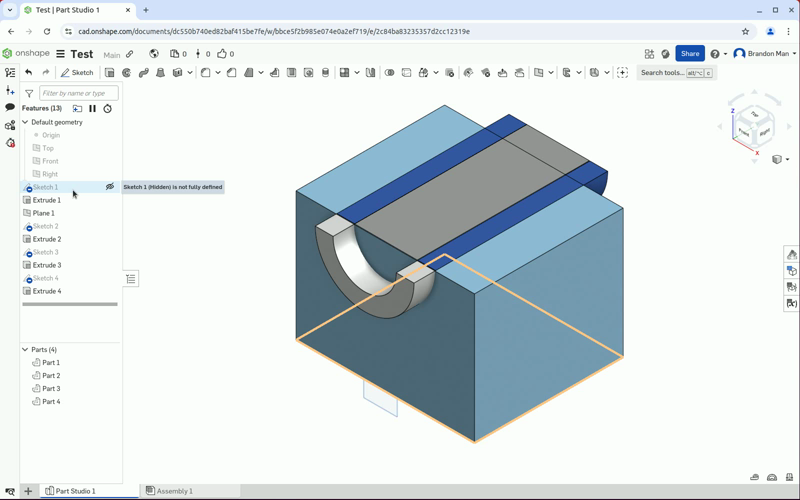
click(73, 189)